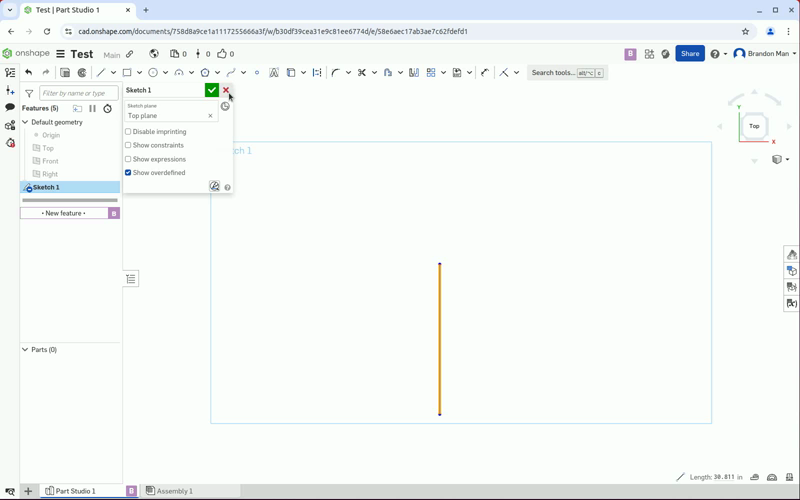
key(shift+h)
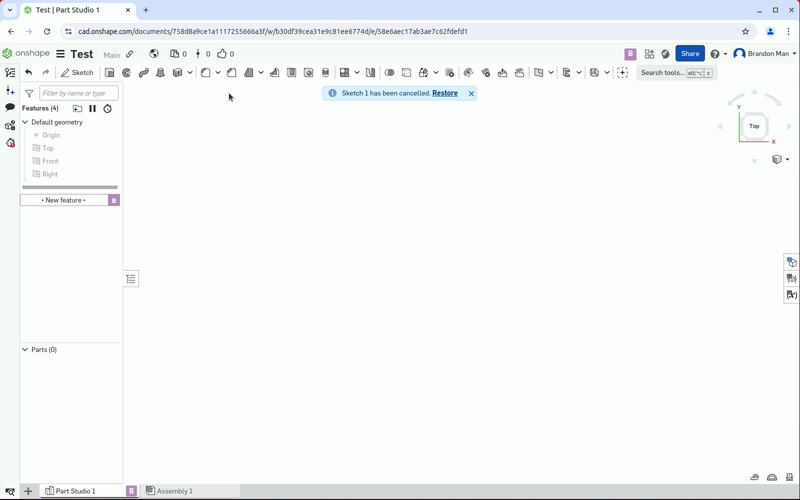
mouse_move(73, 352)
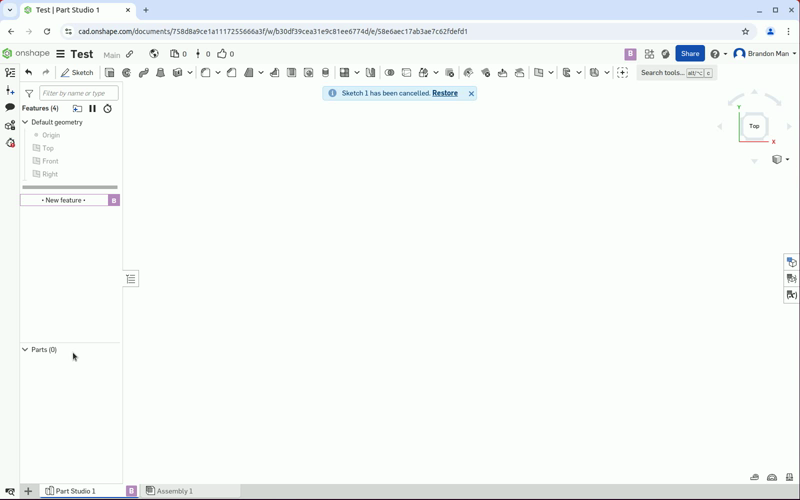
key(y)
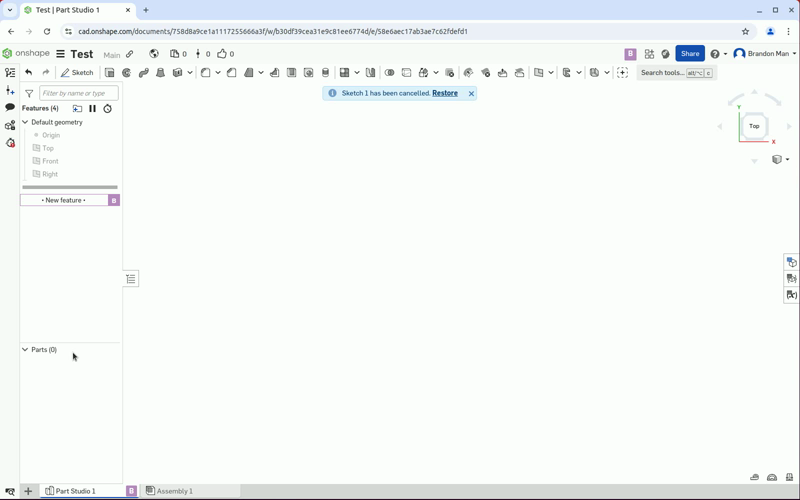
key(shift+p)
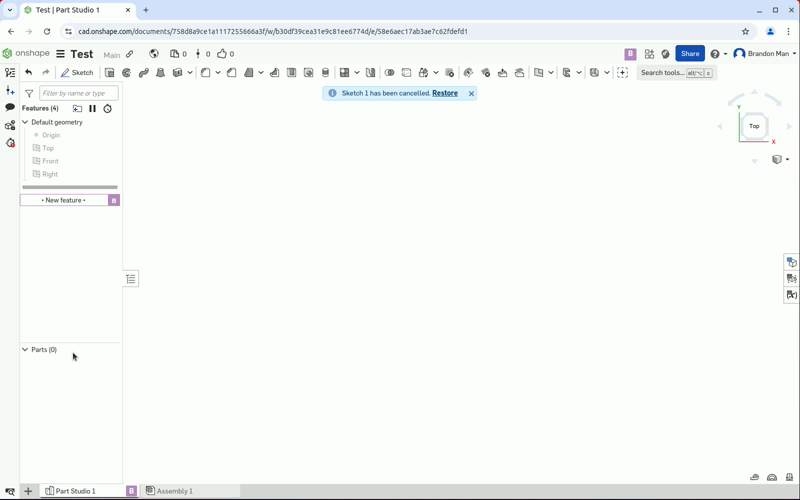
key(space)
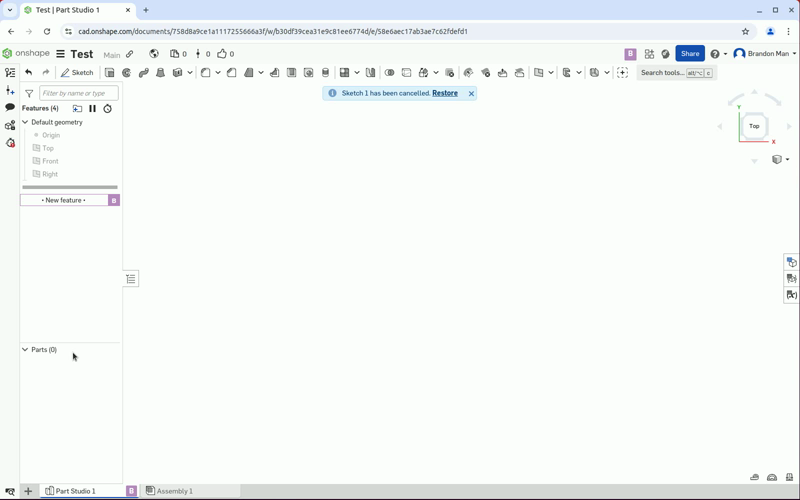
key_down(shift)
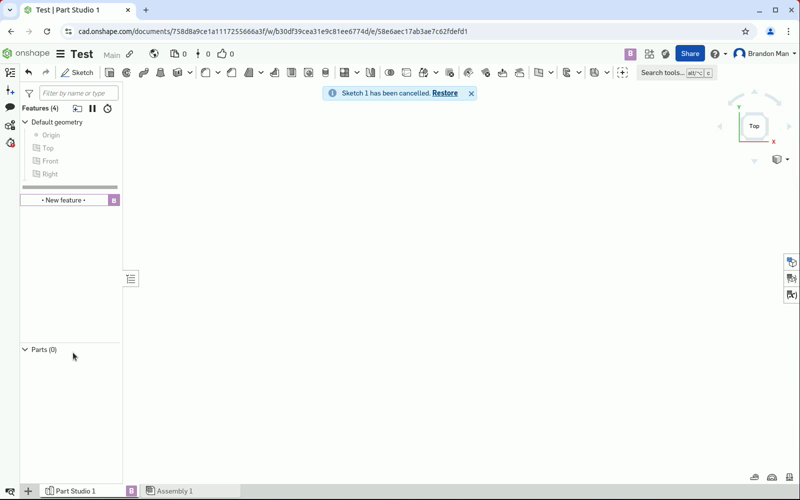
key(up)
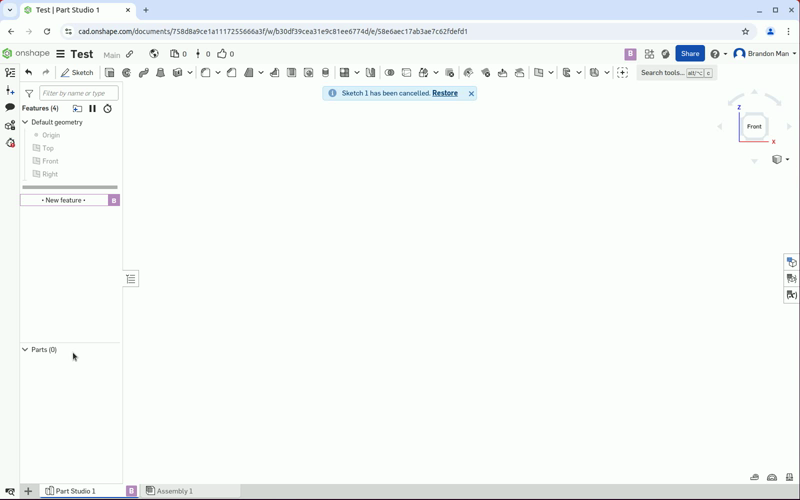
key_up(shift)
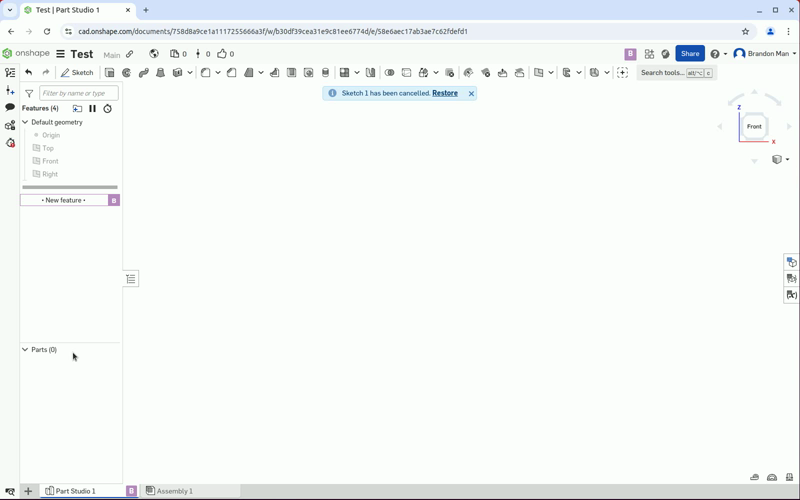
mouse_move(73, 352)
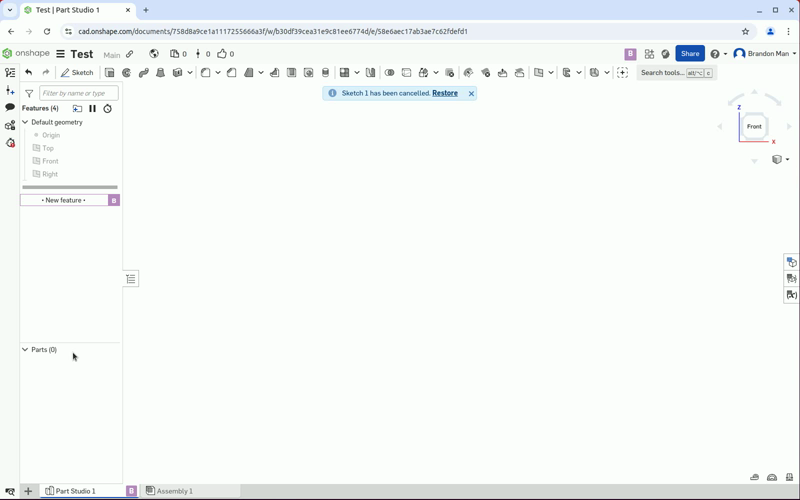
key(shift+y)
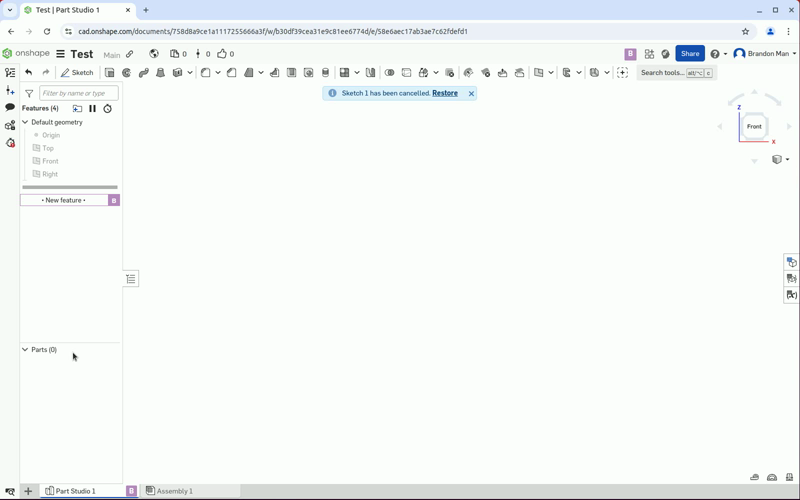
key(shift+s)
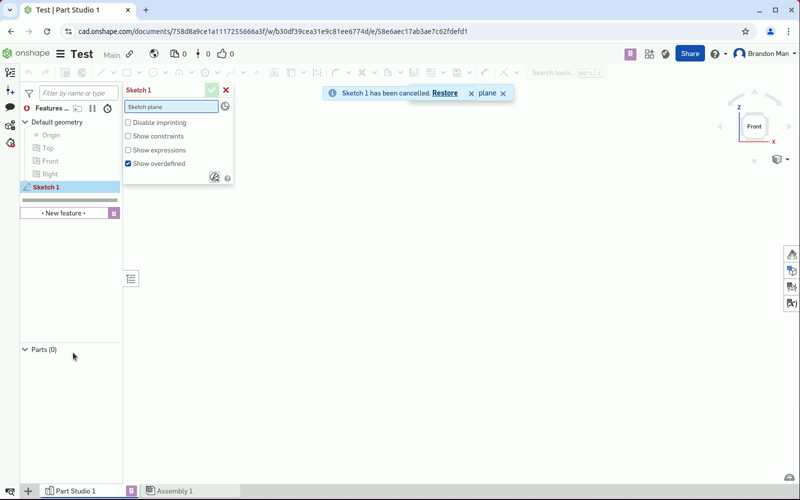
mouse_move(73, 163)
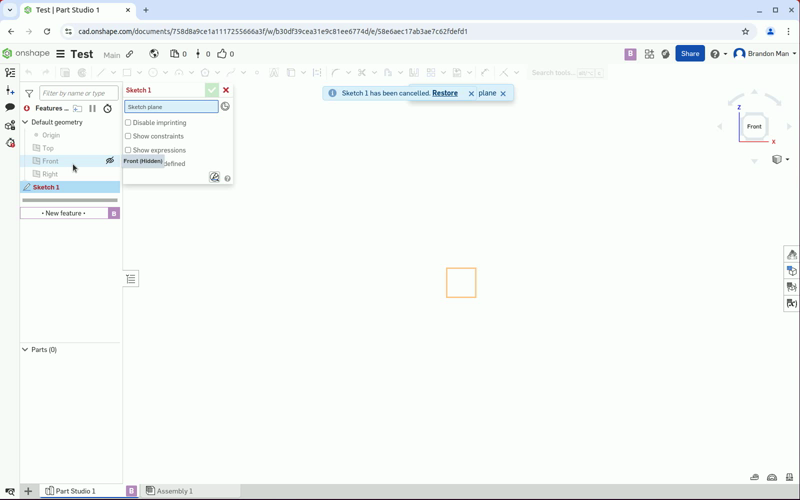
click(73, 163)
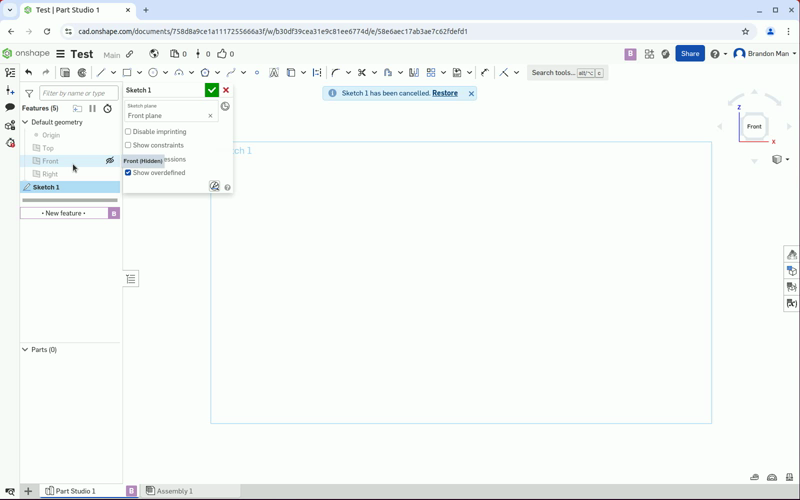
mouse_move(73, 352)
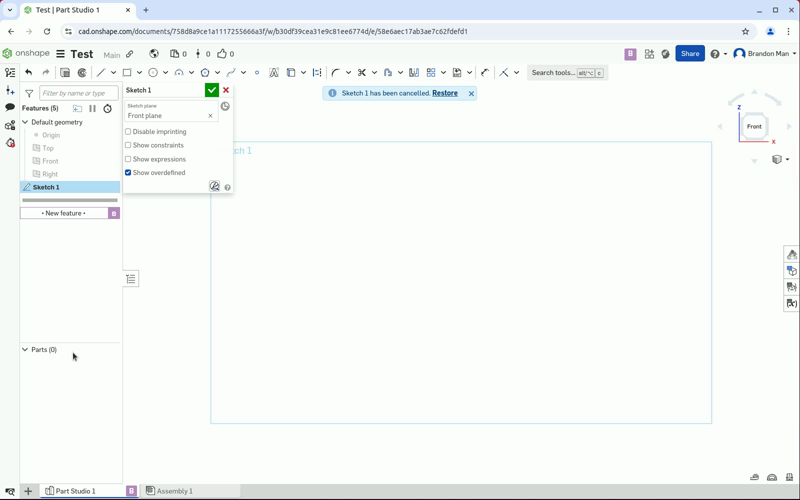
key(y)
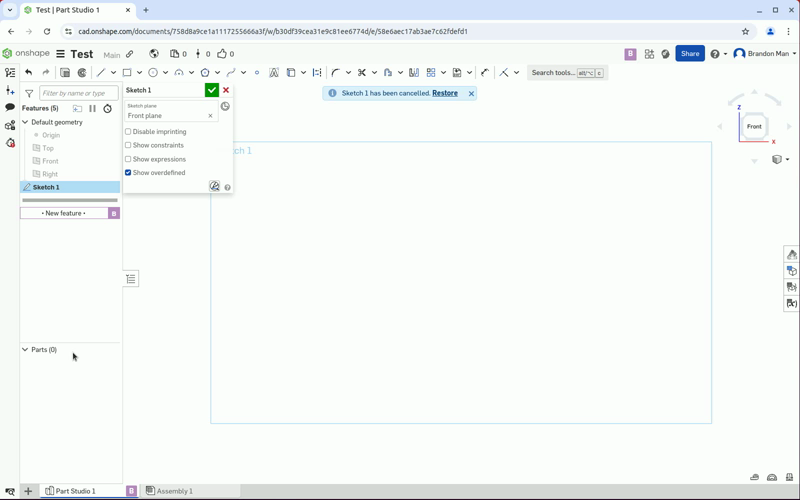
key(a)
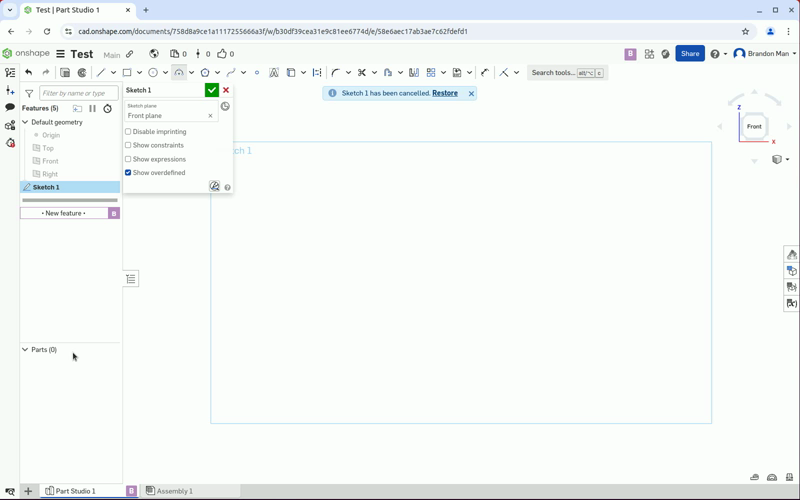
key_down(shift)
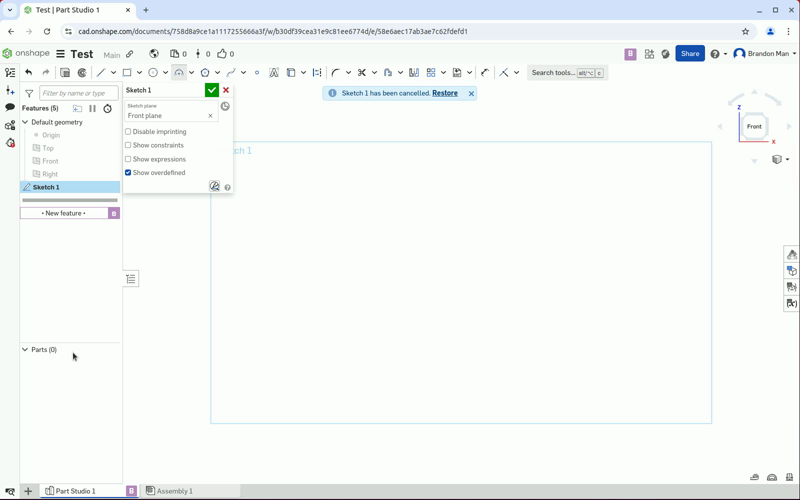
mouse_move(411, 243)
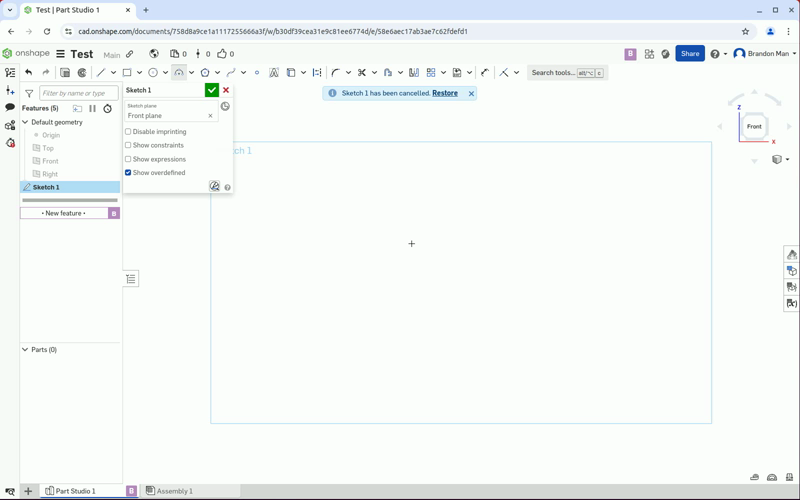
click(411, 243)
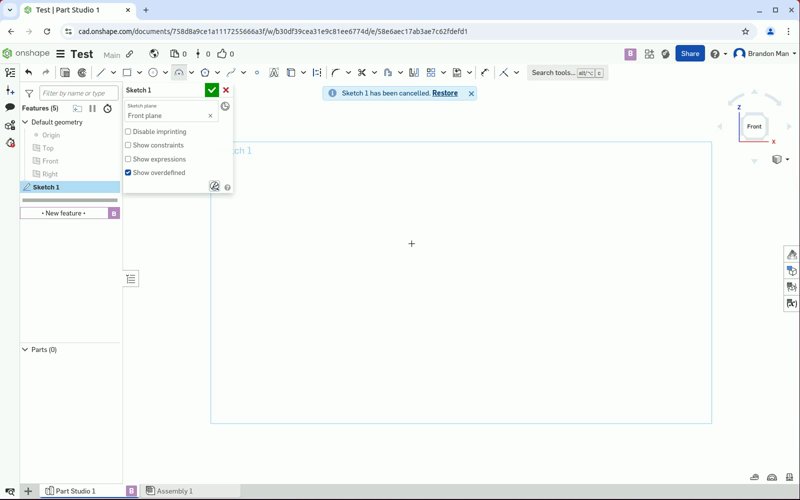
key_up(shift)
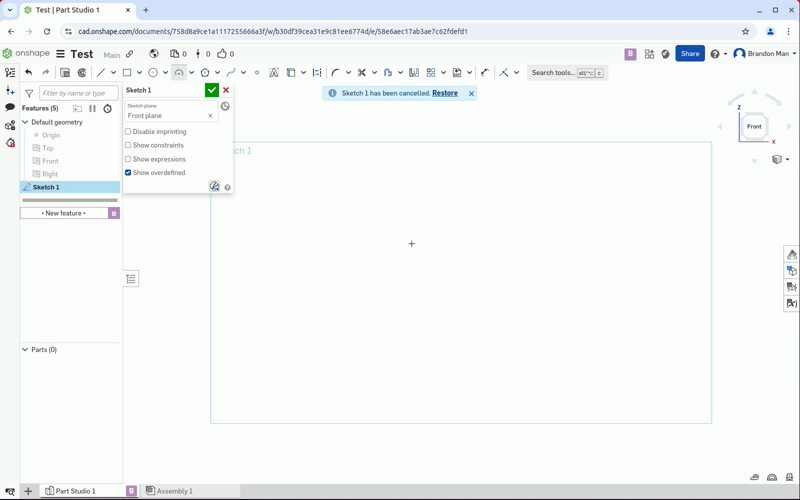
key_down(shift)
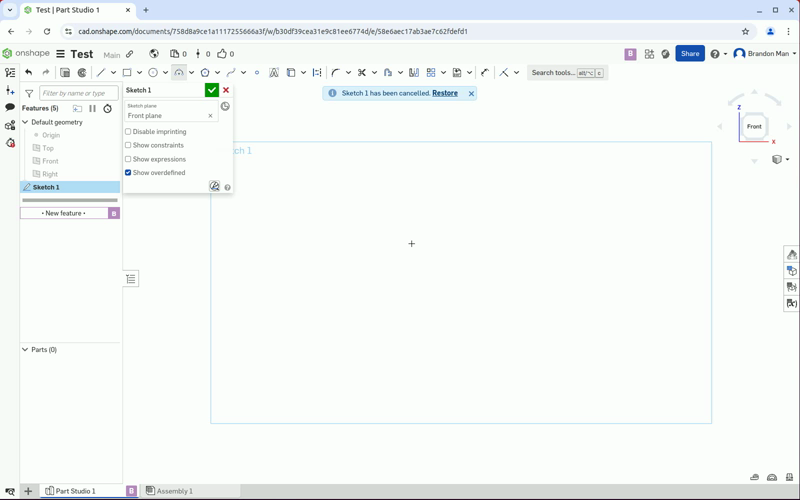
mouse_move(504, 237)
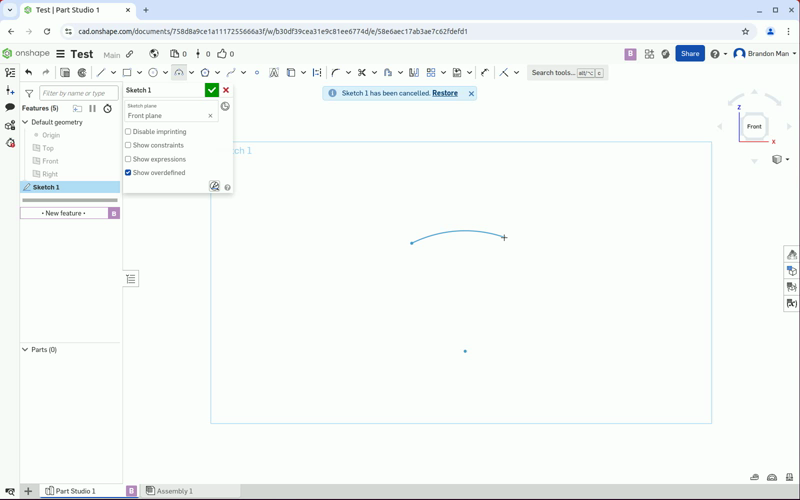
click(504, 237)
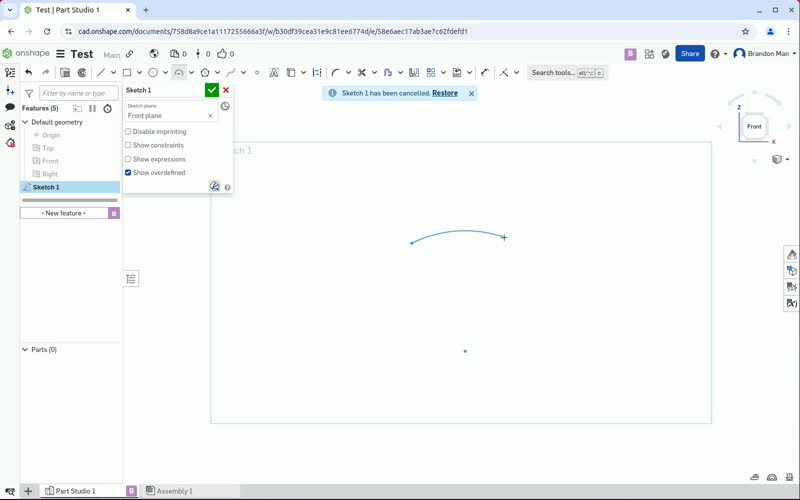
mouse_move(464, 345)
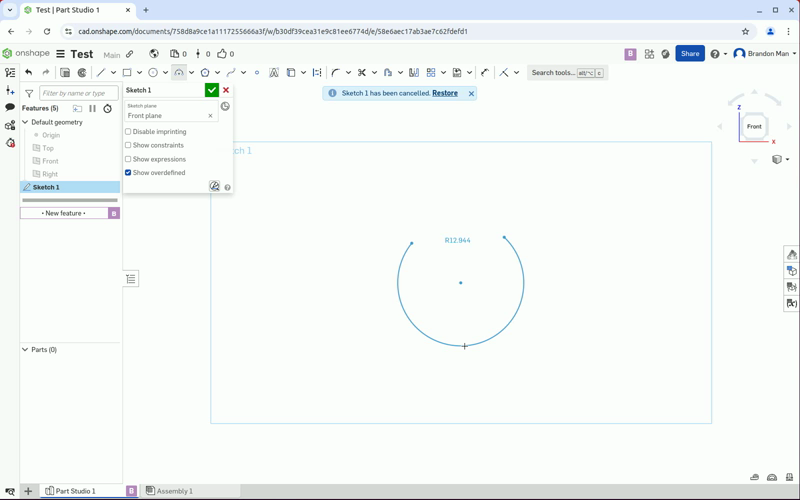
click(464, 345)
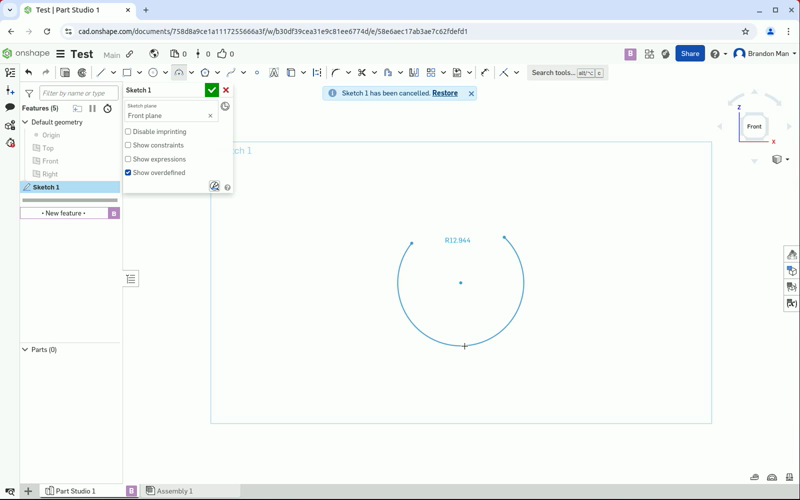
key_up(shift)
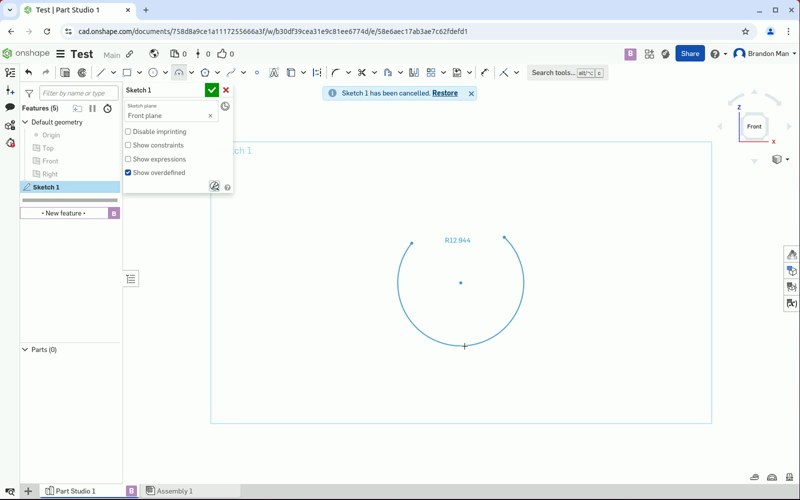
key(esc)
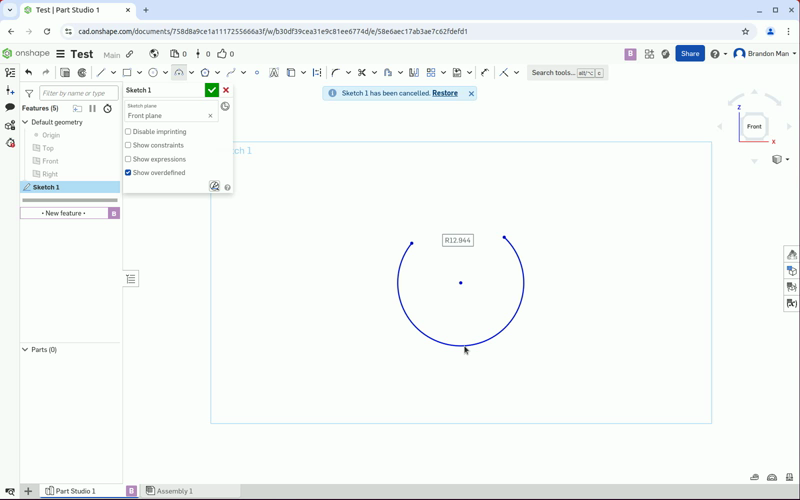
key(l)
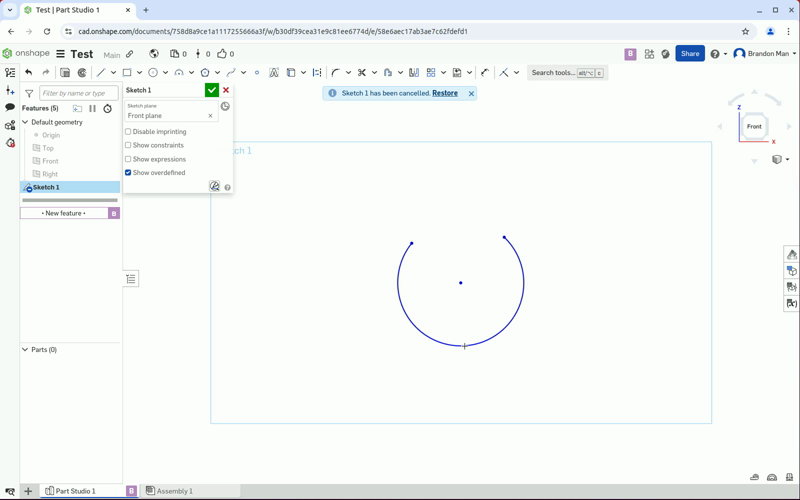
mouse_move(504, 237)
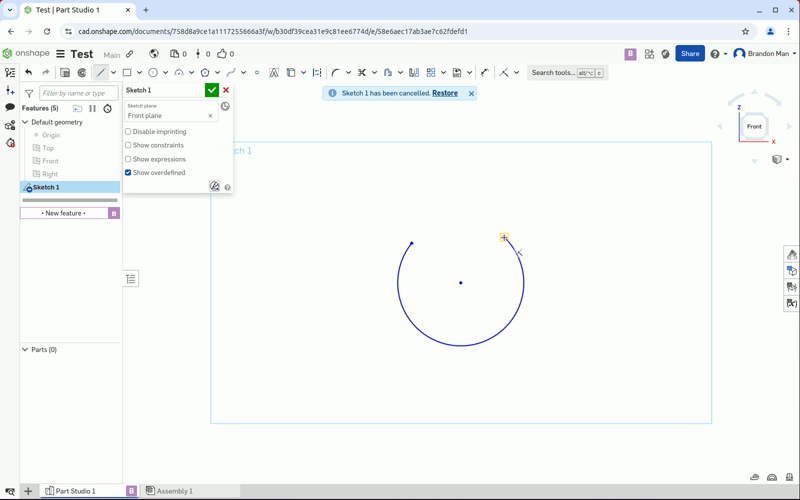
click(504, 237)
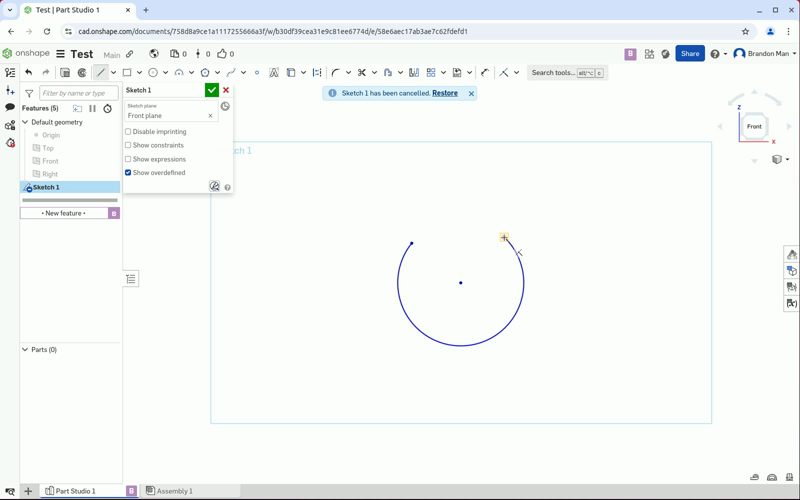
key_down(shift)
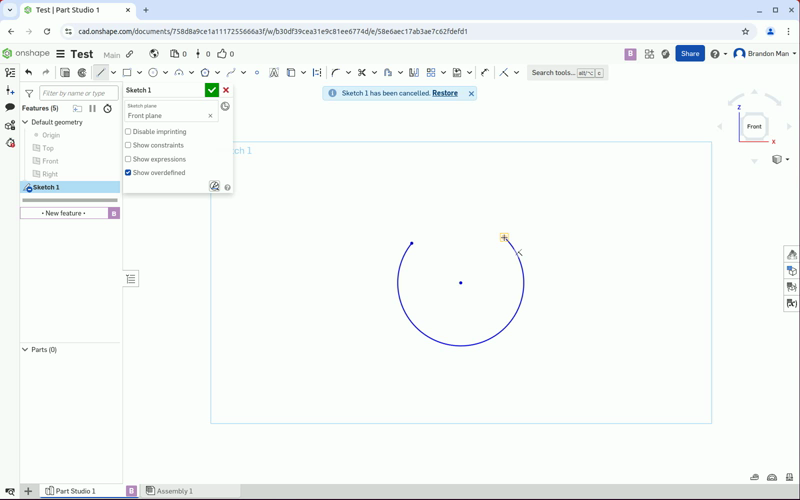
mouse_move(460, 283)
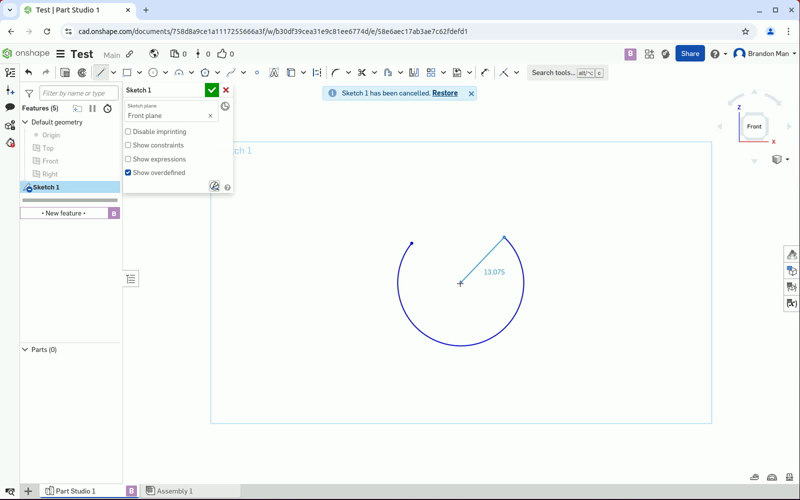
click(460, 283)
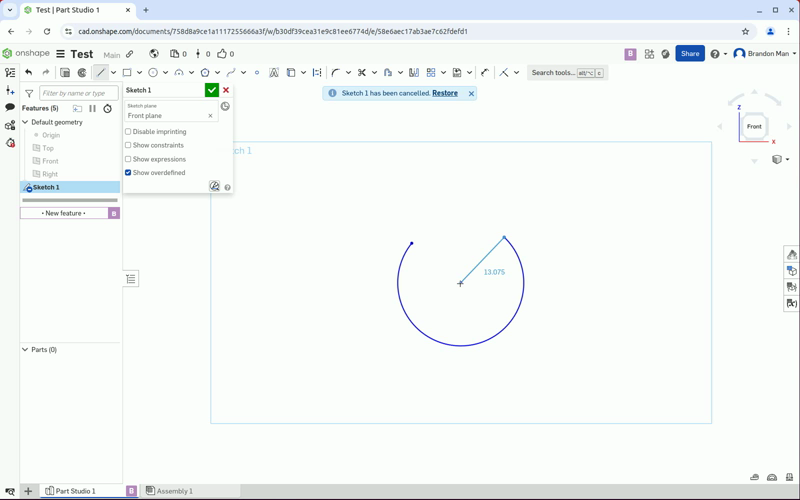
key_up(shift)
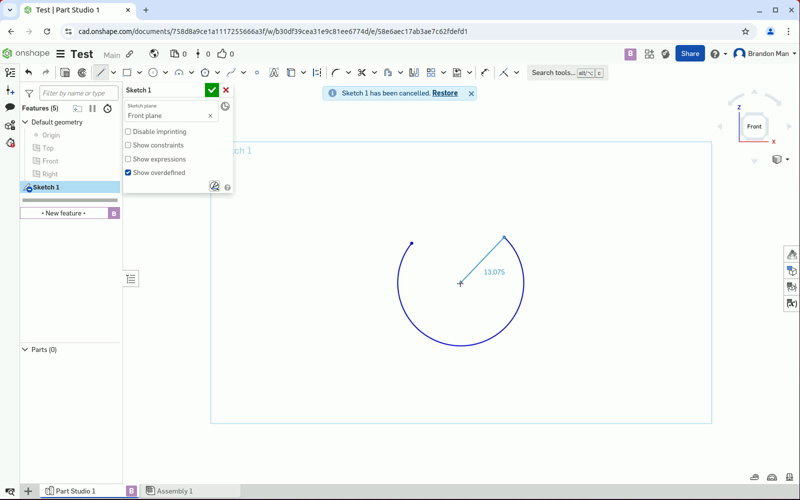
key_down(shift)
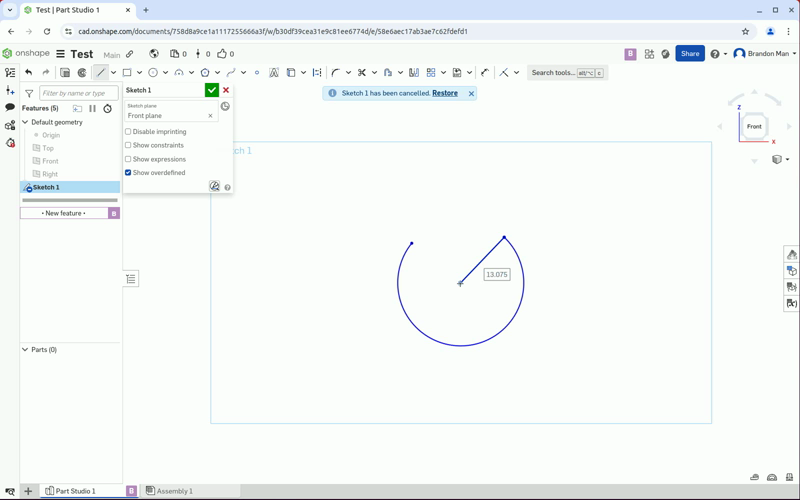
mouse_move(411, 243)
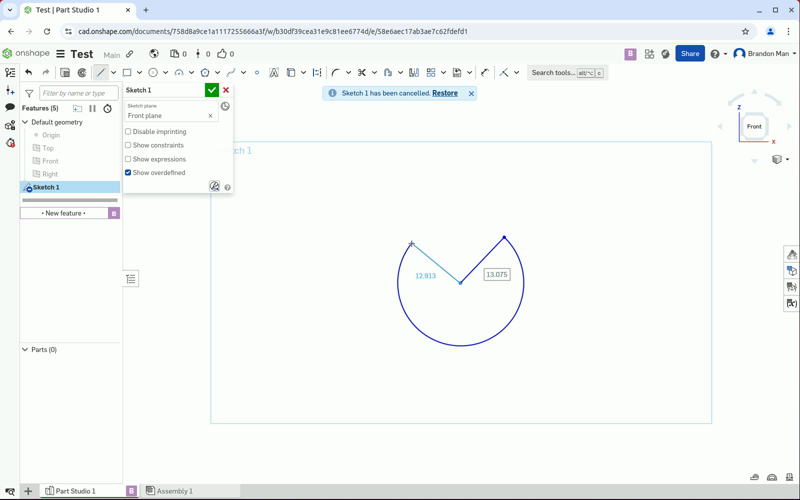
key_up(shift)
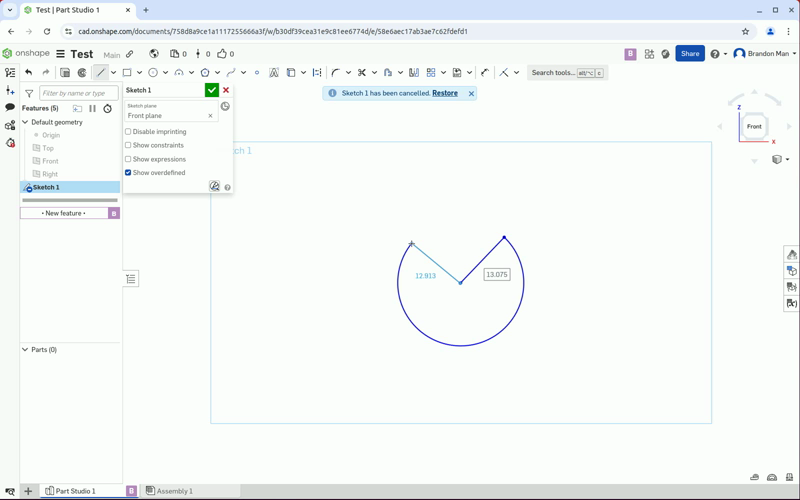
click(411, 243)
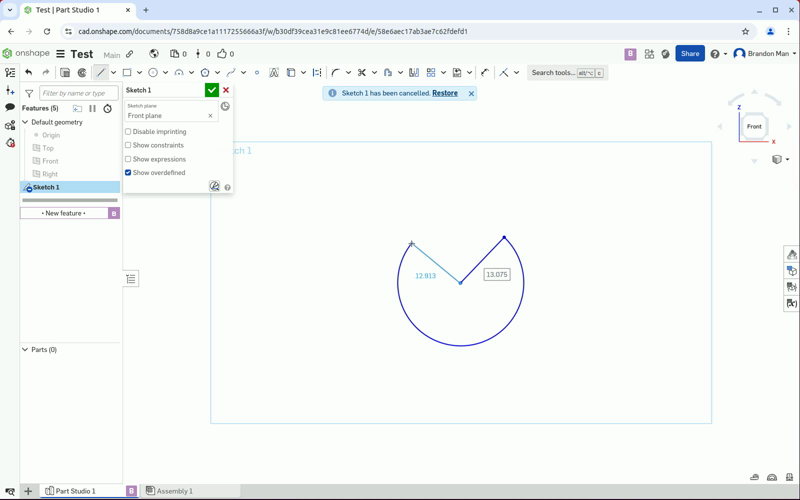
key(esc)
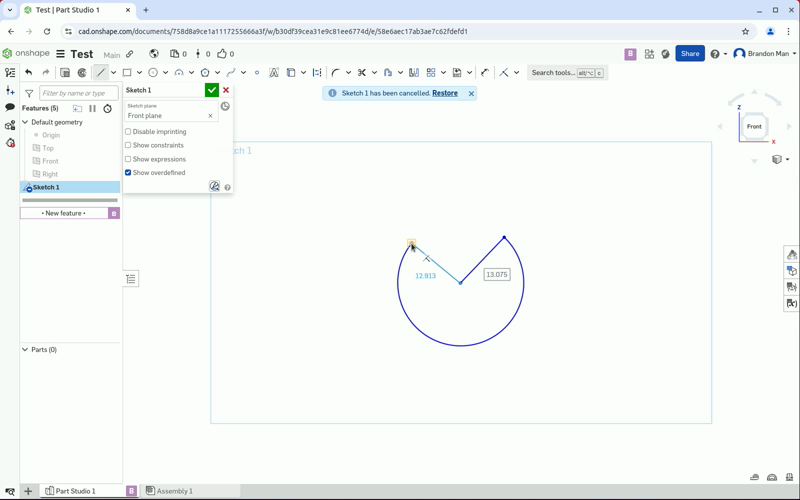
mouse_move(464, 338)
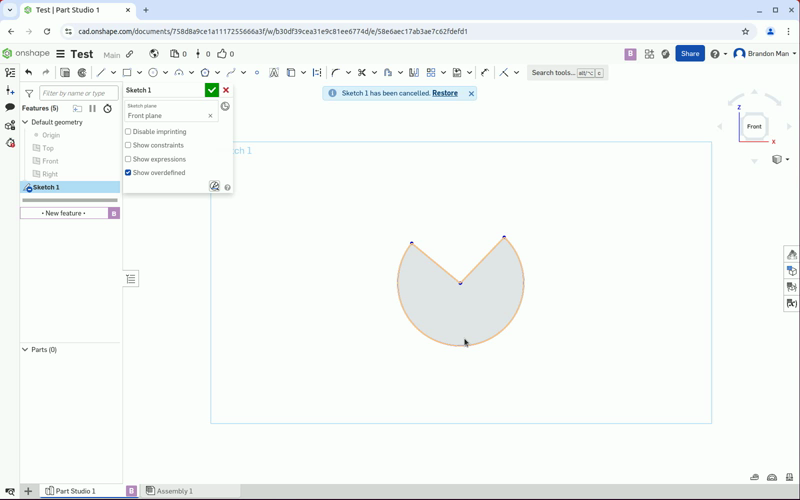
click(464, 338)
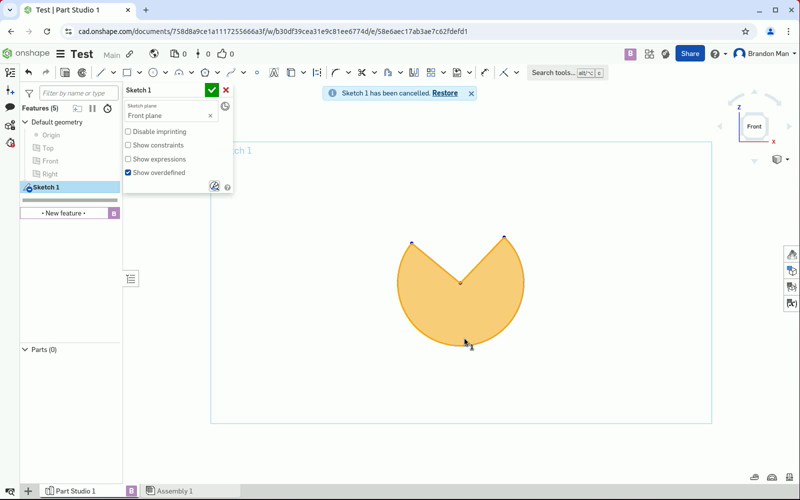
mouse_move(73, 352)
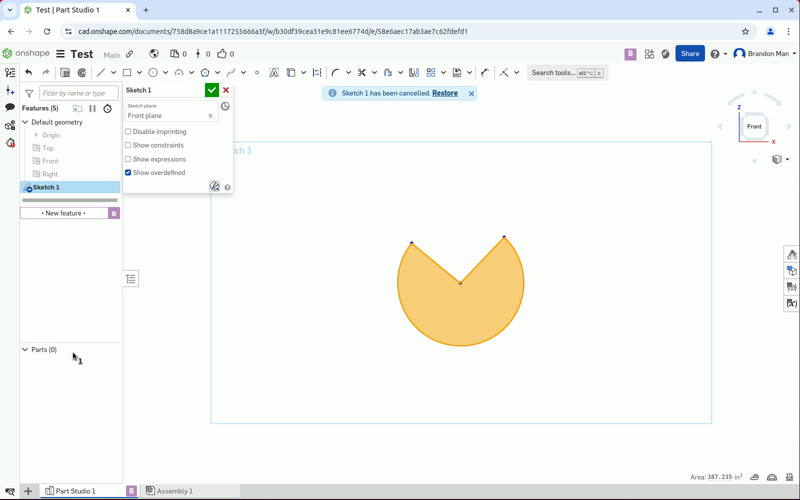
key(shift+y)
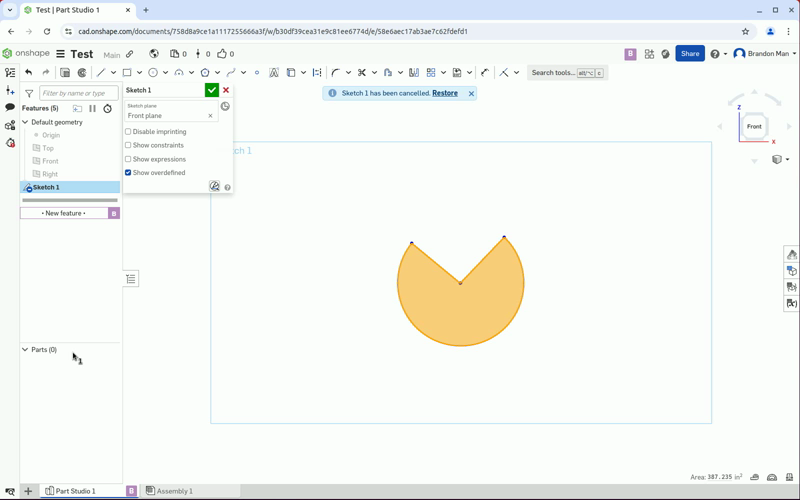
key(shift+e)
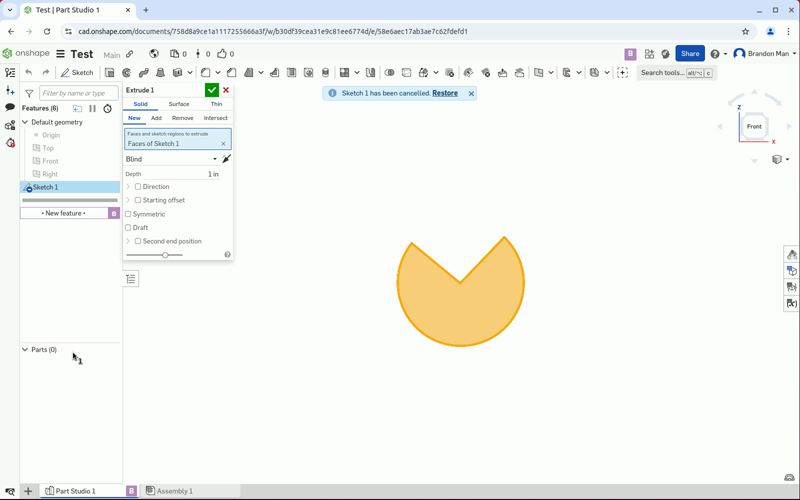
mouse_move(143, 106)
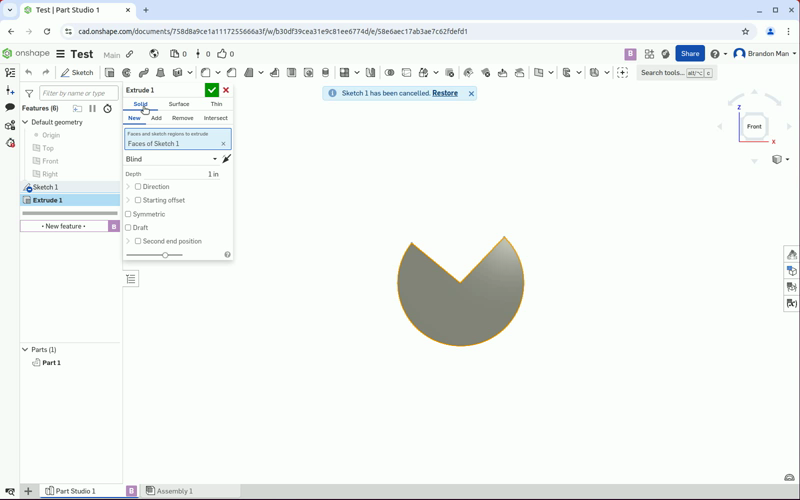
click(143, 106)
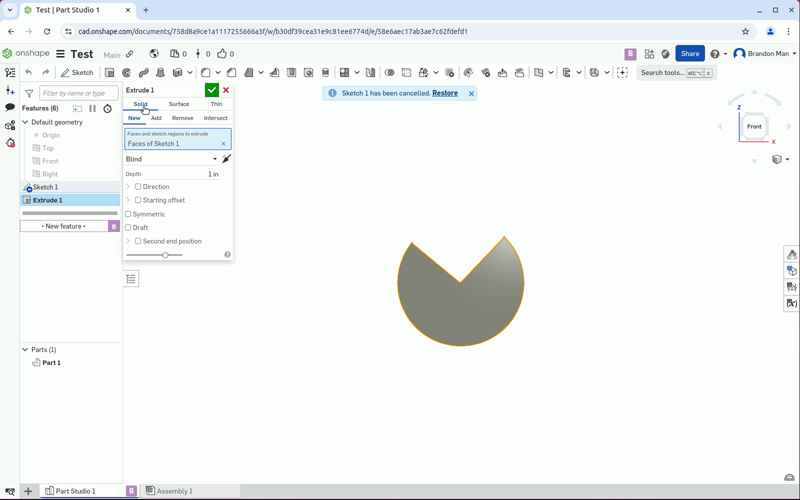
mouse_move(137, 120)
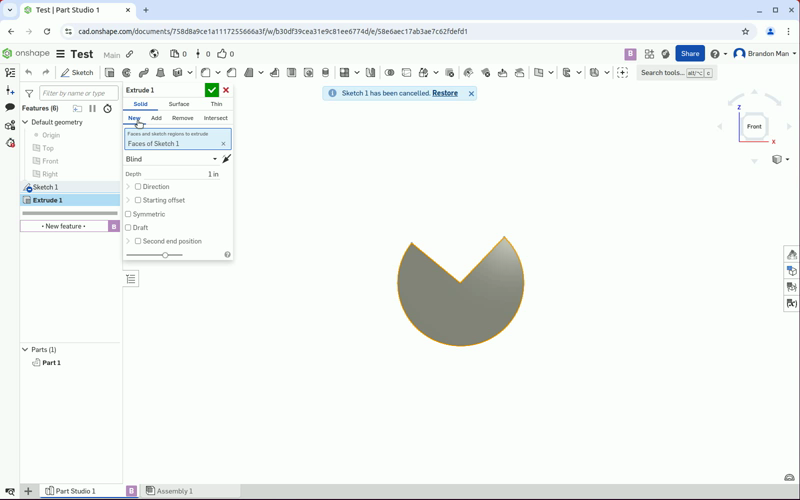
click(137, 120)
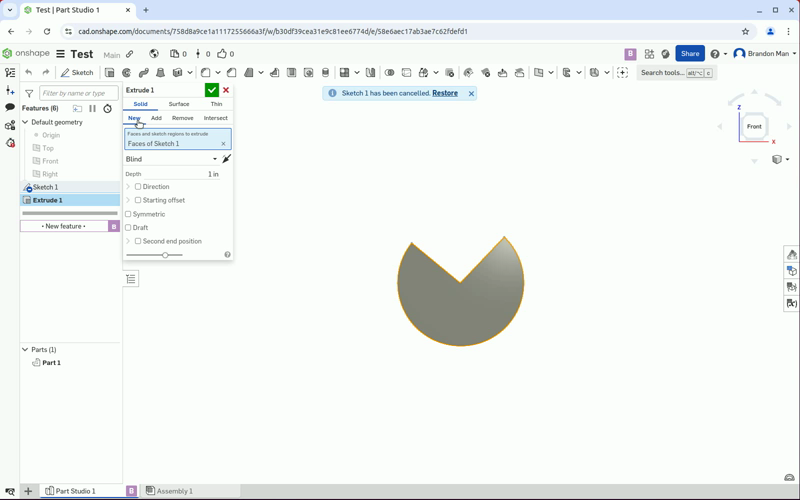
key(tab, 4)
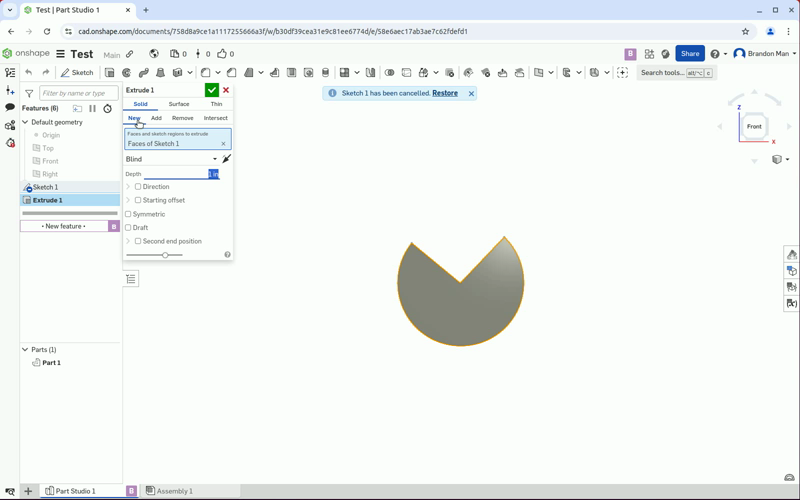
text(7.462)
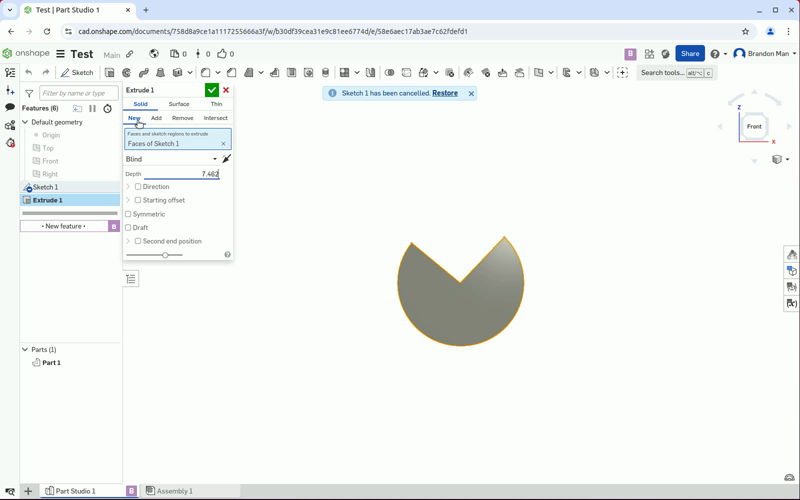
key(enter)
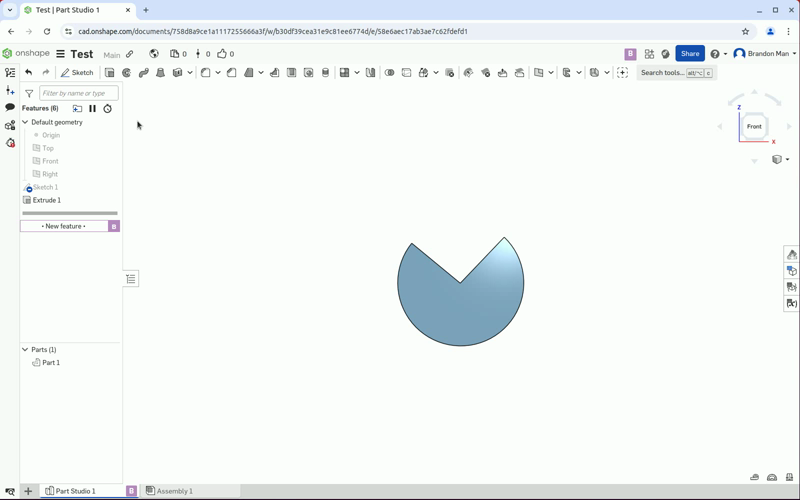
key(shift+h)
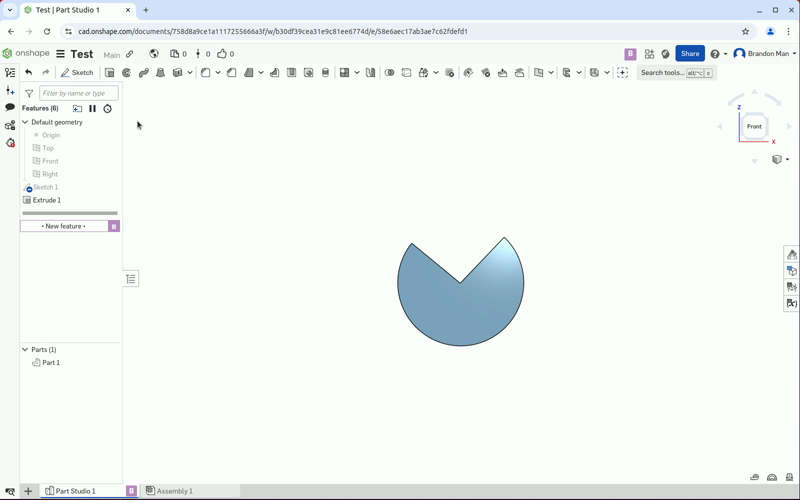
key(shift+h)
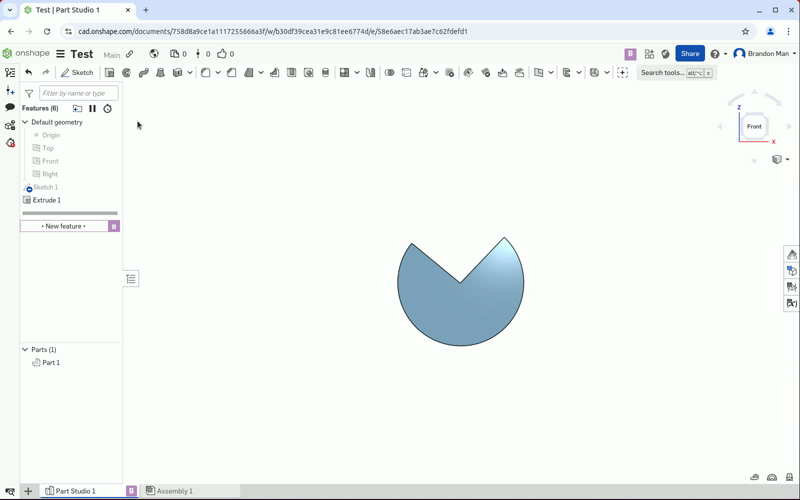
mouse_move(73, 189)
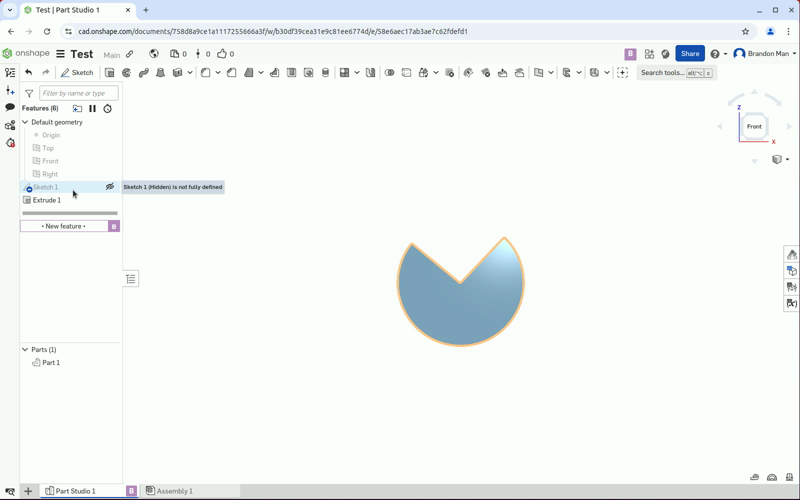
click(73, 189)
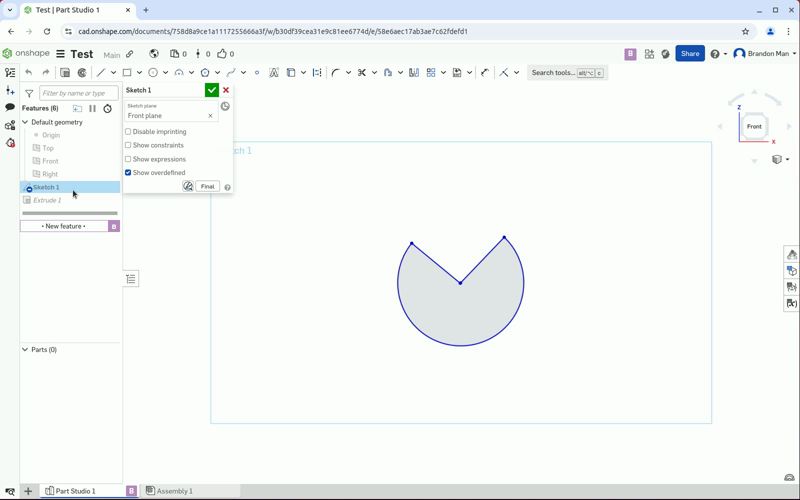
mouse_move(229, 92)
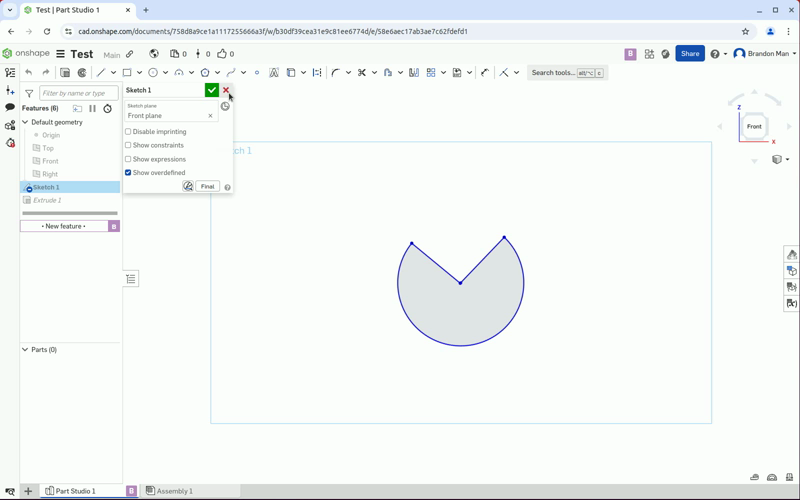
click(229, 92)
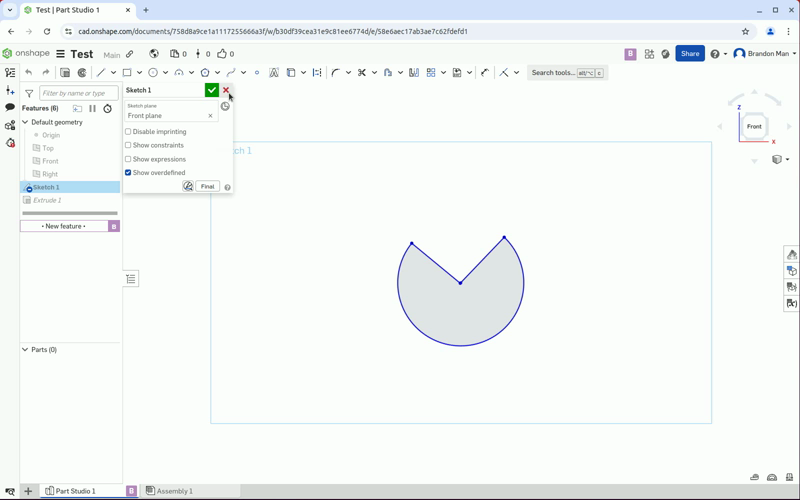
key(shift+s)
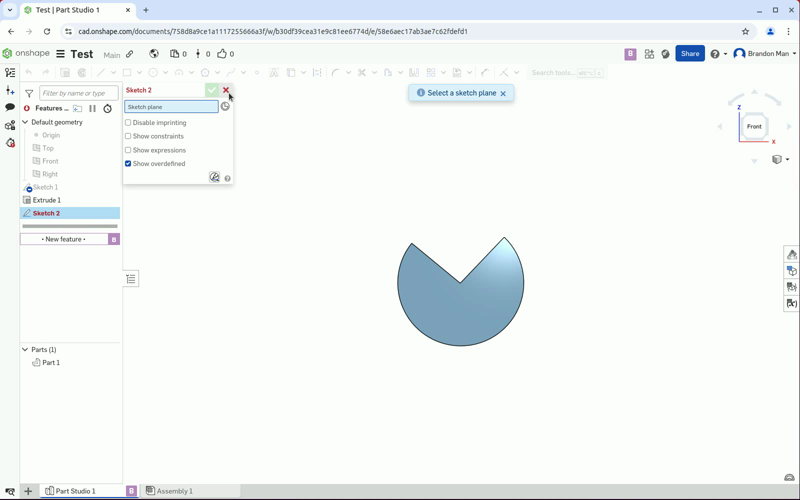
mouse_move(73, 163)
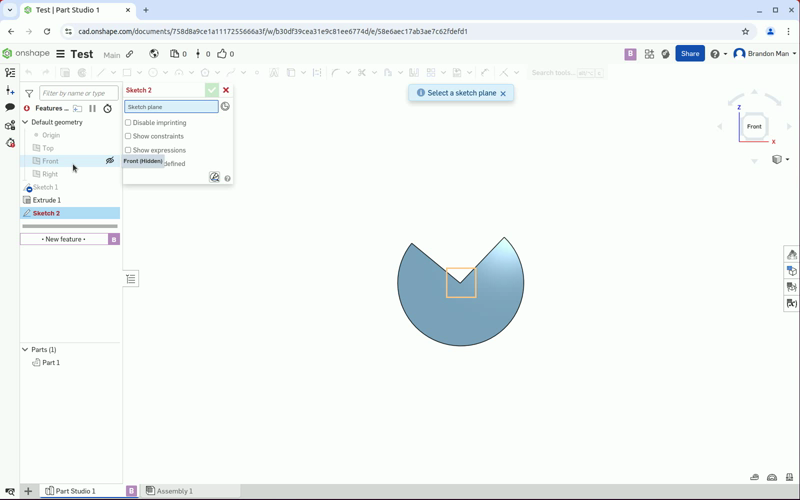
click(73, 163)
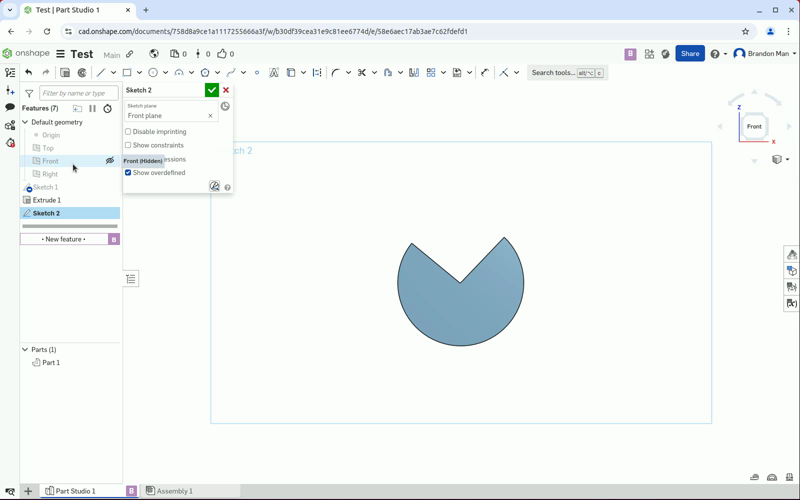
mouse_move(73, 352)
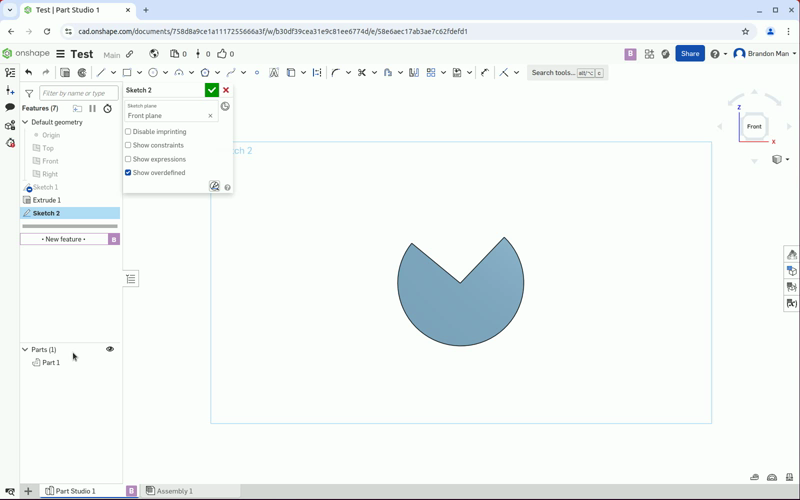
key(y)
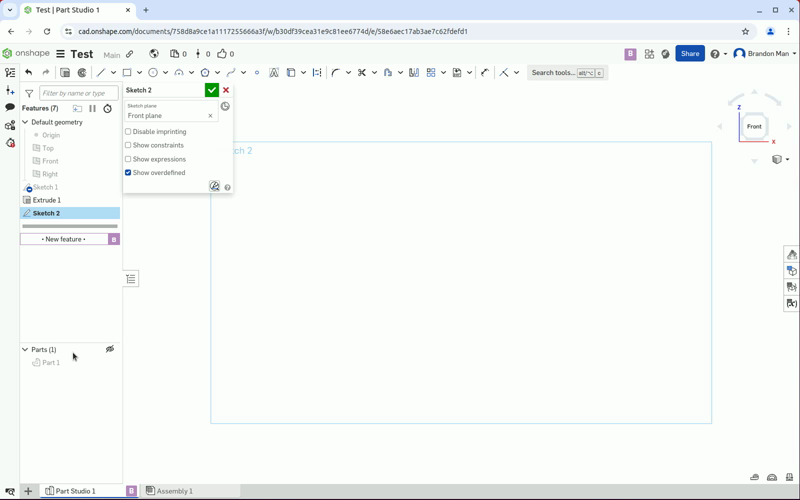
key(l)
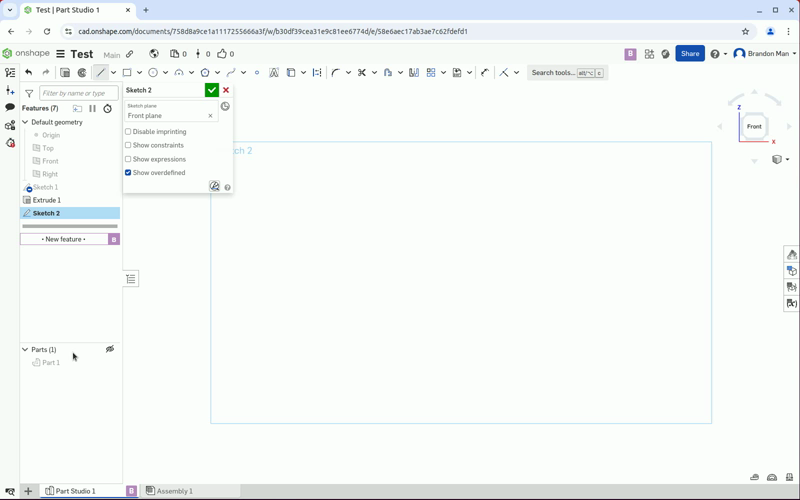
key_down(shift)
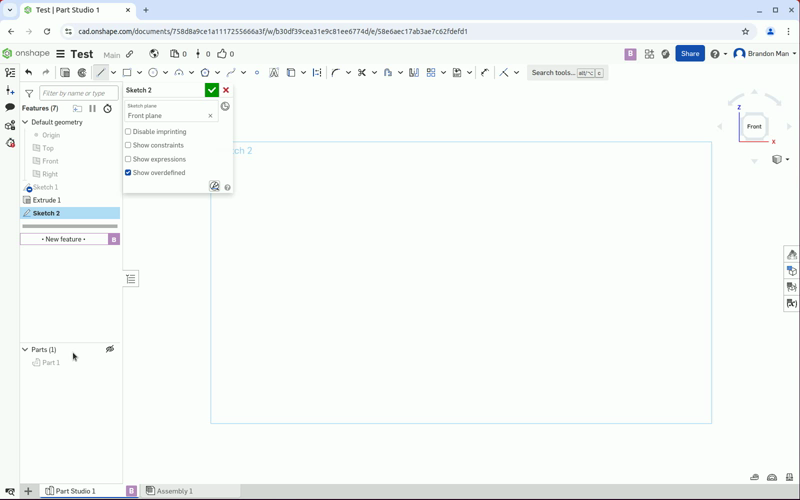
mouse_move(377, 213)
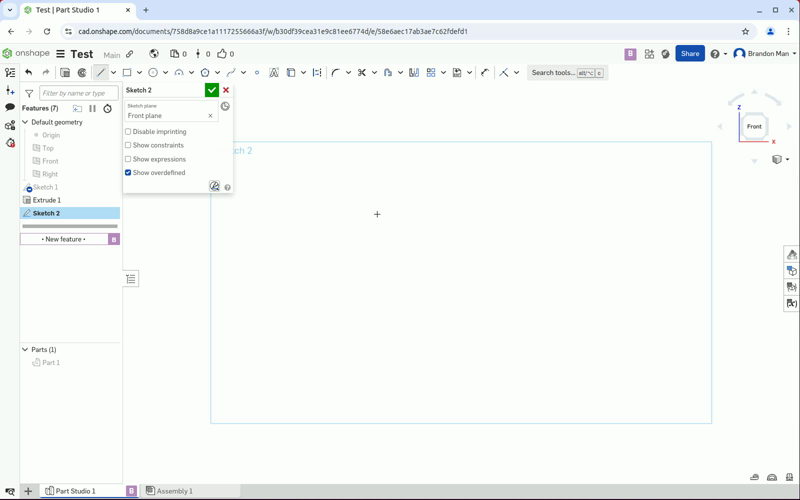
click(377, 213)
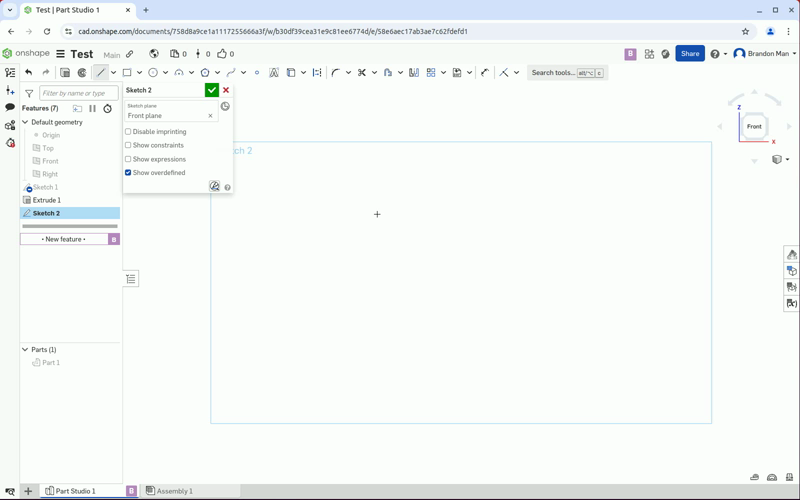
key_up(shift)
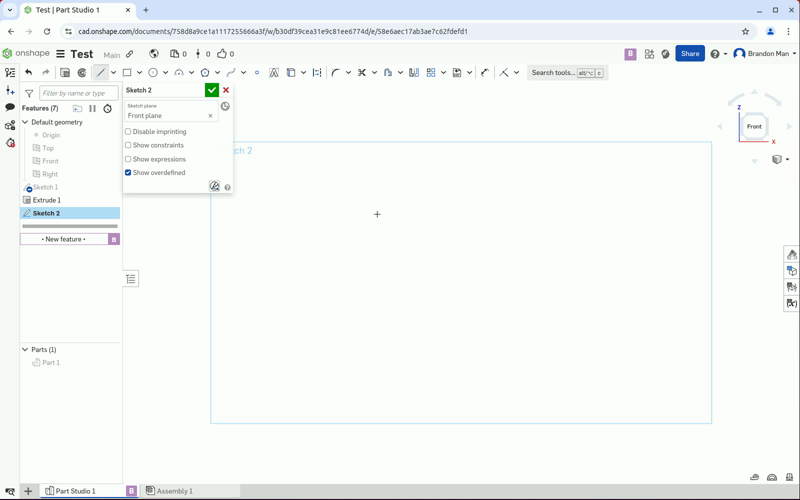
key_down(shift)
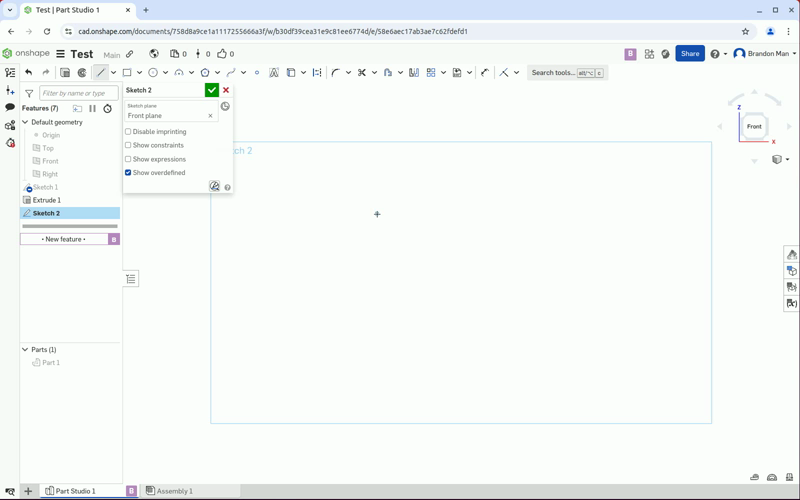
mouse_move(407, 213)
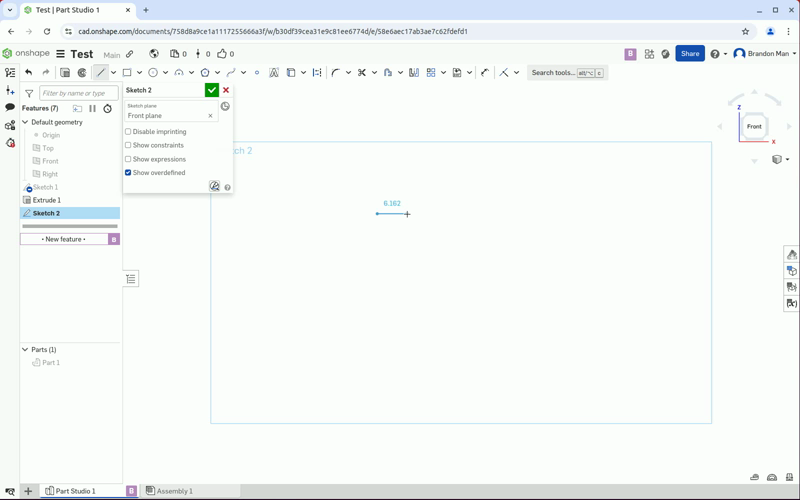
mouse_move(412, 242)
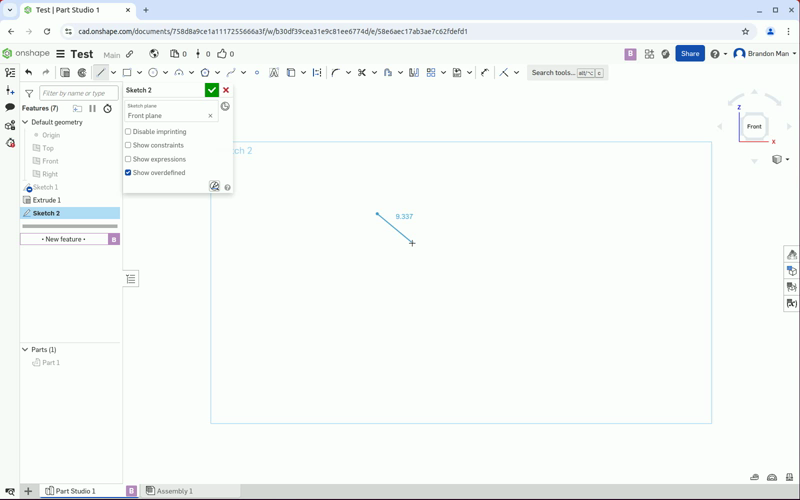
click(412, 242)
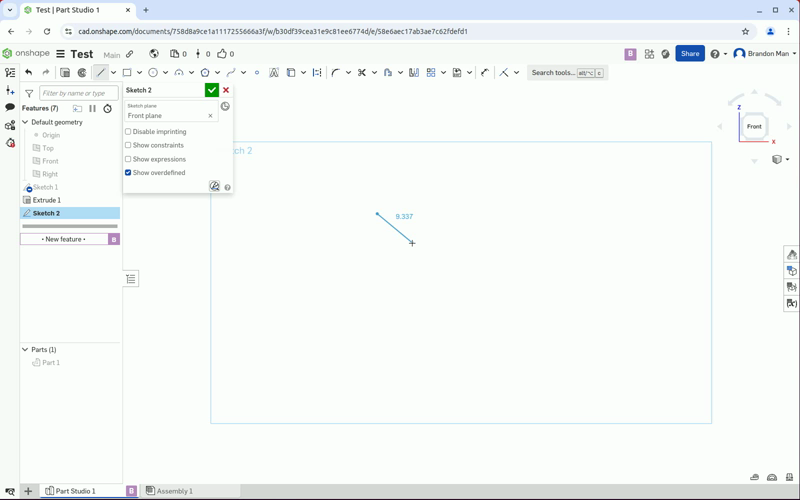
key_up(shift)
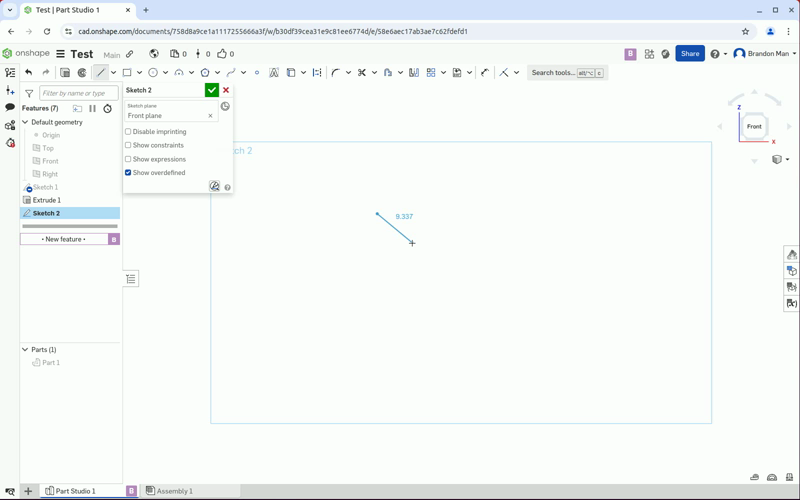
key(esc)
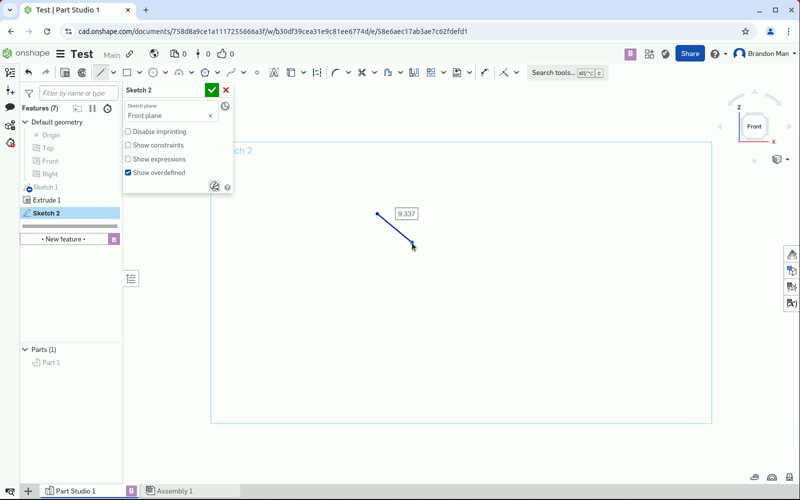
key(a)
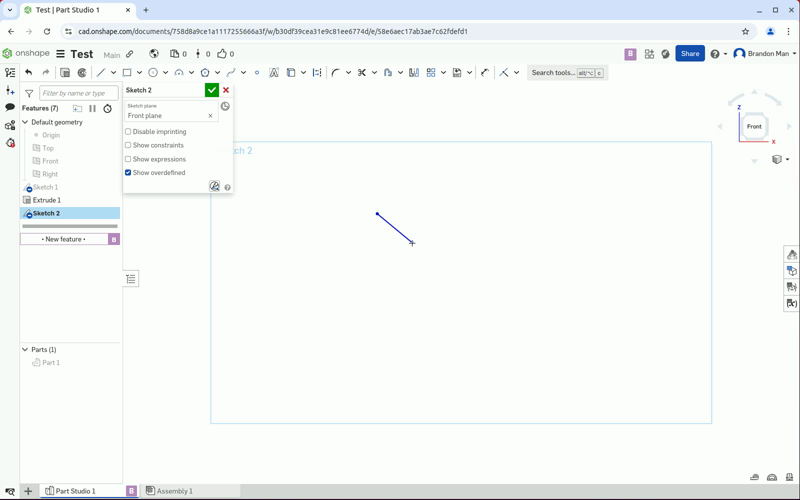
mouse_move(412, 242)
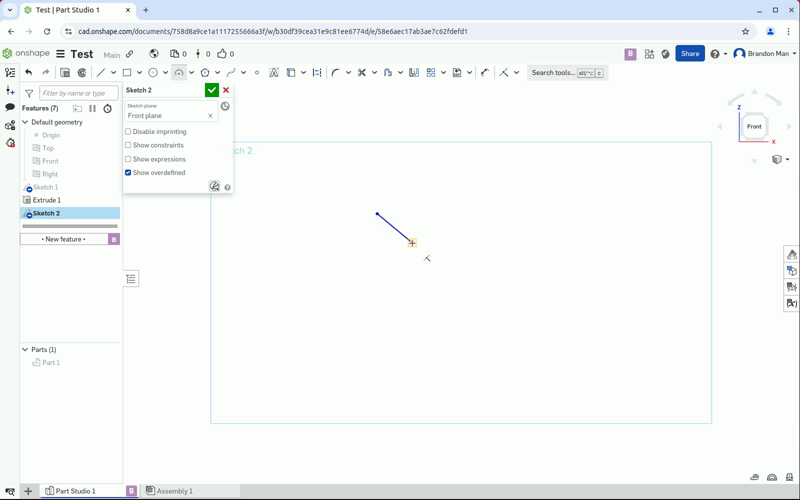
click(412, 242)
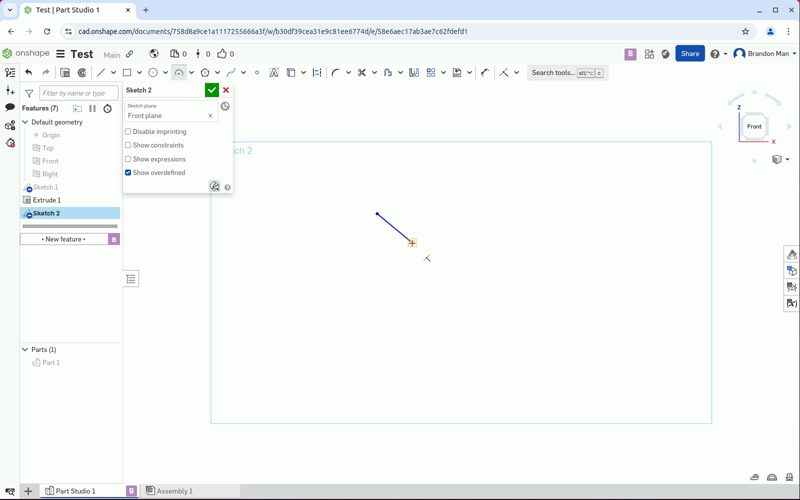
key_down(shift)
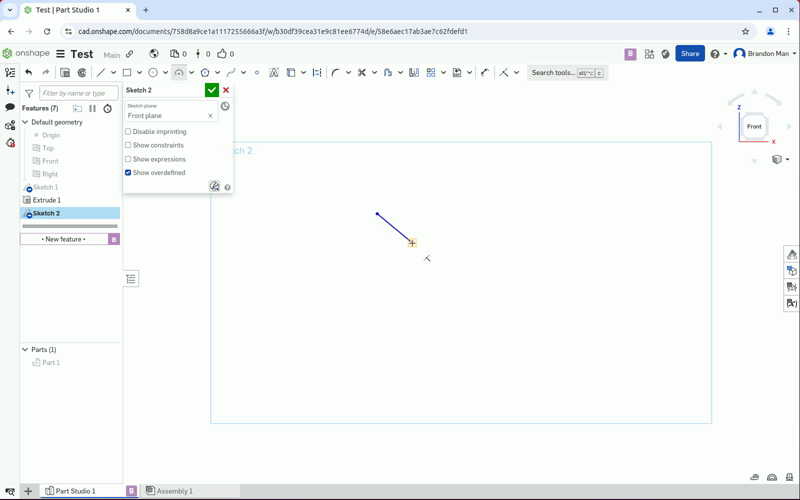
mouse_move(492, 227)
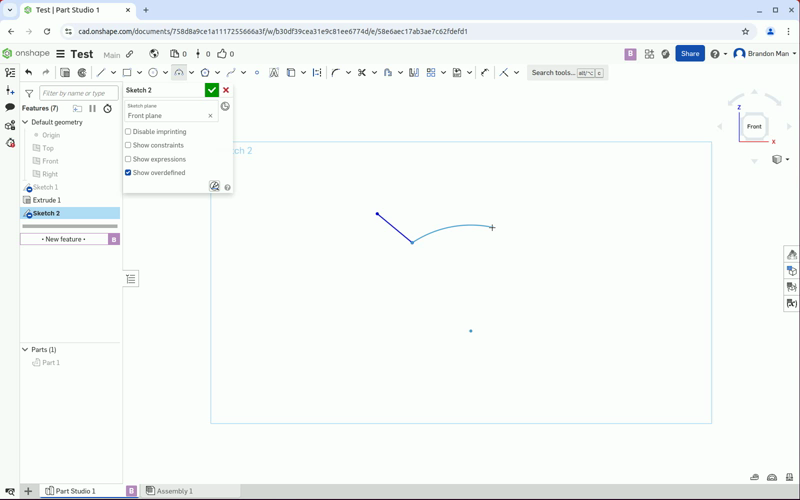
click(492, 227)
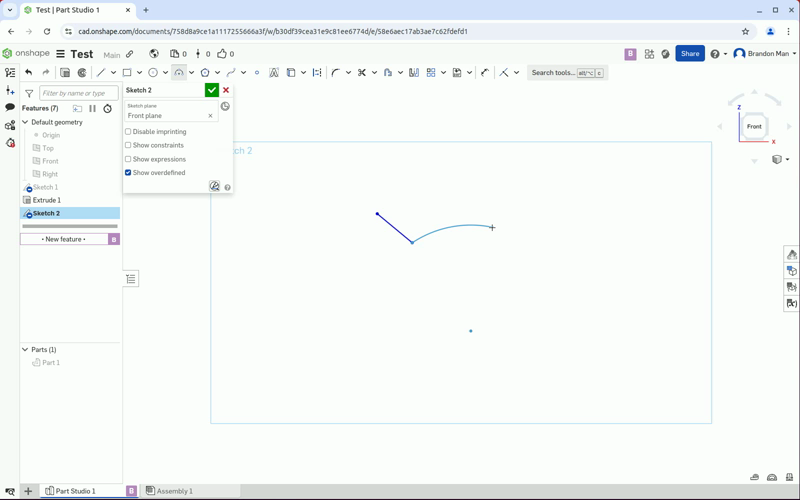
mouse_move(449, 220)
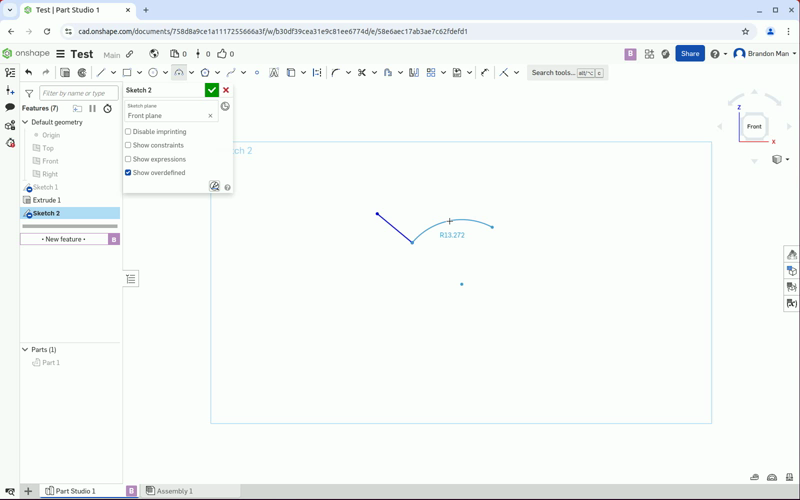
click(449, 220)
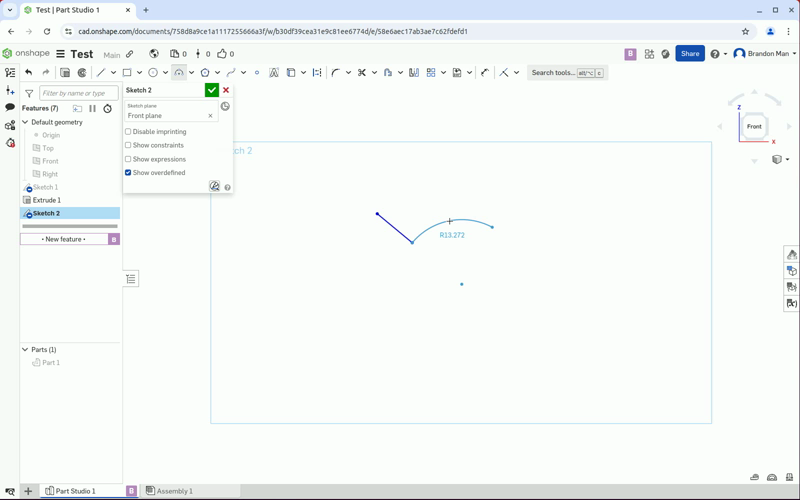
key_up(shift)
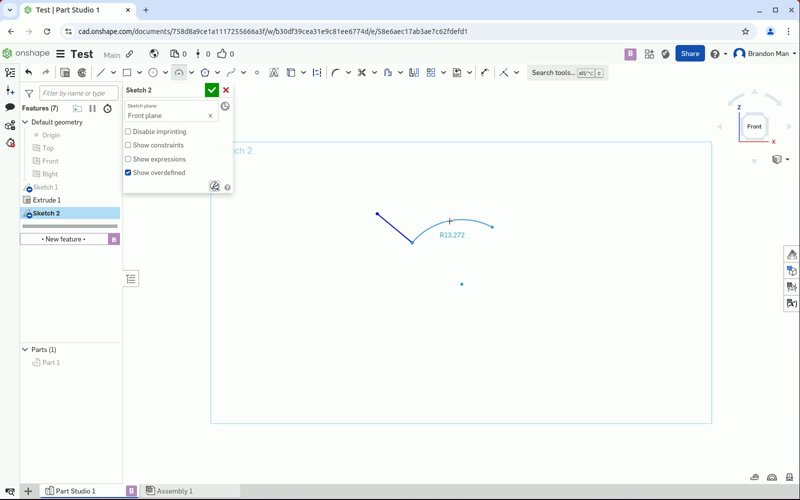
key(esc)
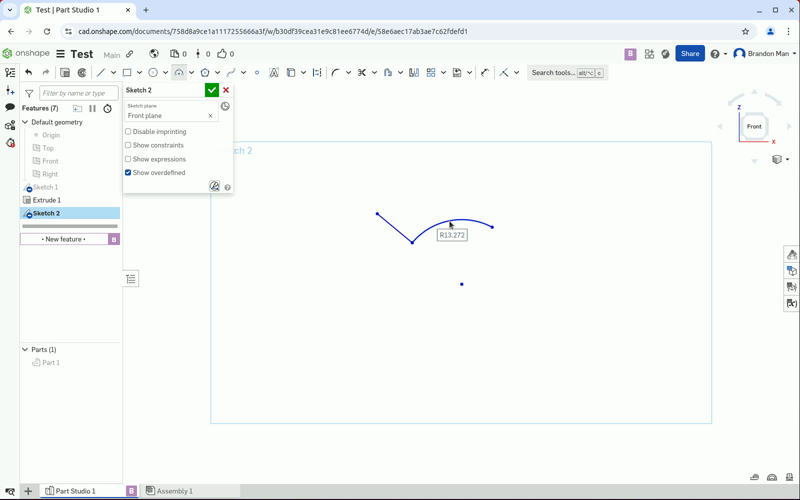
key(l)
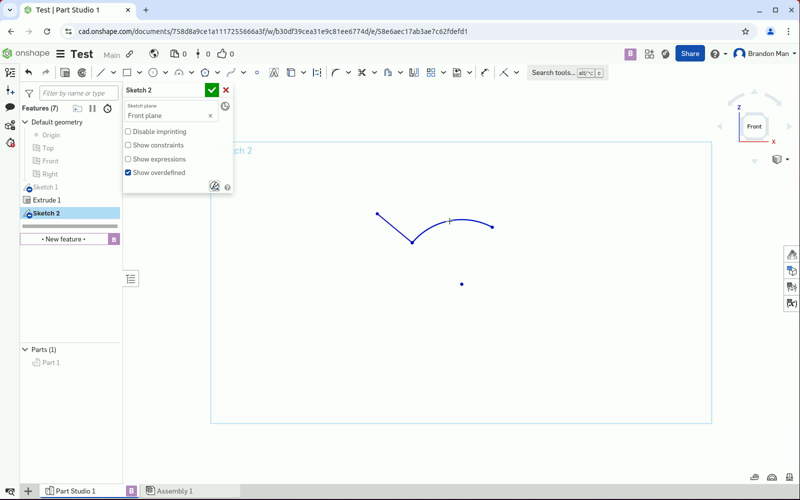
mouse_move(492, 227)
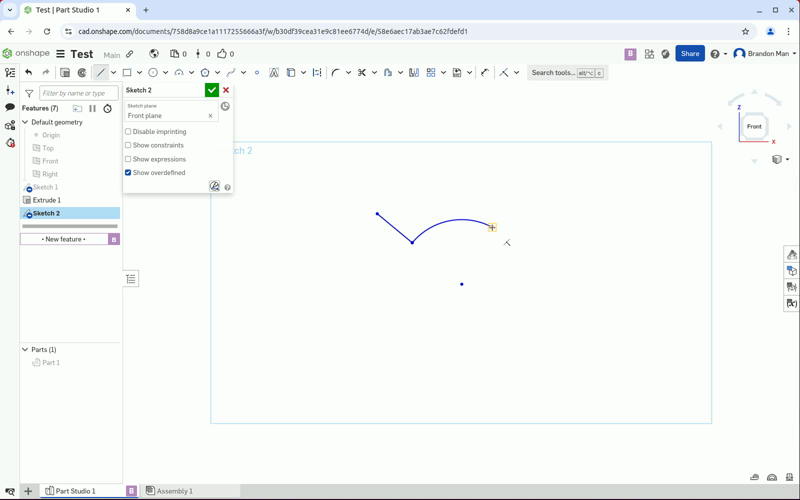
click(492, 227)
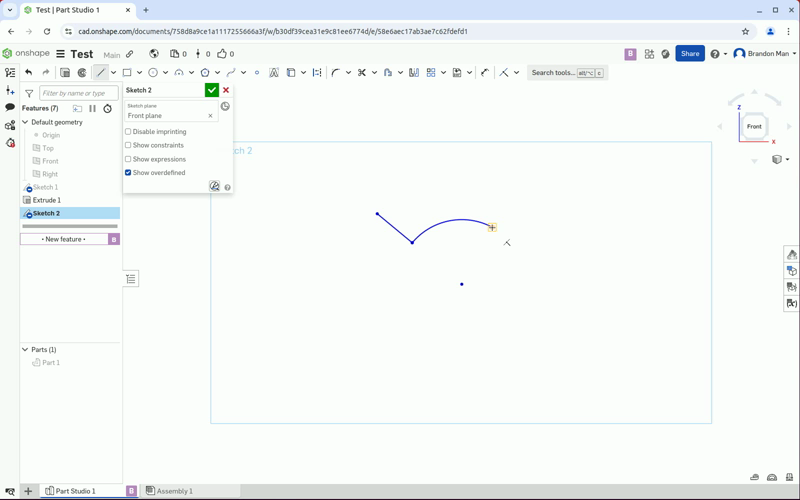
key_down(shift)
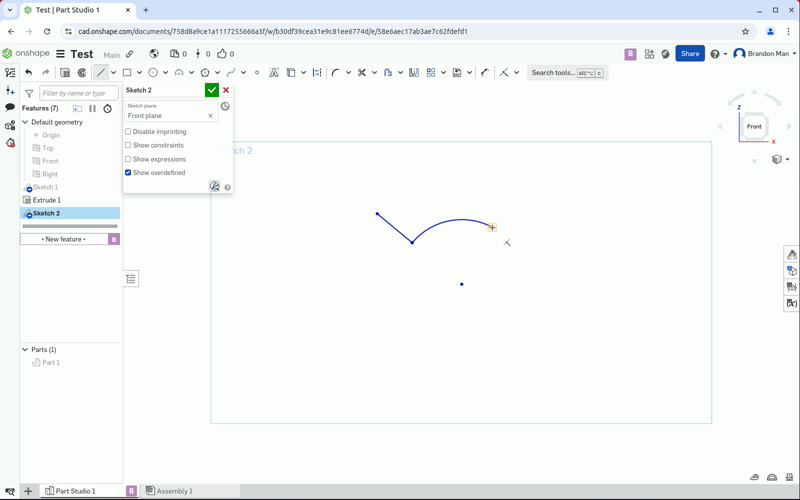
mouse_move(413, 170)
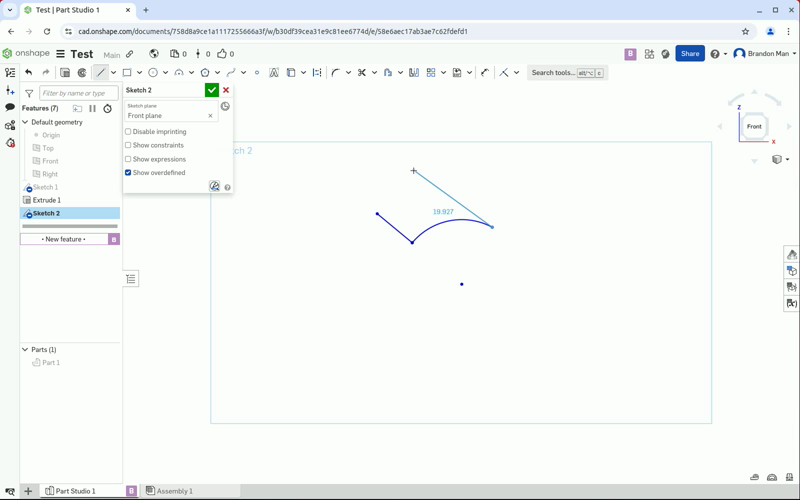
click(413, 170)
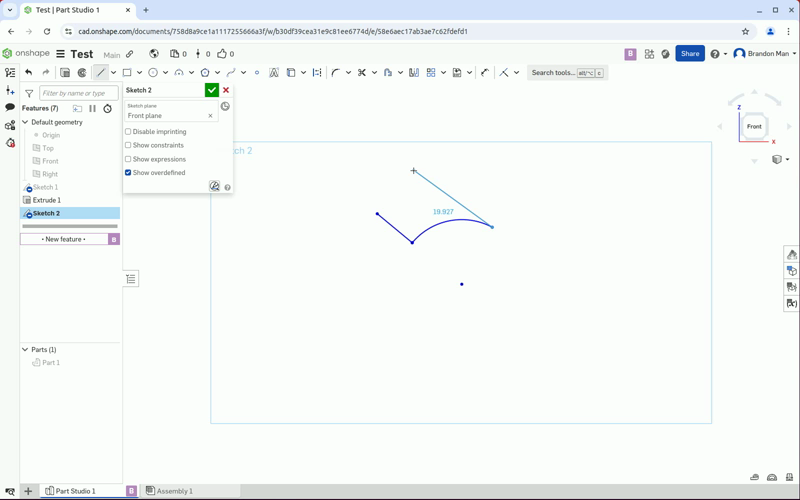
key_up(shift)
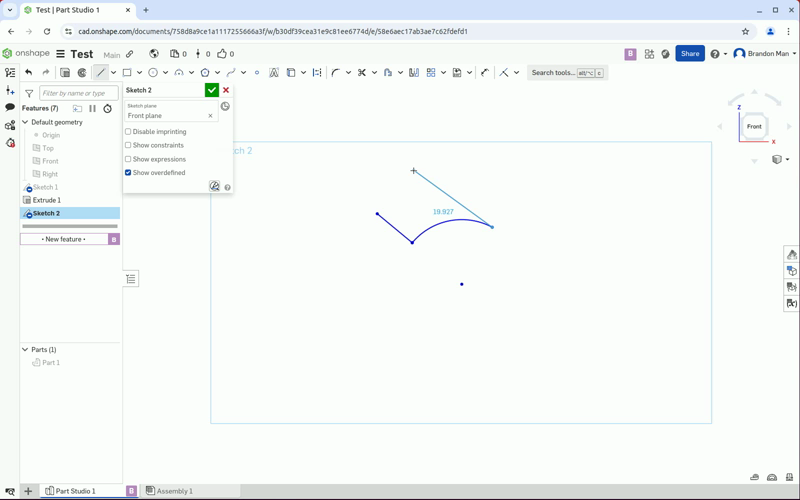
mouse_move(443, 170)
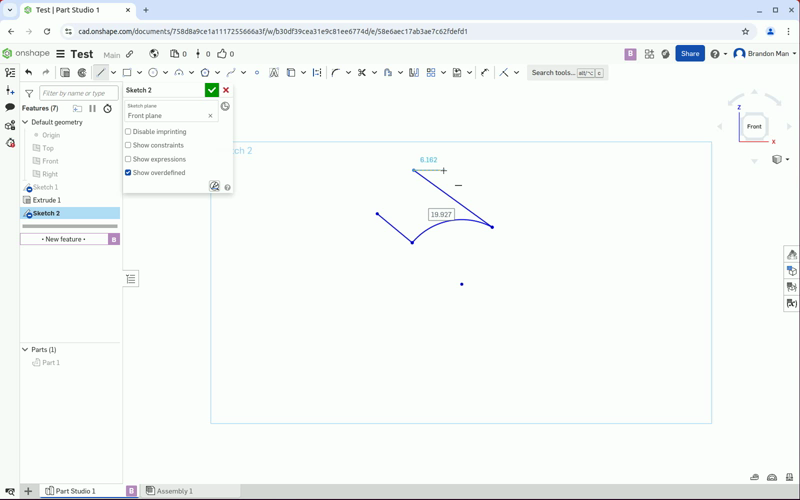
key_down(shift)
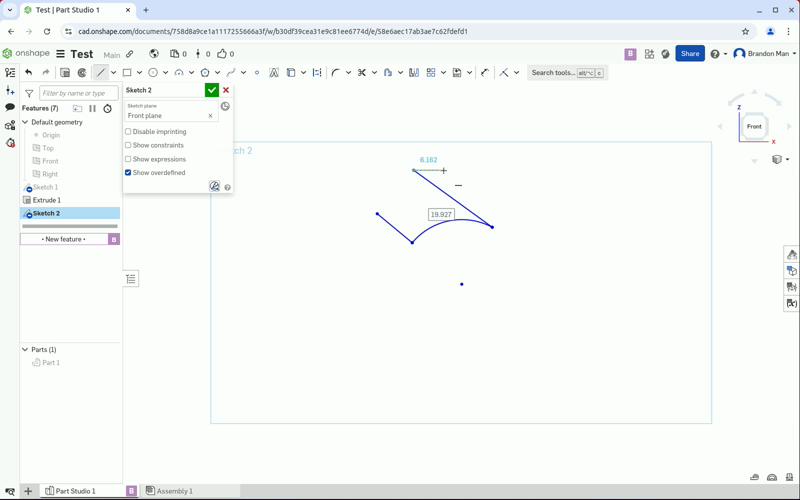
mouse_move(377, 213)
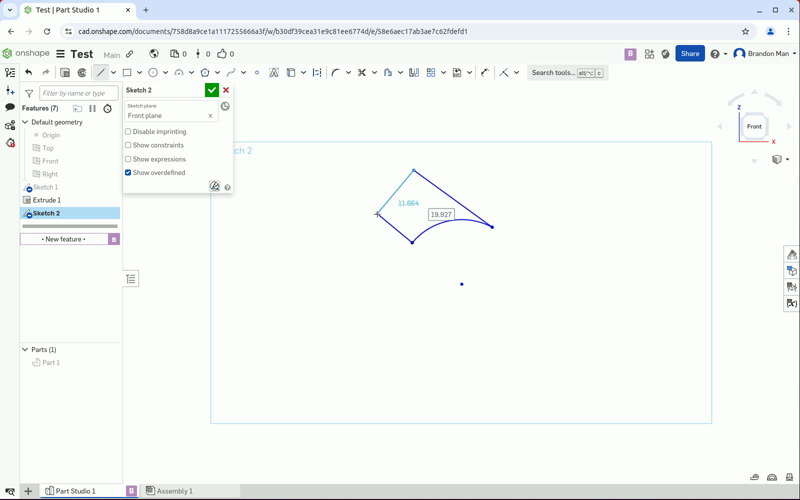
key_up(shift)
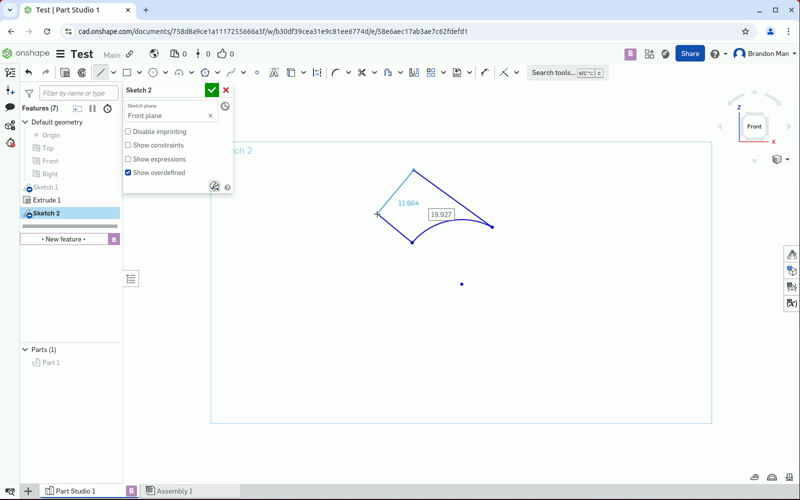
click(377, 213)
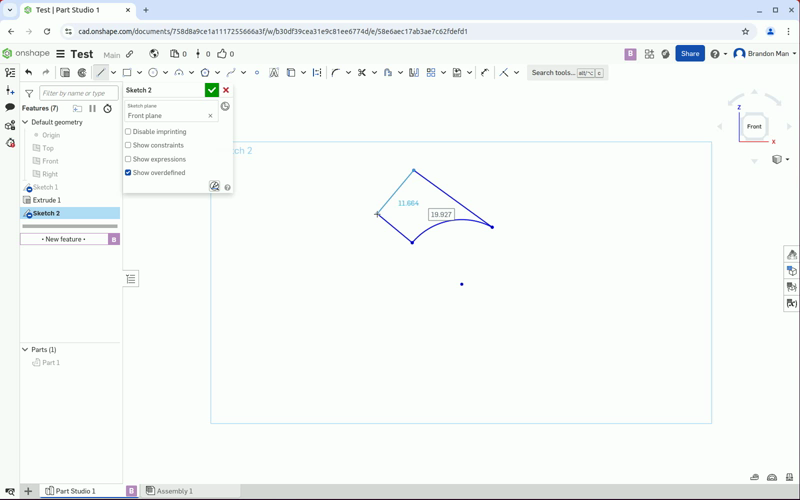
key(esc)
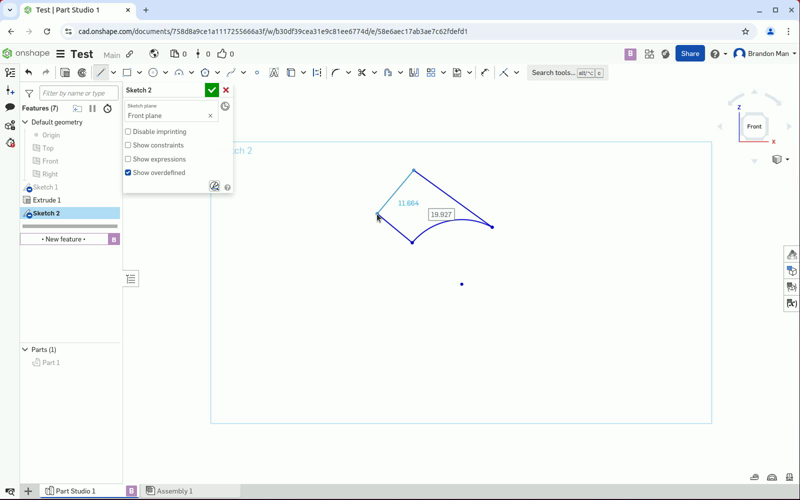
mouse_move(411, 213)
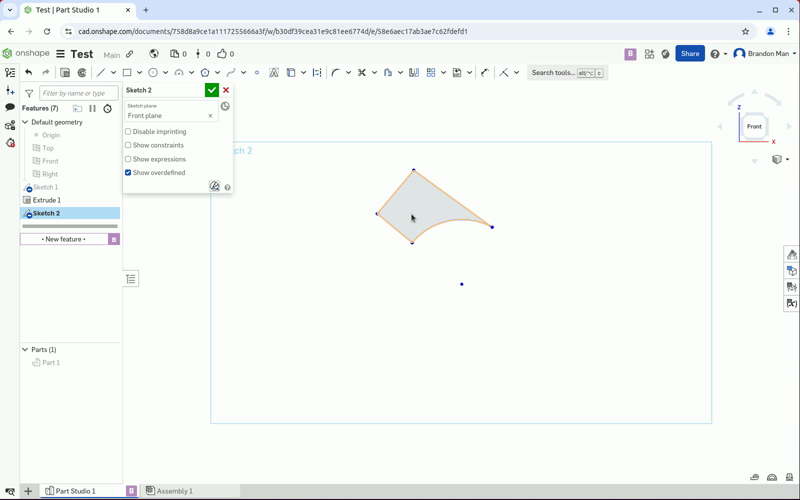
click(411, 213)
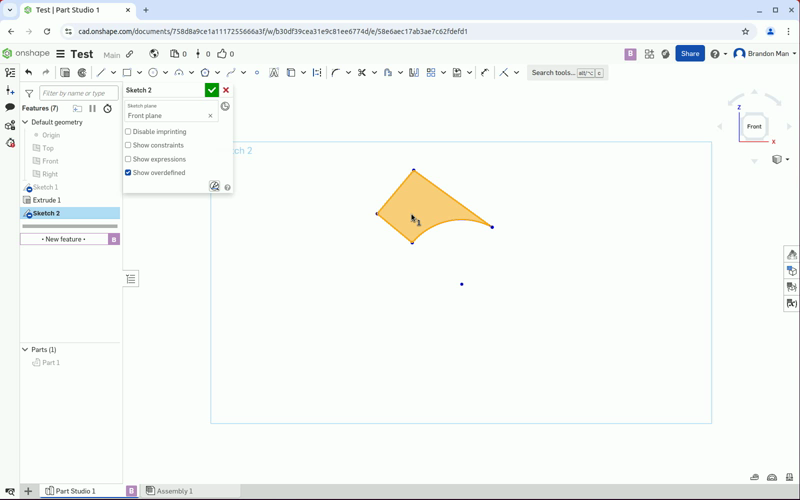
mouse_move(73, 352)
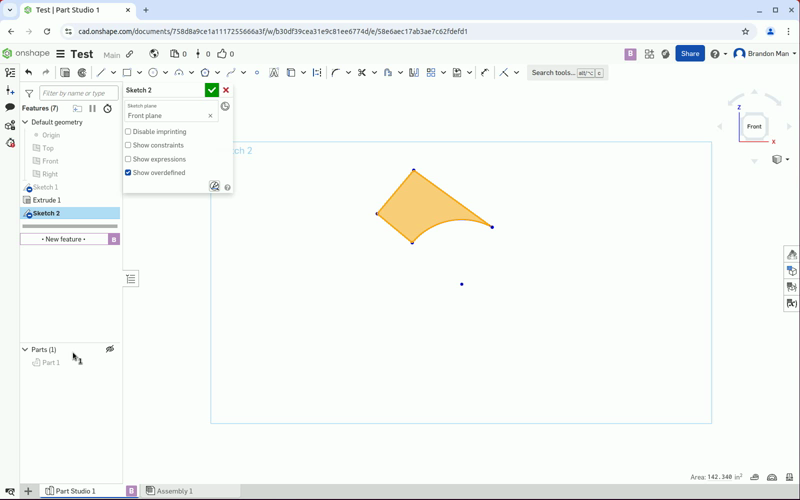
key(shift+y)
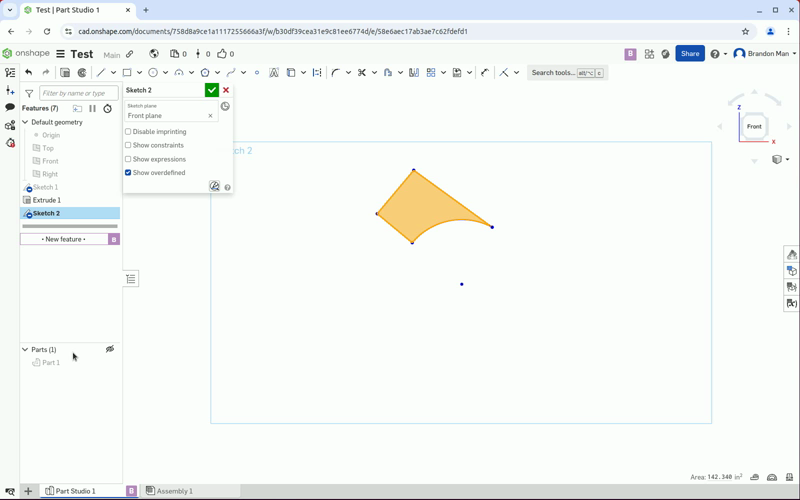
key(shift+e)
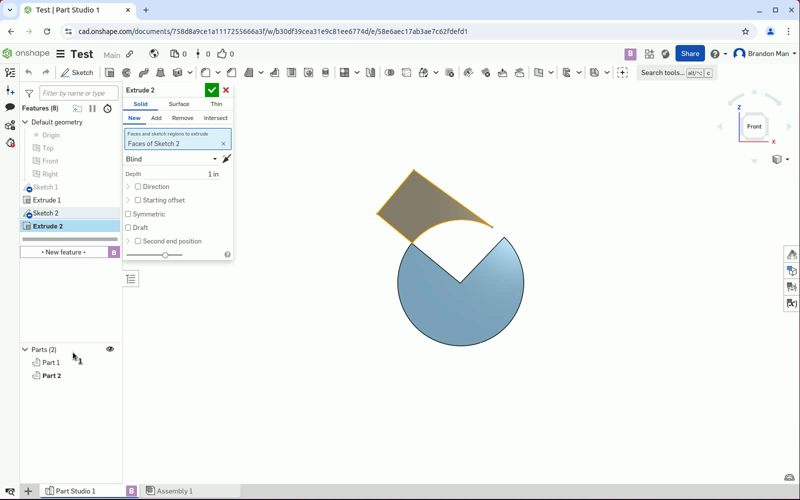
mouse_move(143, 106)
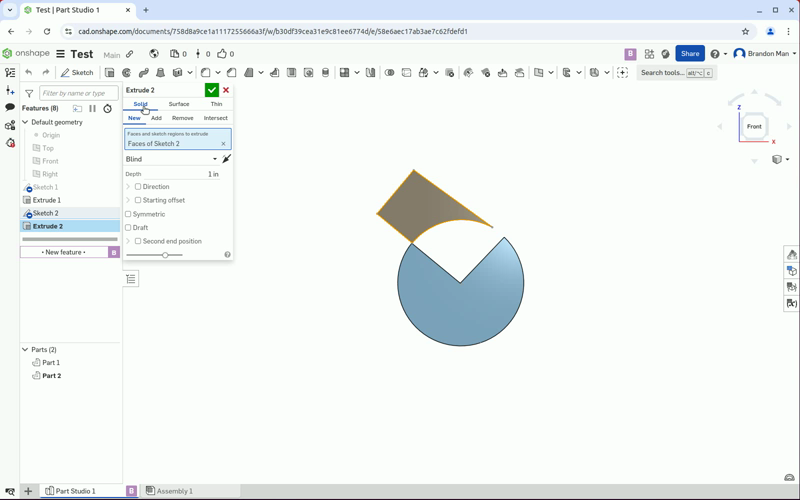
click(143, 106)
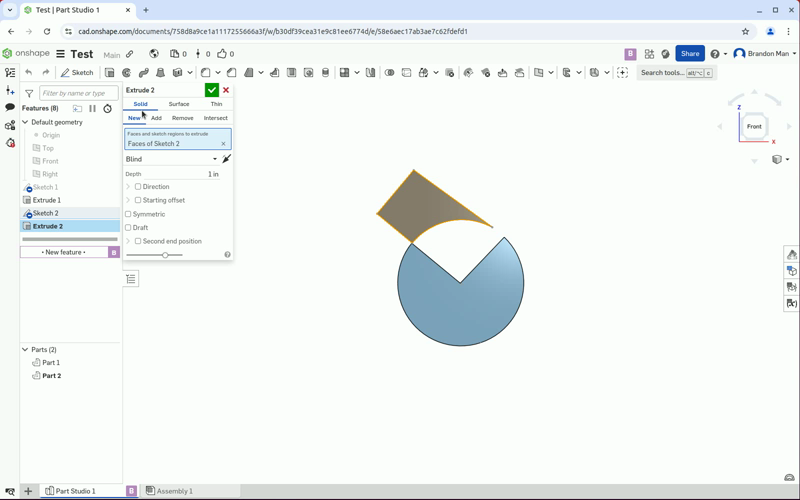
mouse_move(137, 120)
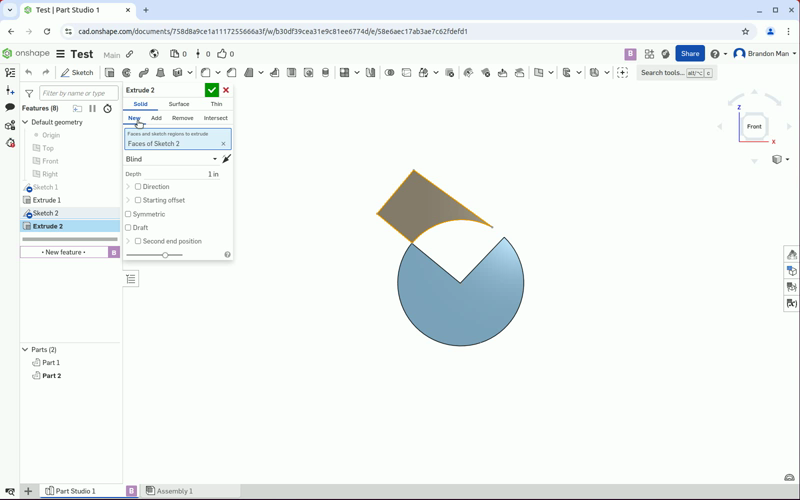
click(137, 120)
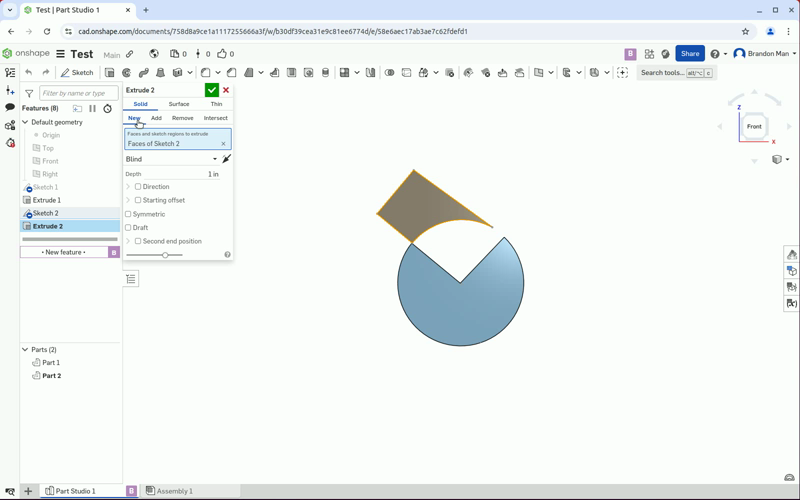
key(tab, 4)
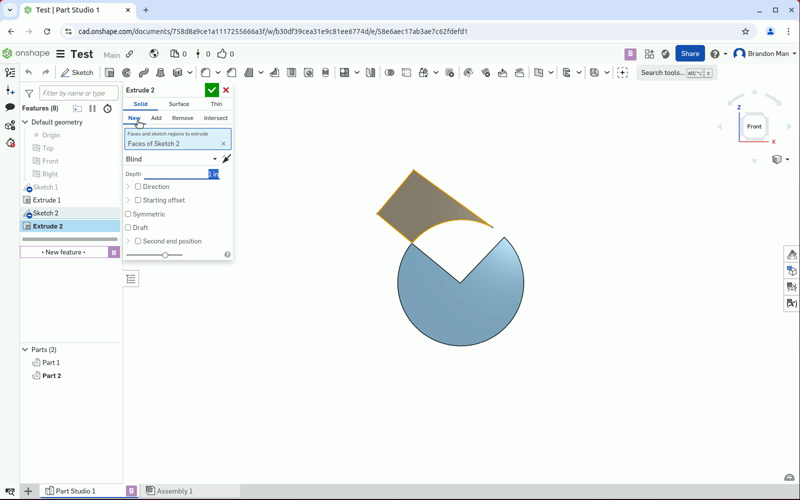
text(7.462)
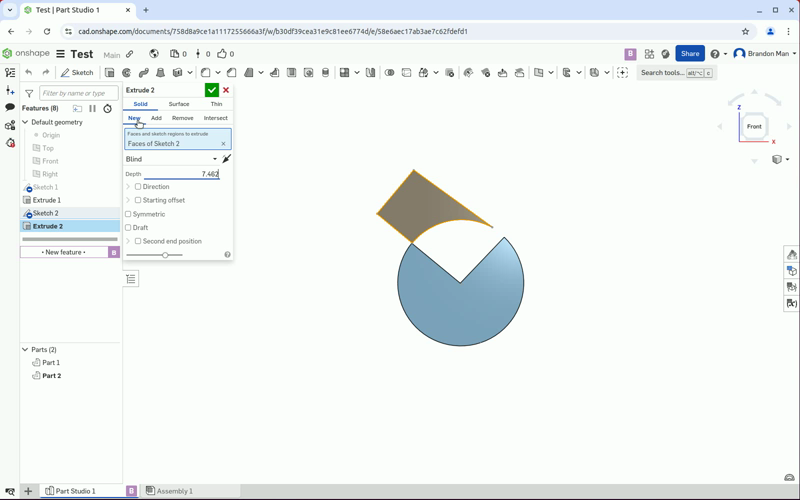
key(enter)
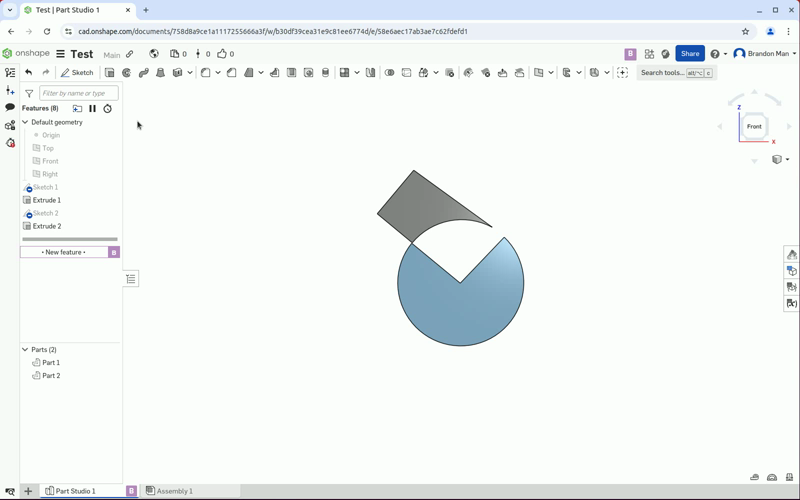
key(shift+h)
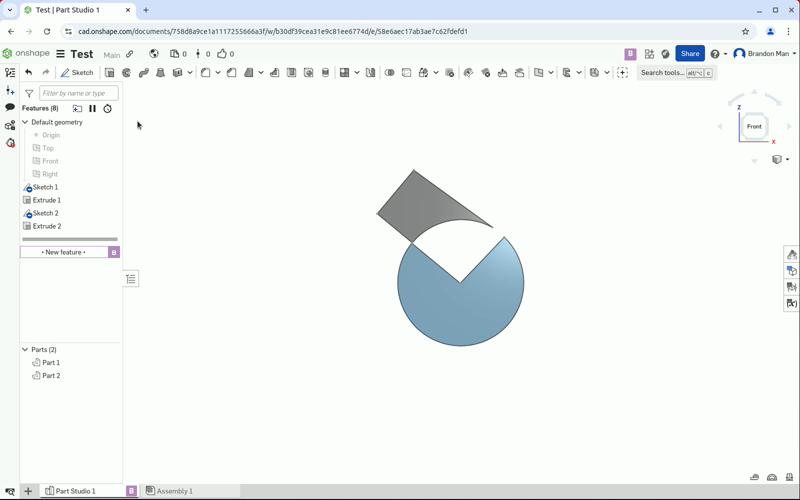
key(shift+h)
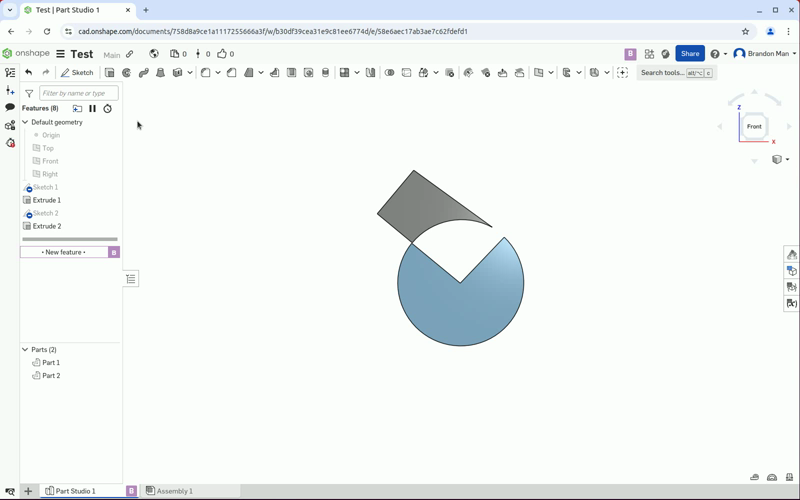
mouse_move(73, 189)
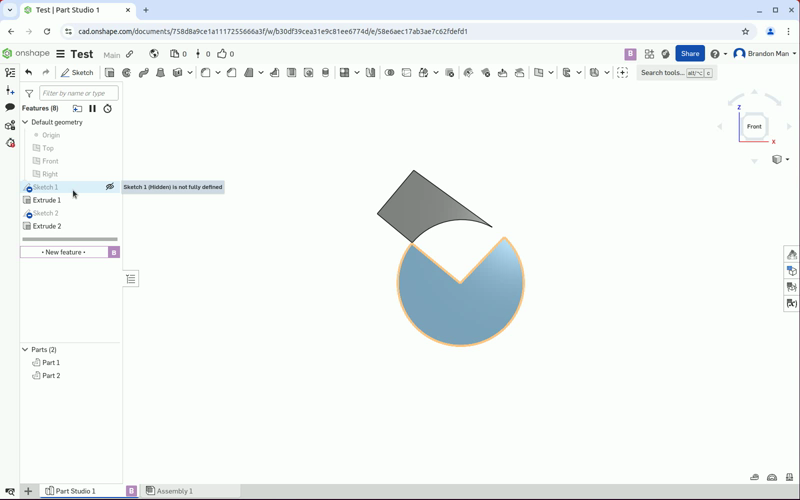
click(73, 189)
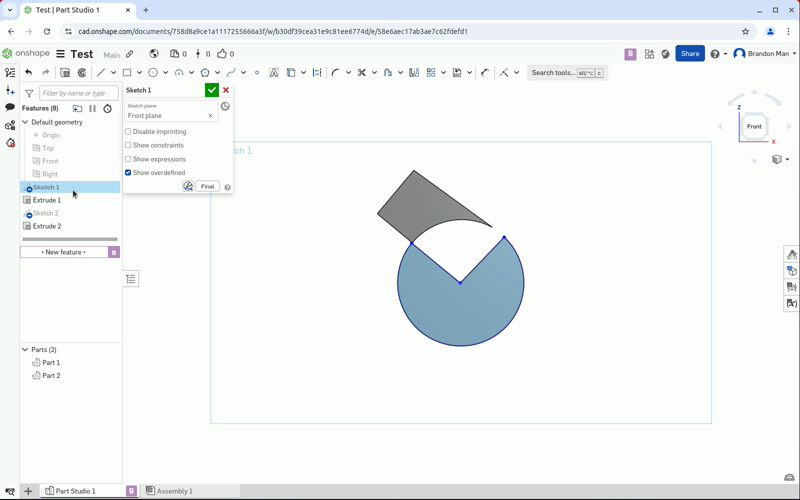
mouse_move(229, 92)
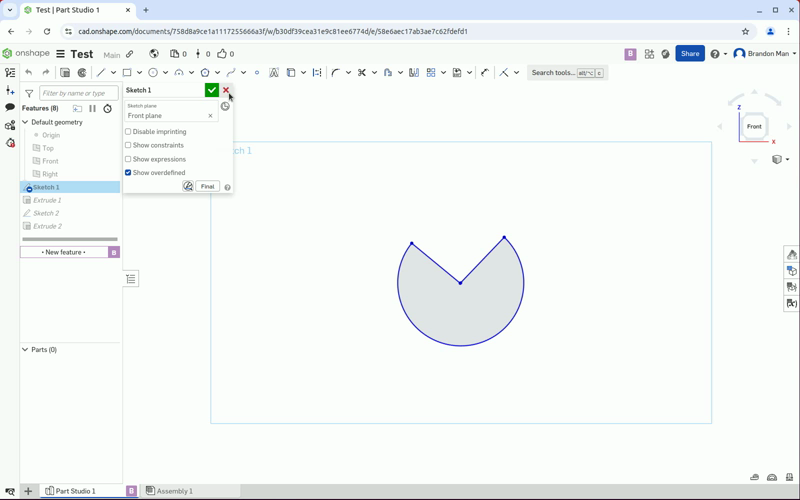
click(229, 92)
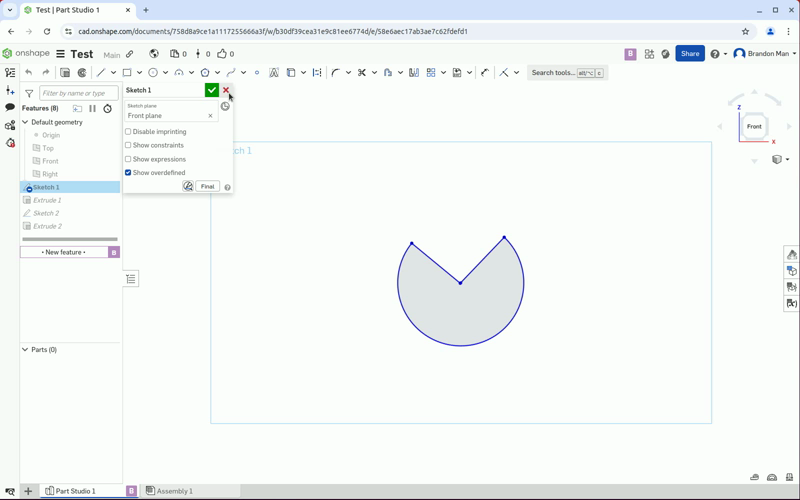
key(shift+s)
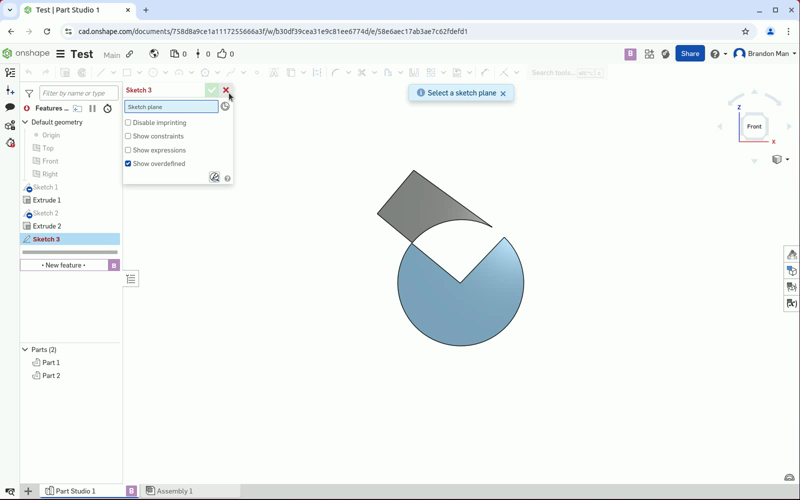
mouse_move(73, 163)
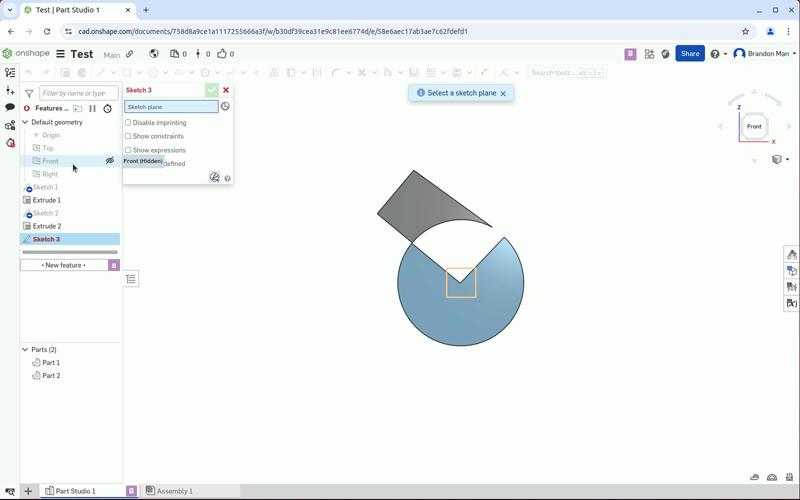
click(73, 163)
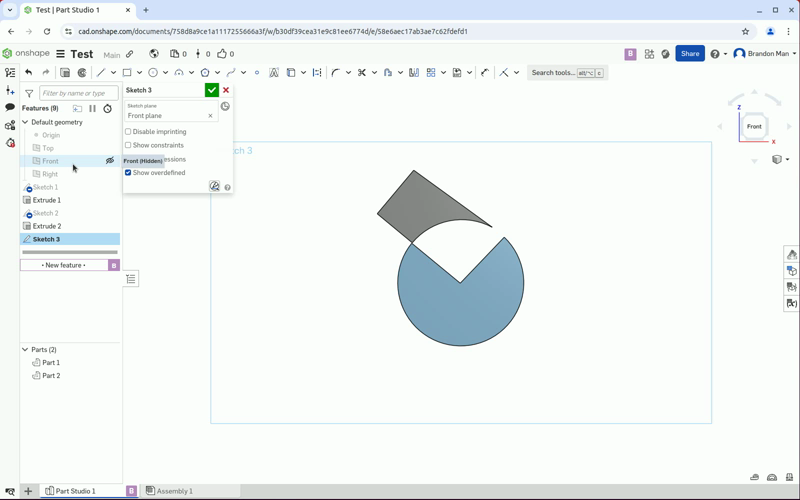
mouse_move(73, 352)
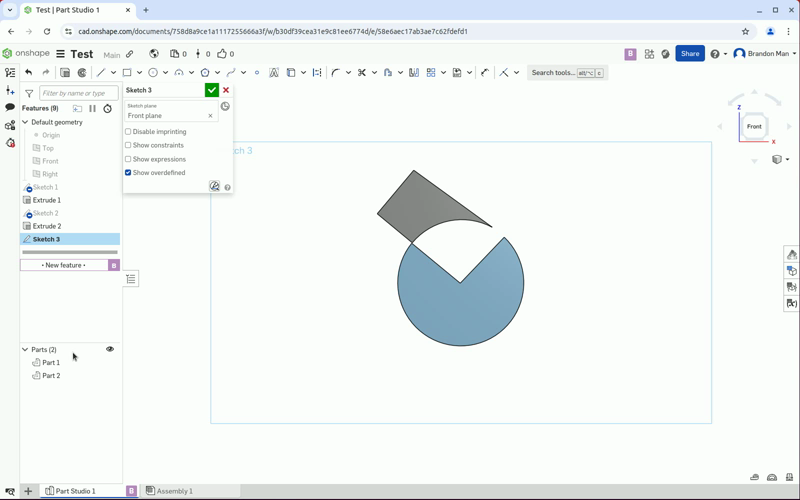
key(y)
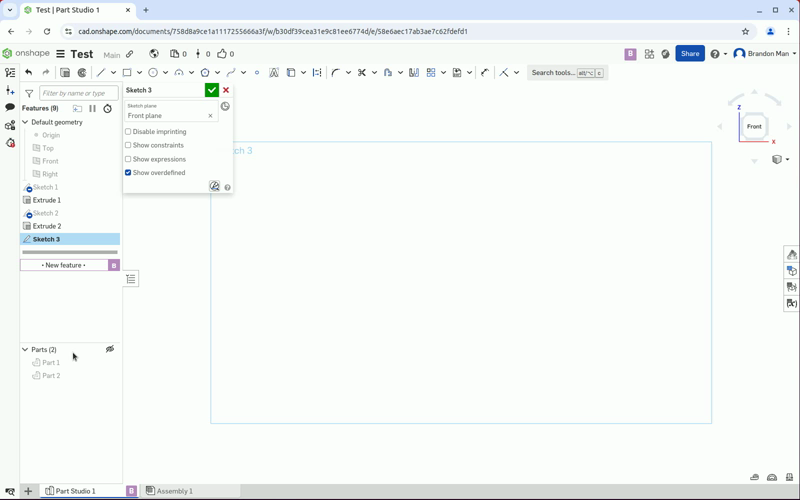
key(l)
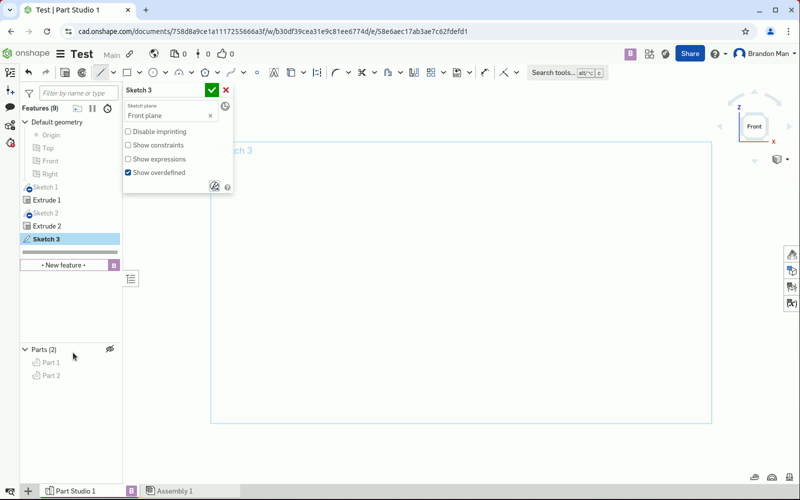
key_down(shift)
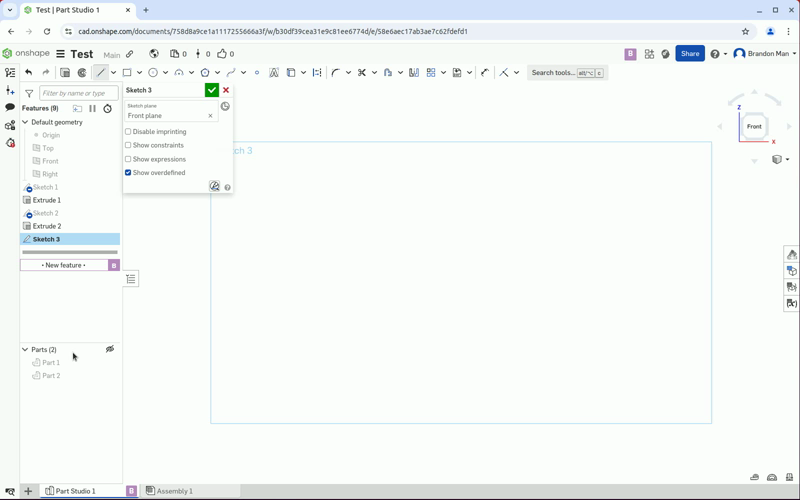
mouse_move(491, 227)
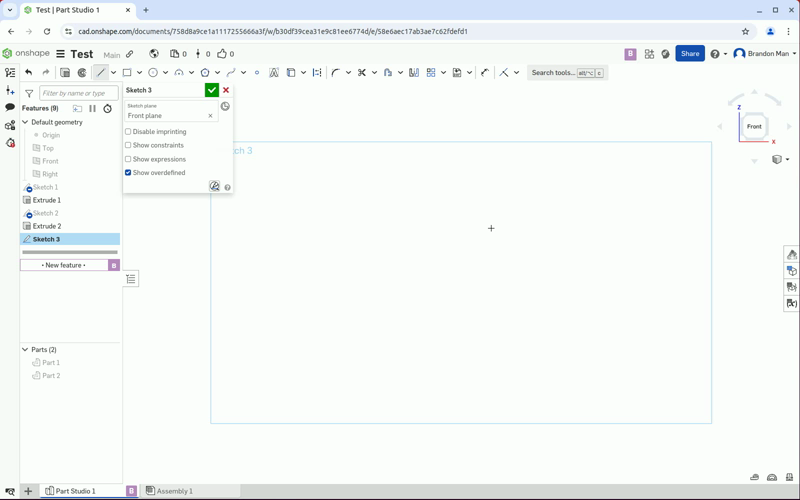
click(491, 227)
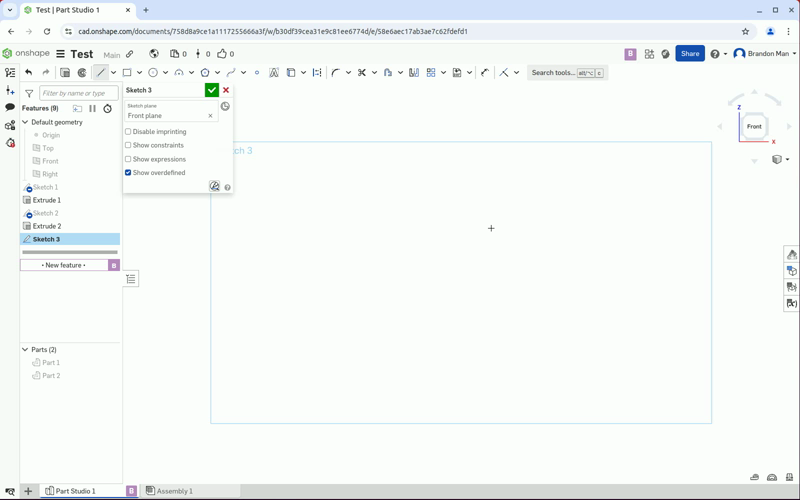
key_up(shift)
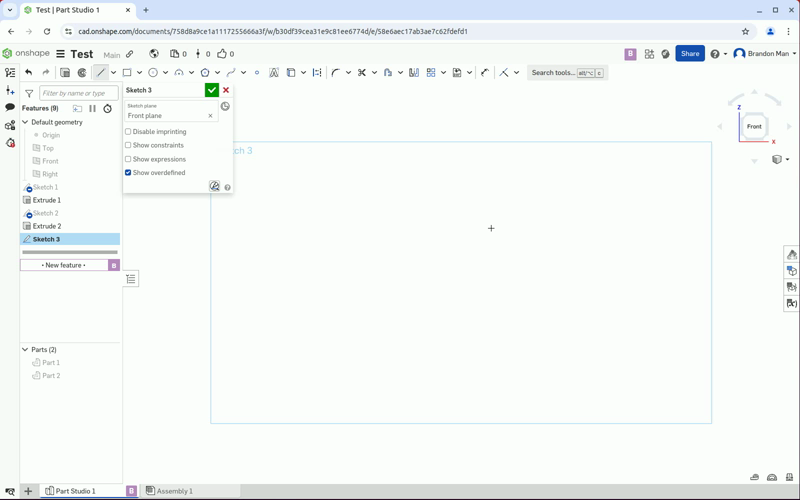
key_down(shift)
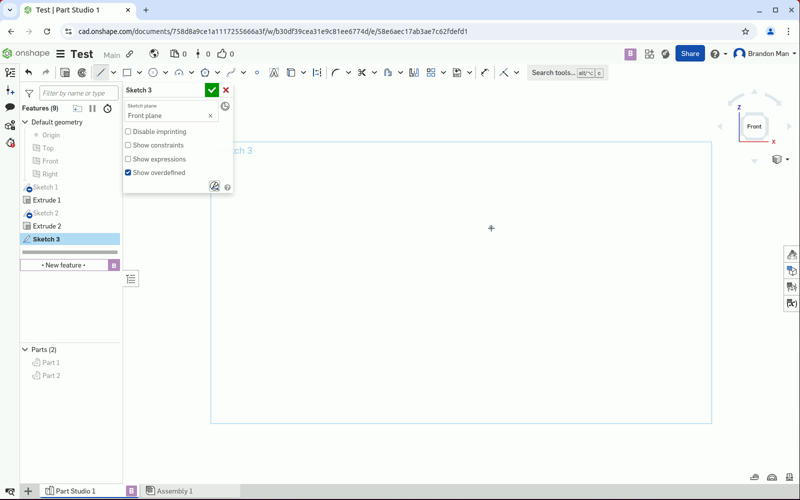
mouse_move(521, 227)
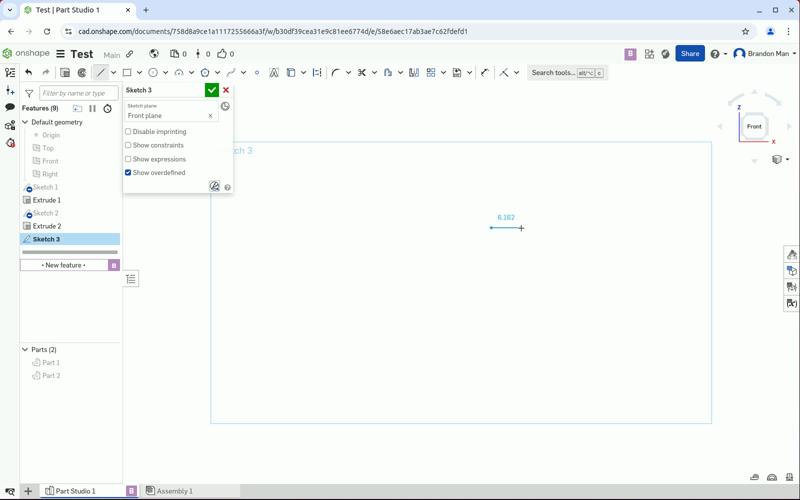
mouse_move(505, 237)
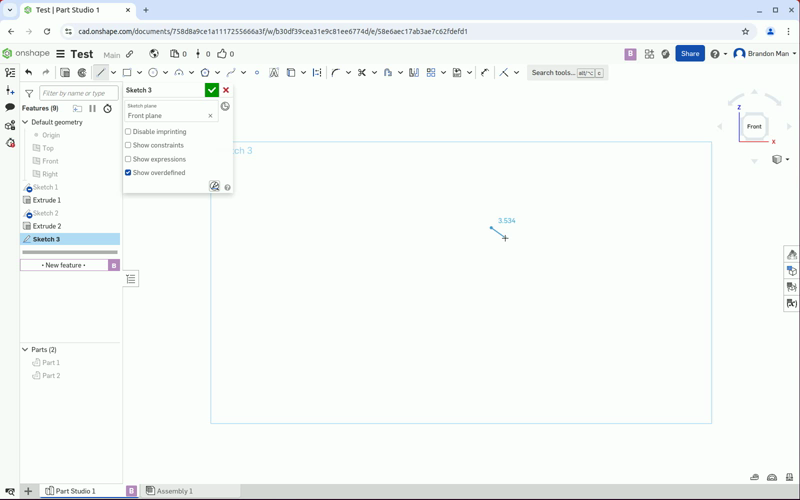
click(505, 237)
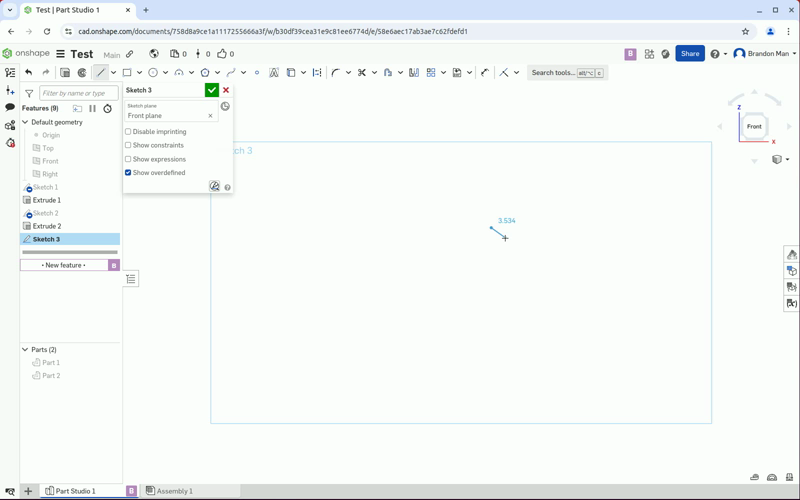
key_up(shift)
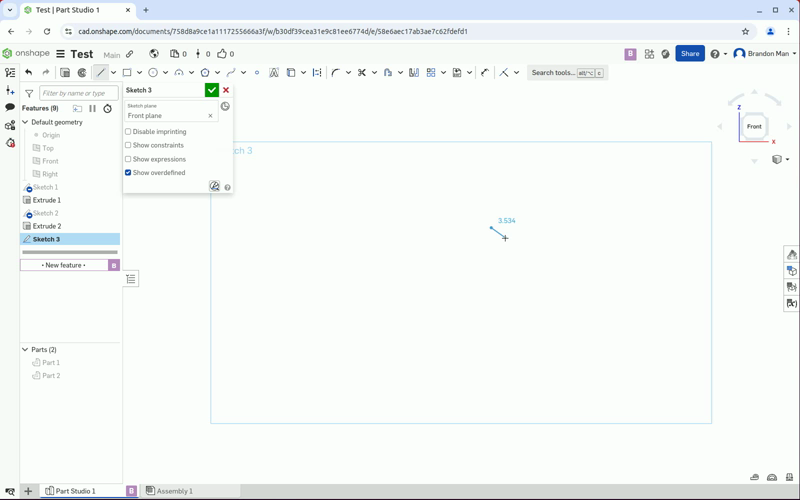
key(esc)
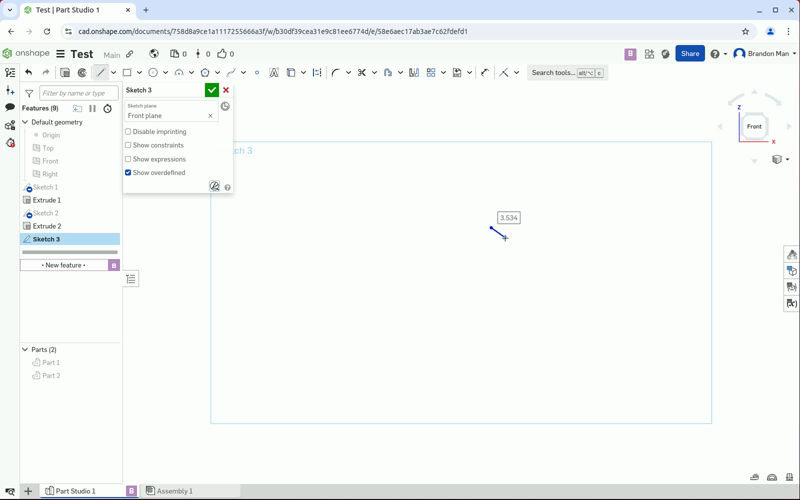
key(a)
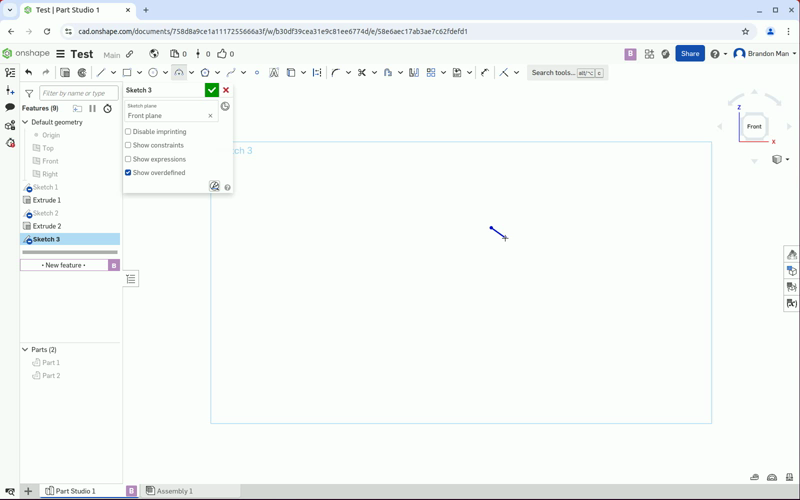
mouse_move(505, 237)
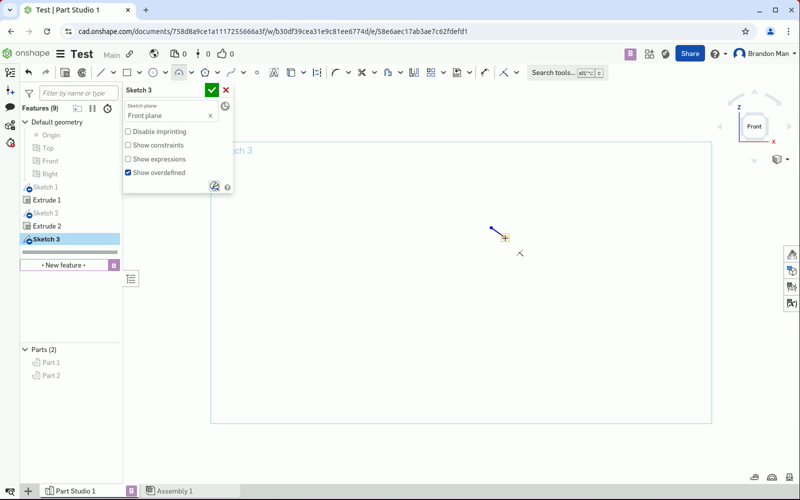
click(505, 237)
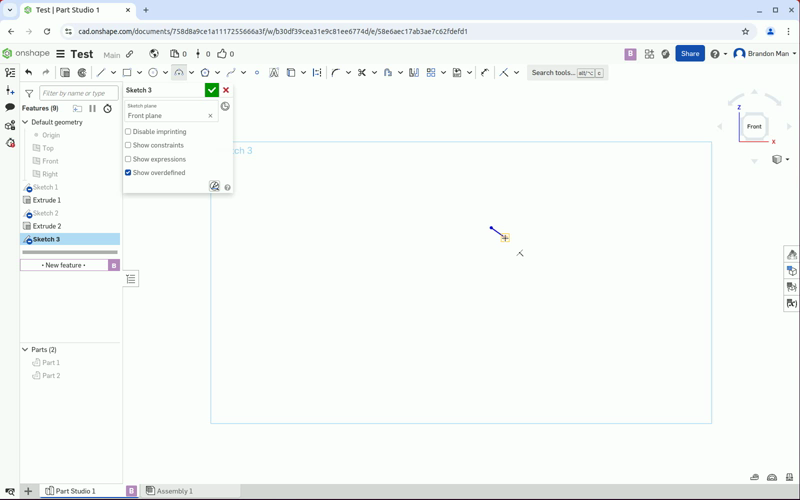
mouse_move(491, 227)
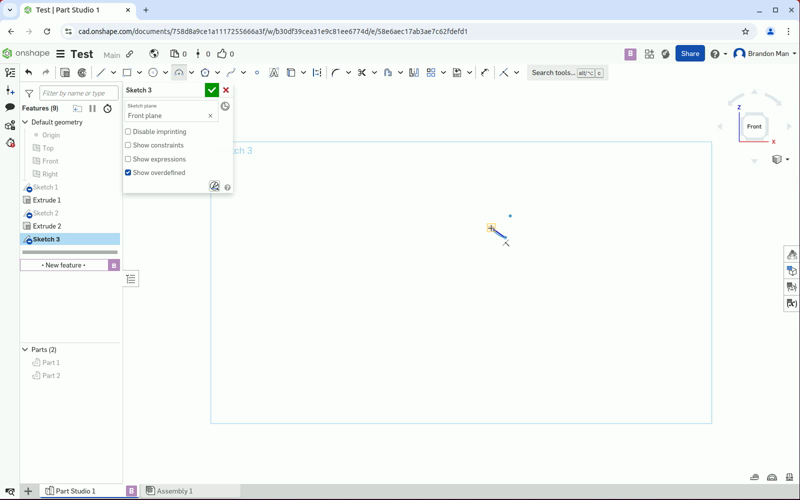
click(491, 227)
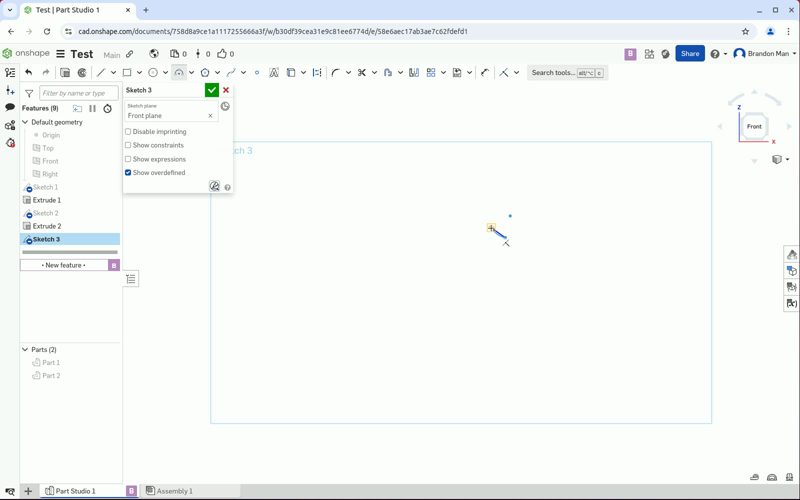
key_down(shift)
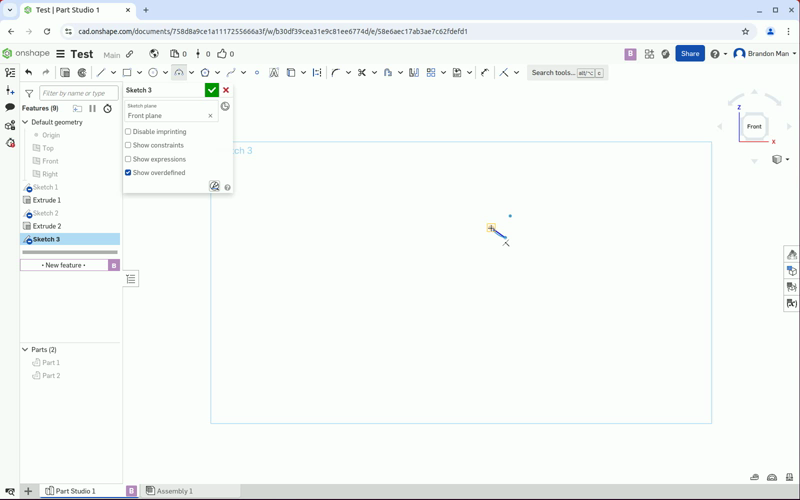
mouse_move(498, 232)
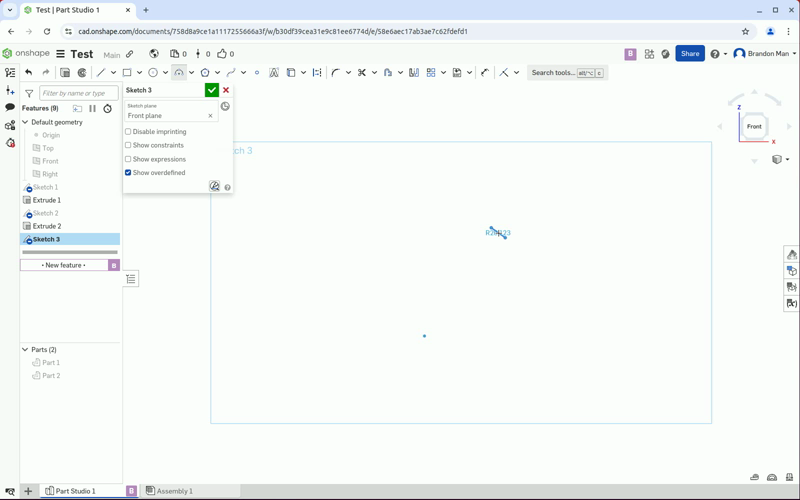
click(498, 232)
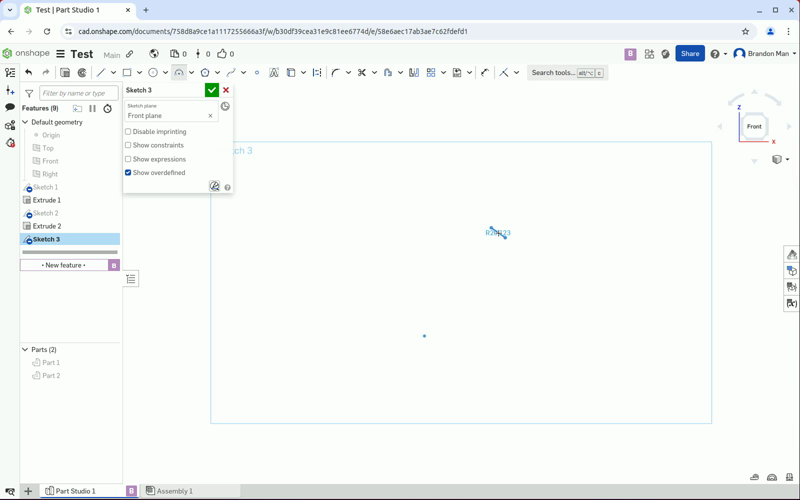
key_up(shift)
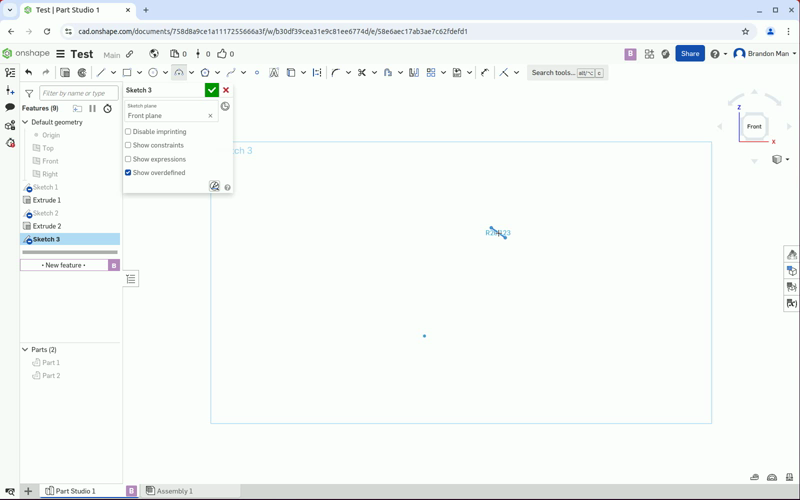
key(esc)
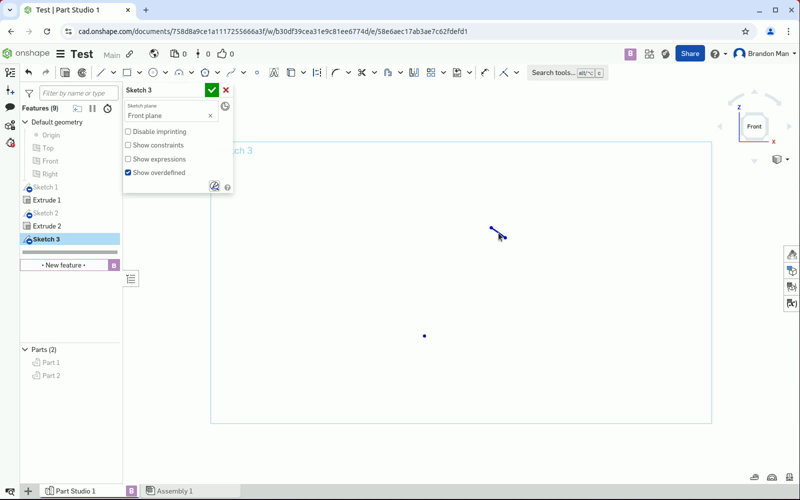
mouse_move(498, 232)
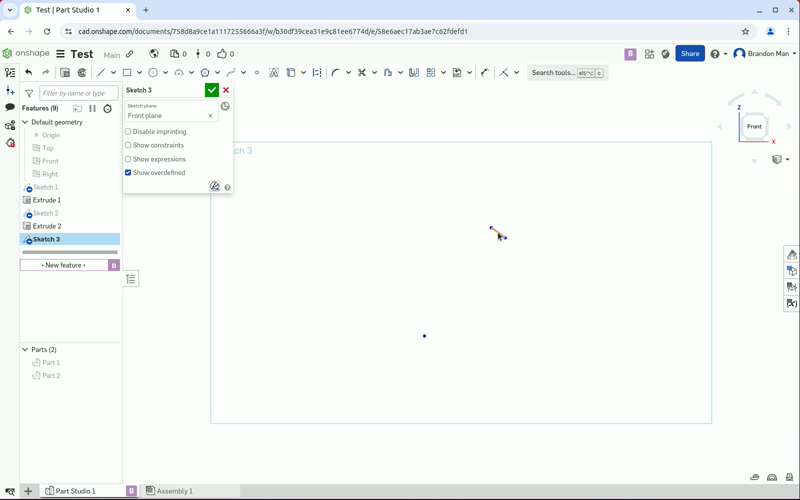
scroll(6)
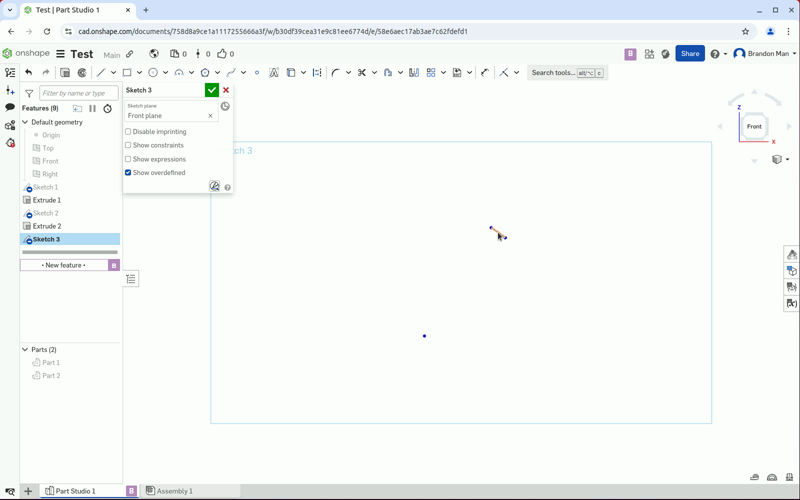
scroll(6)
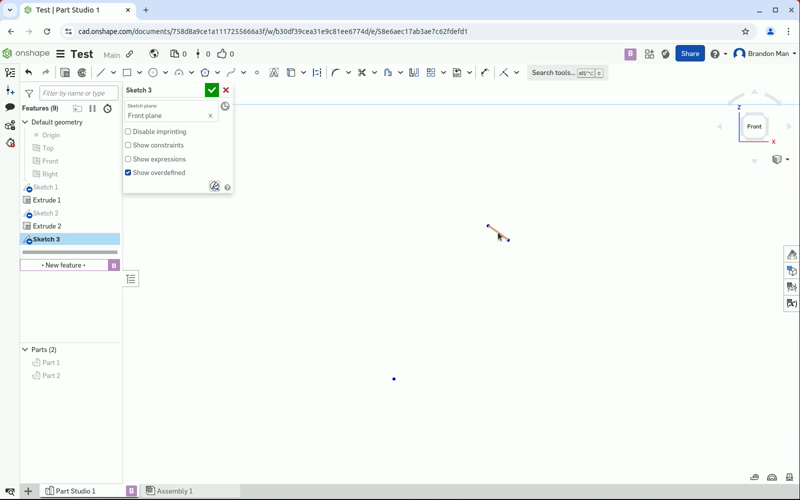
scroll(6)
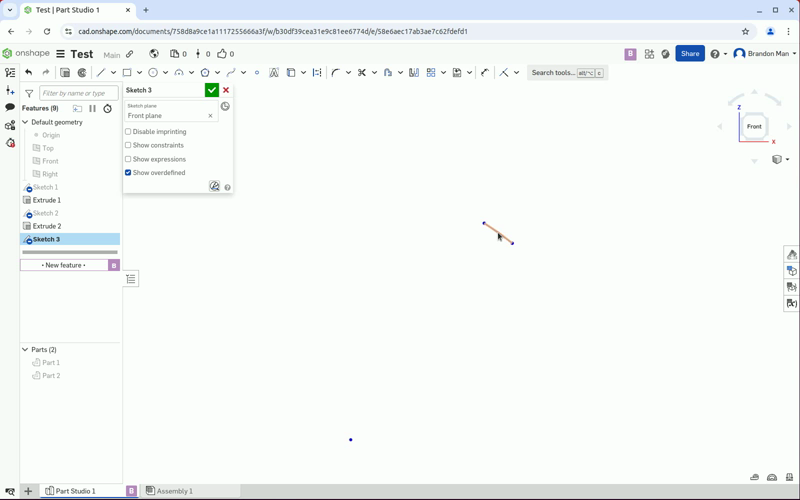
scroll(6)
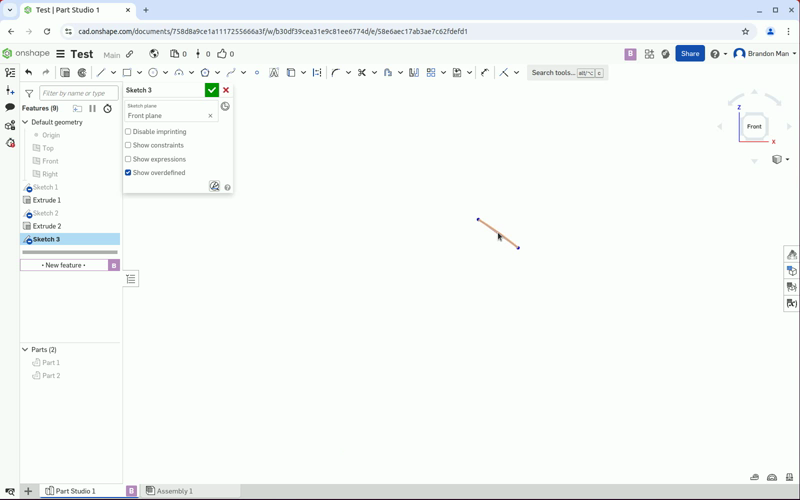
scroll(6)
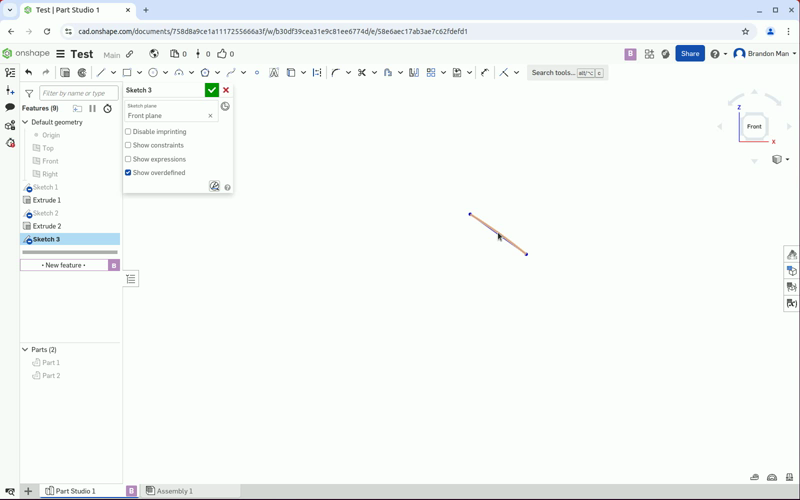
scroll(6)
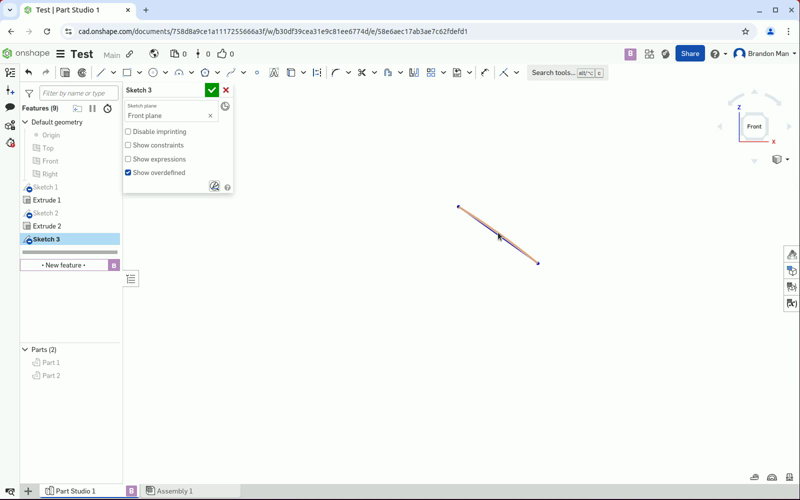
scroll(6)
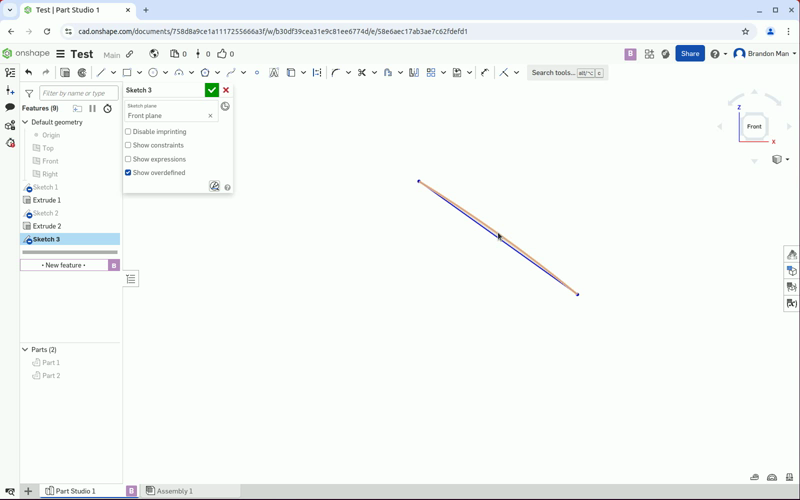
click(498, 232)
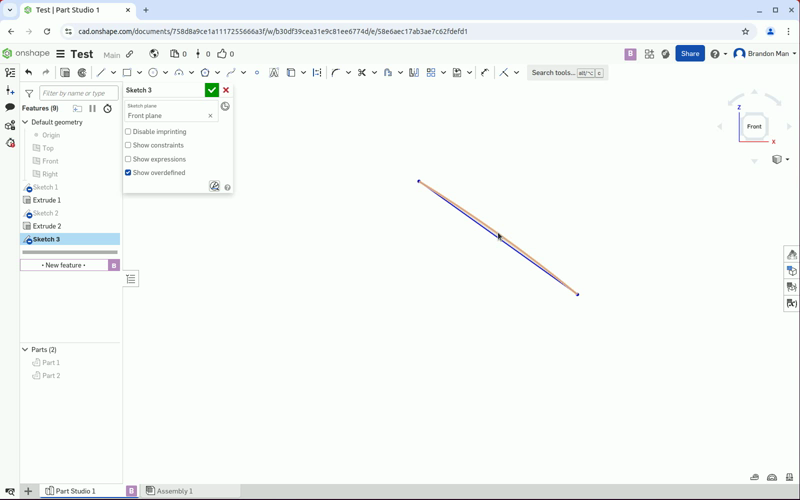
scroll(-6)
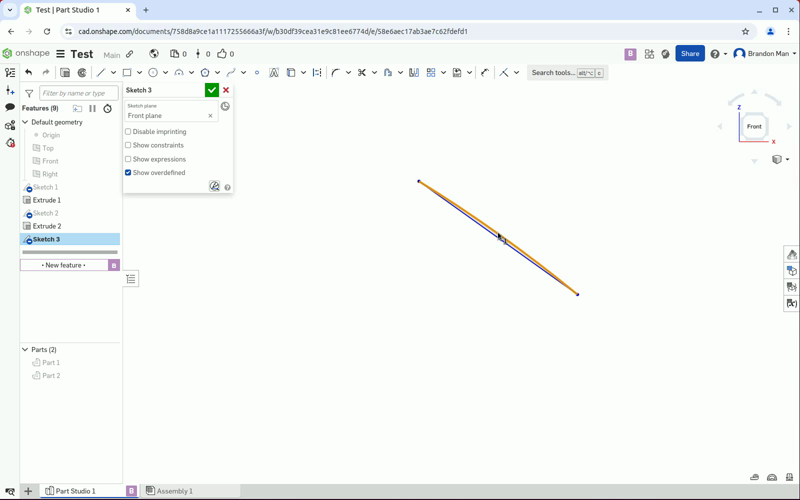
scroll(-6)
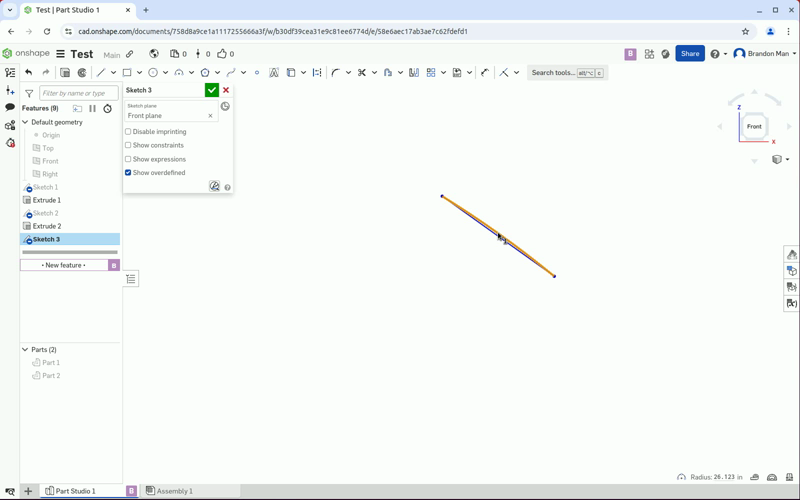
scroll(-6)
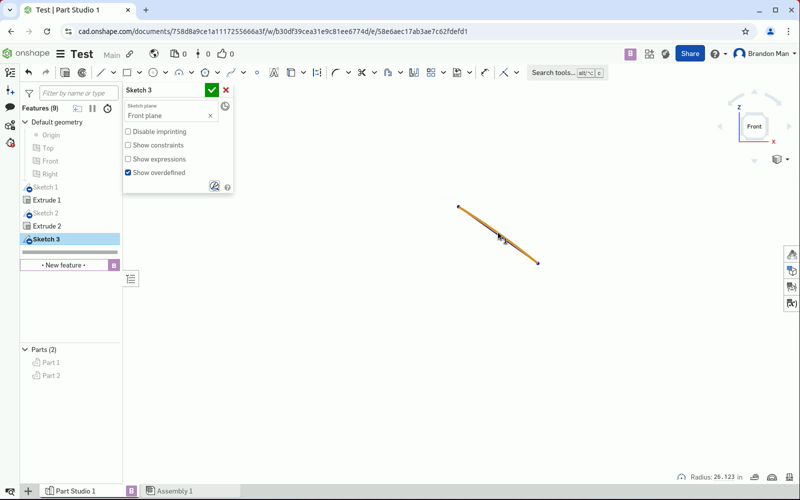
scroll(-6)
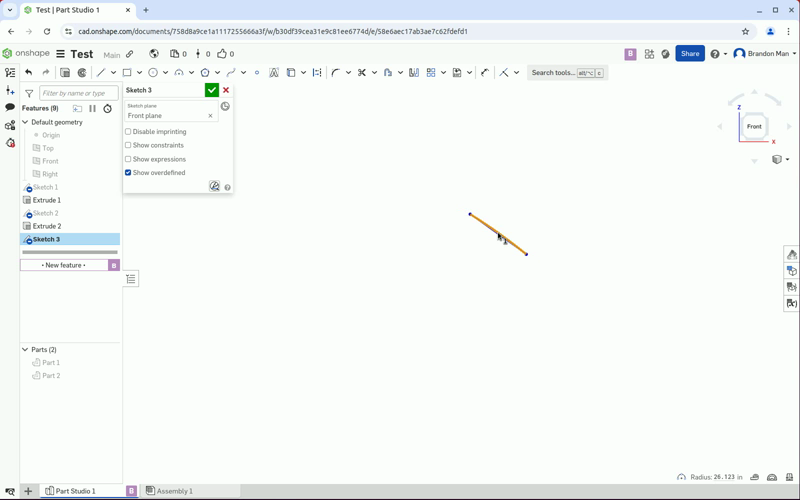
scroll(-6)
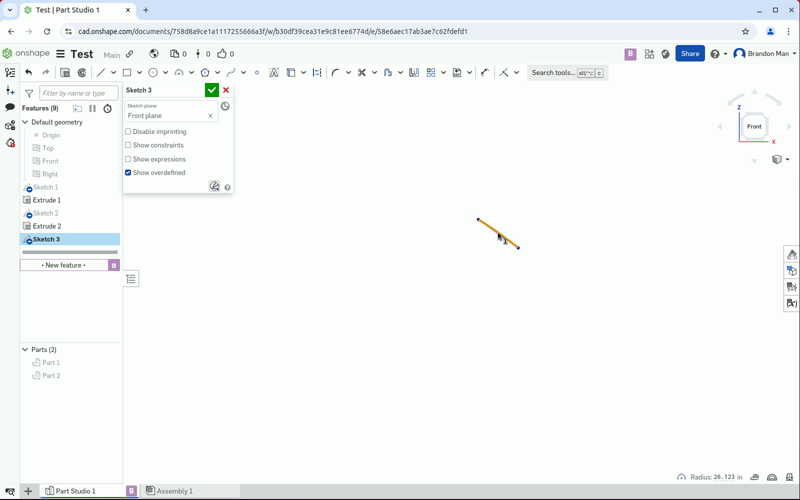
scroll(-6)
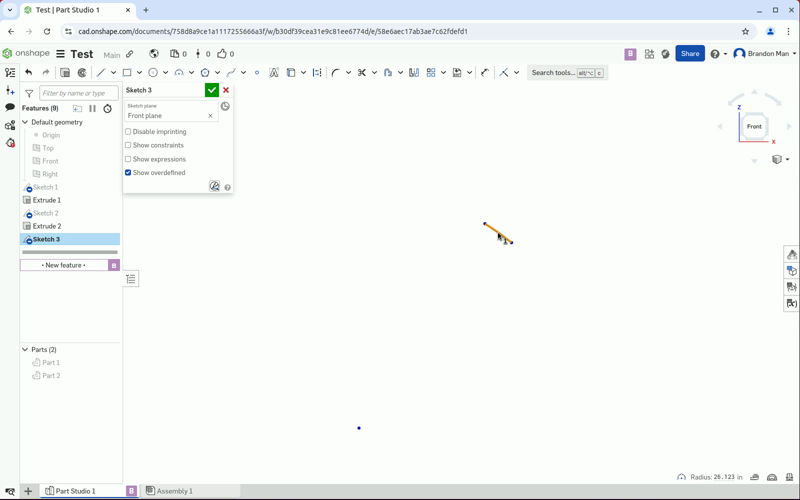
scroll(-6)
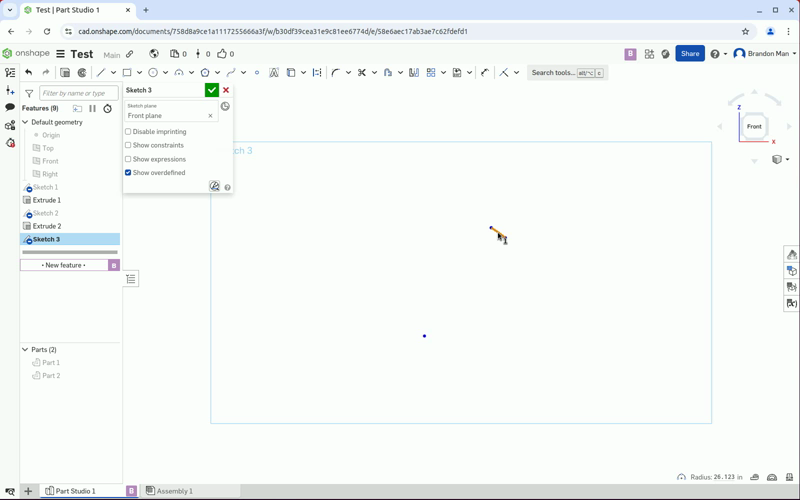
mouse_move(73, 352)
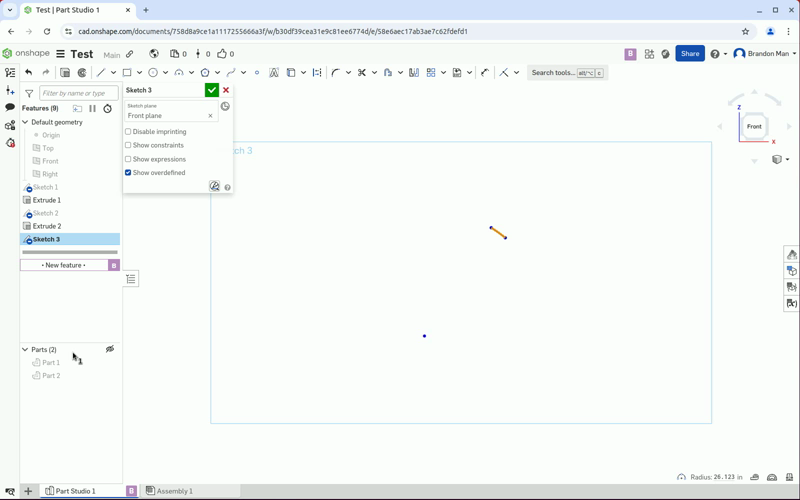
key(shift+y)
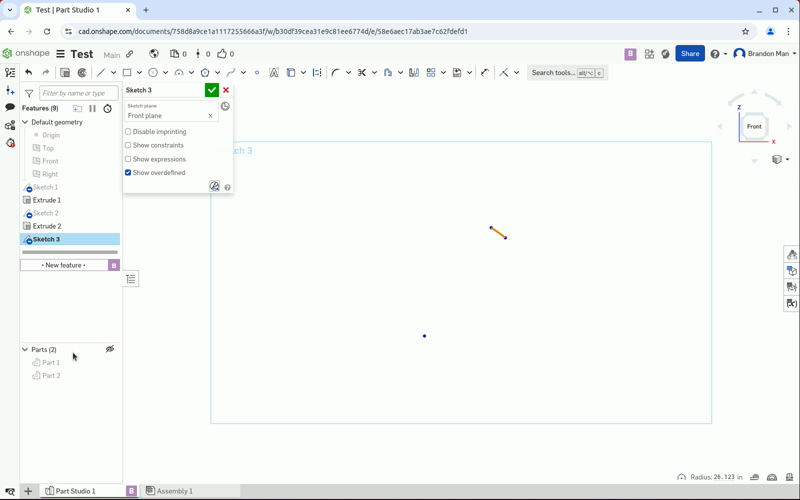
key(shift+e)
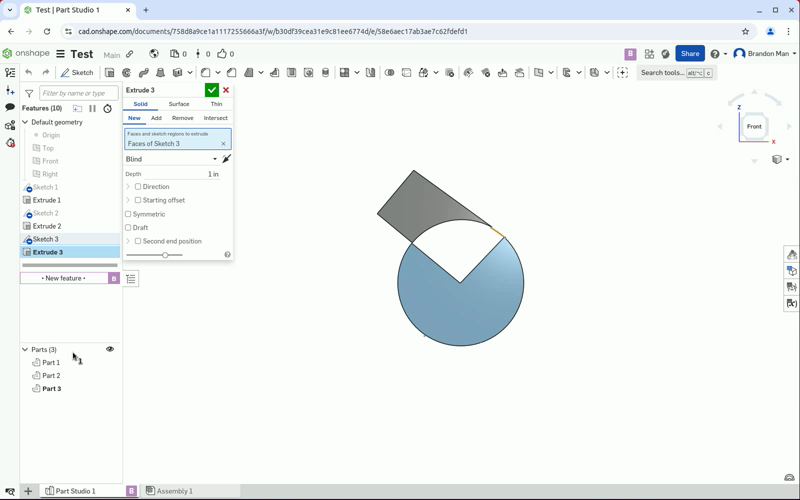
mouse_move(143, 106)
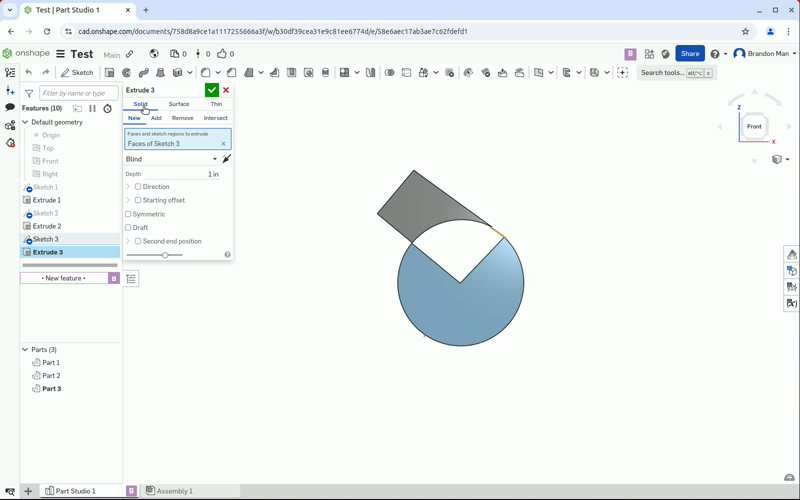
click(143, 106)
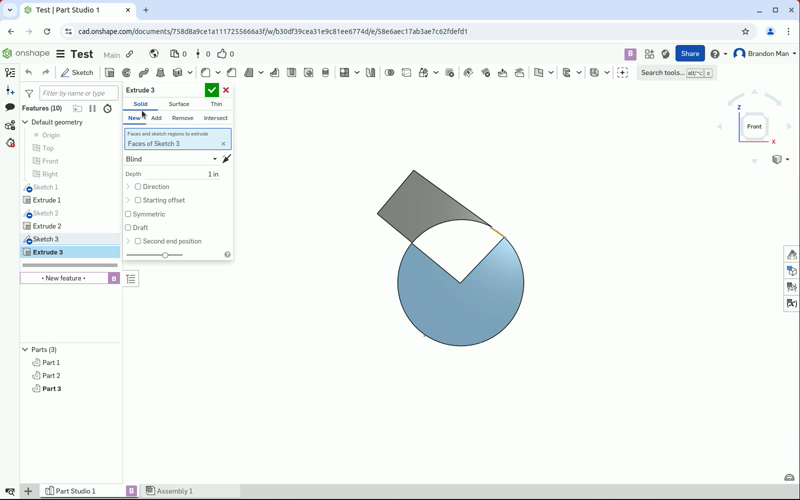
mouse_move(137, 120)
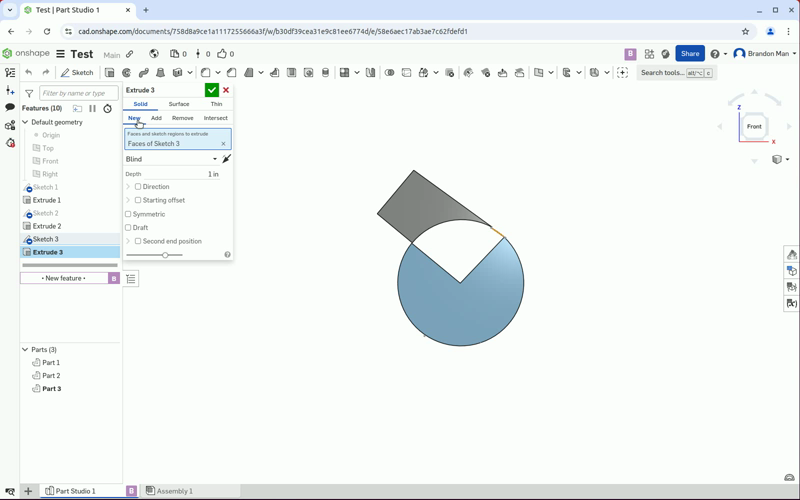
click(137, 120)
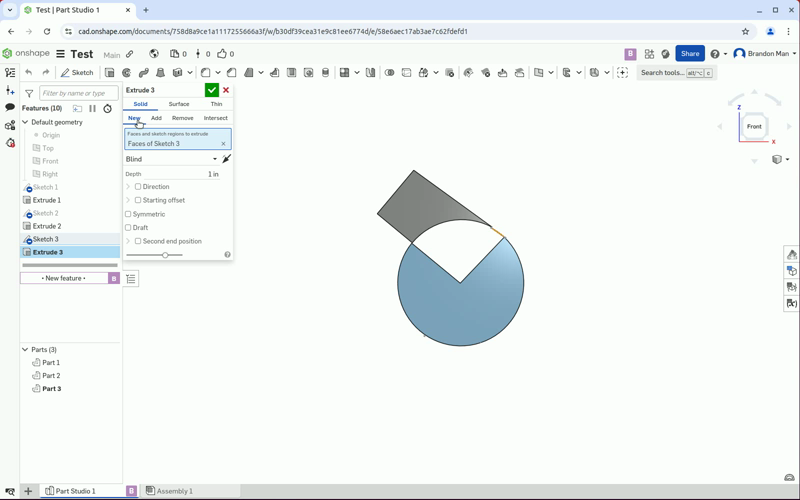
key(tab, 4)
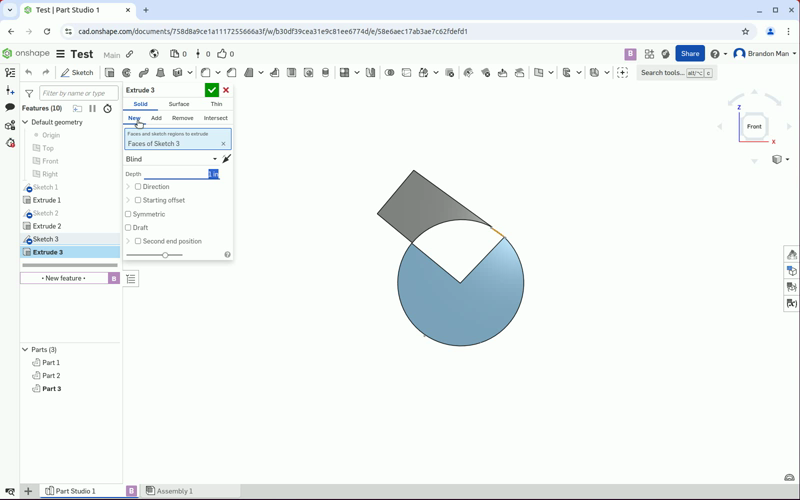
text(7.462)
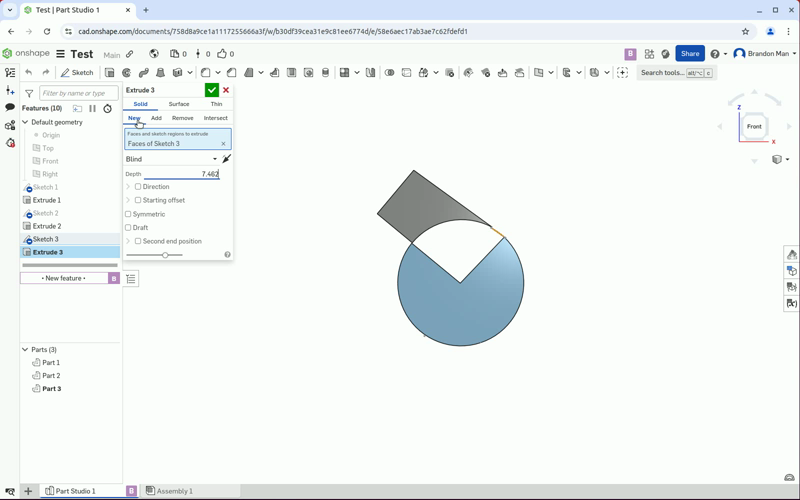
key(enter)
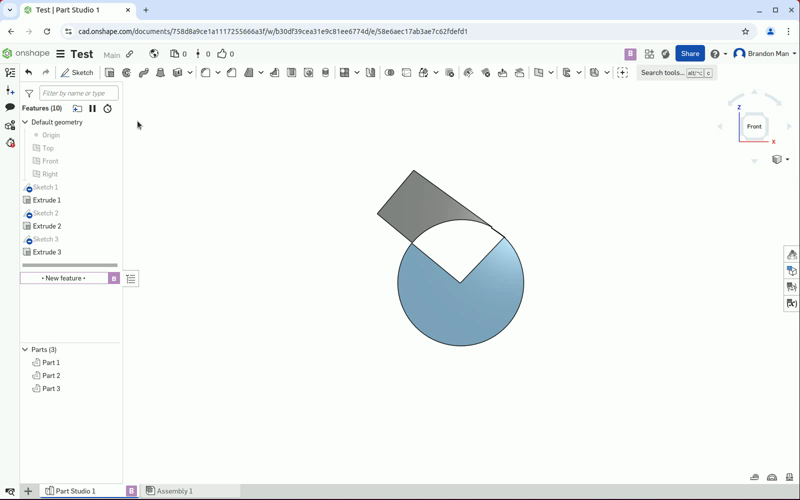
key(shift+h)
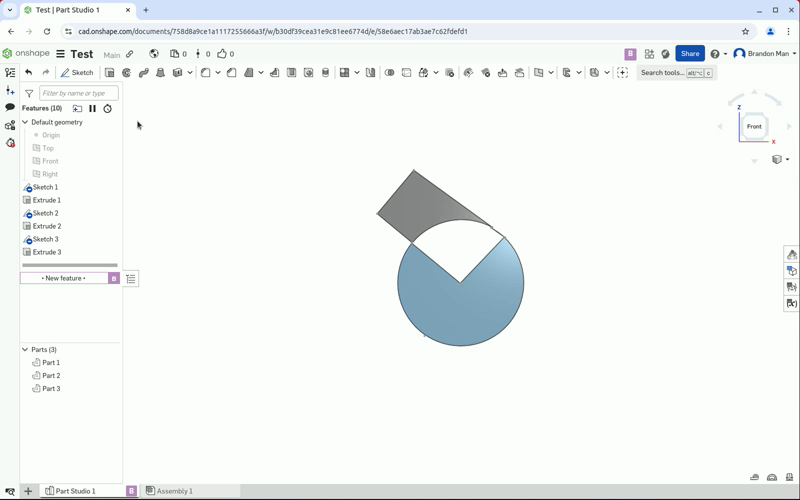
key(shift+h)
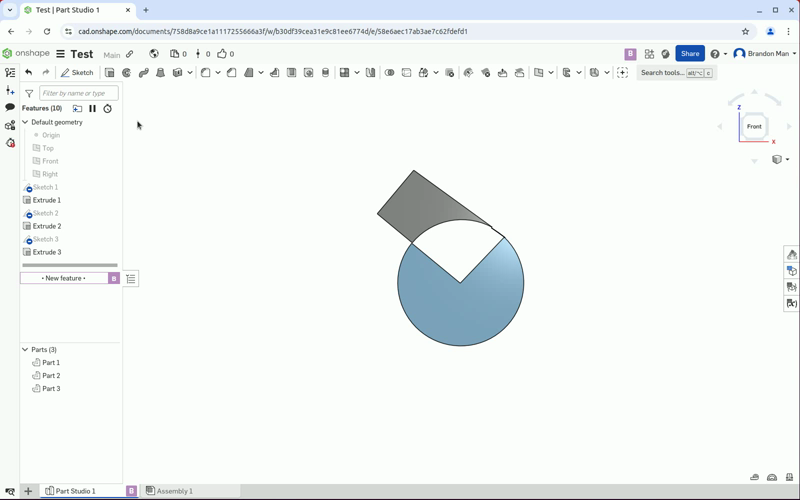
mouse_move(73, 189)
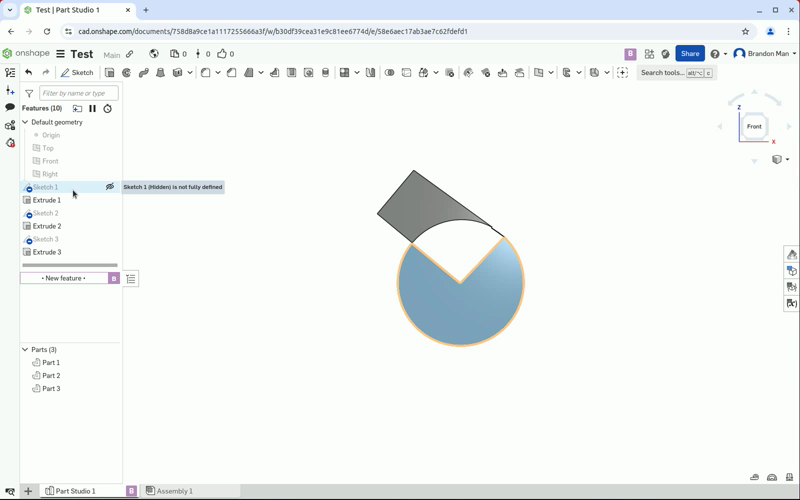
click(73, 189)
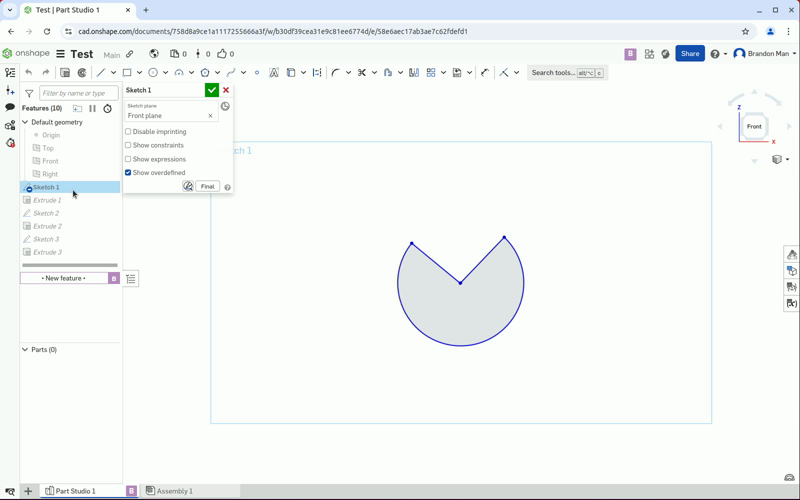
mouse_move(229, 92)
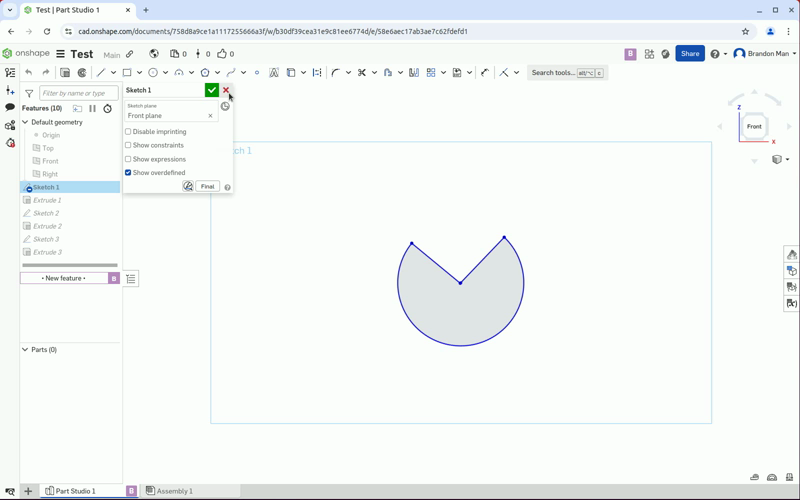
click(229, 92)
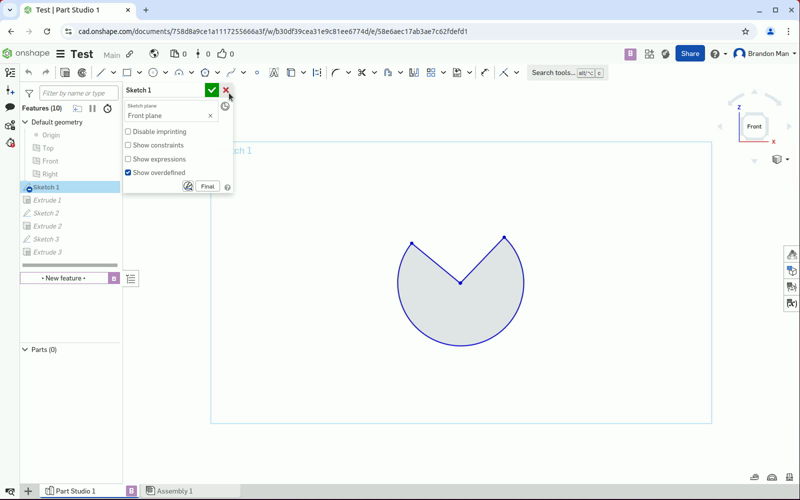
key(shift+s)
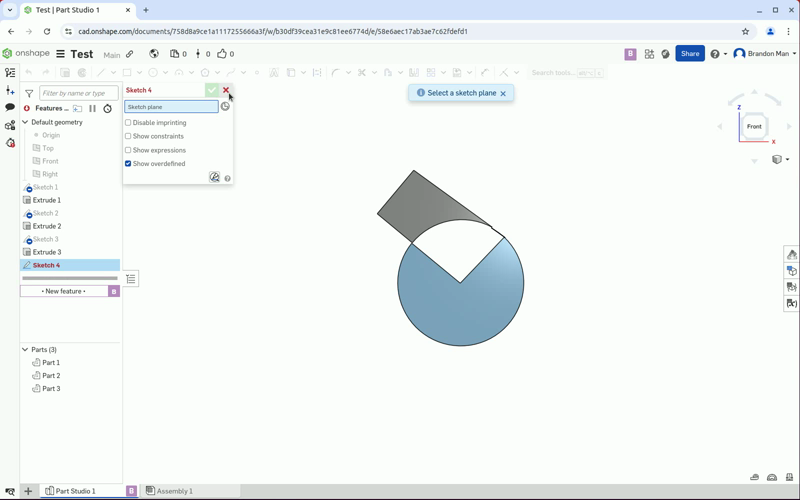
mouse_move(73, 163)
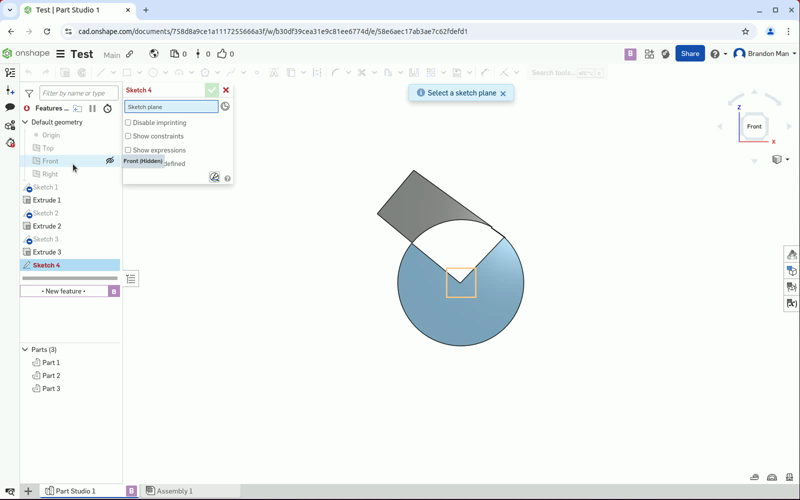
click(73, 163)
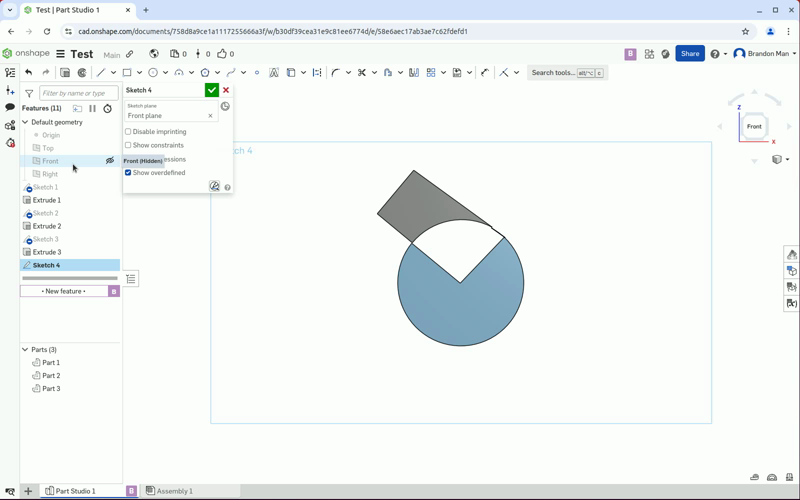
mouse_move(73, 352)
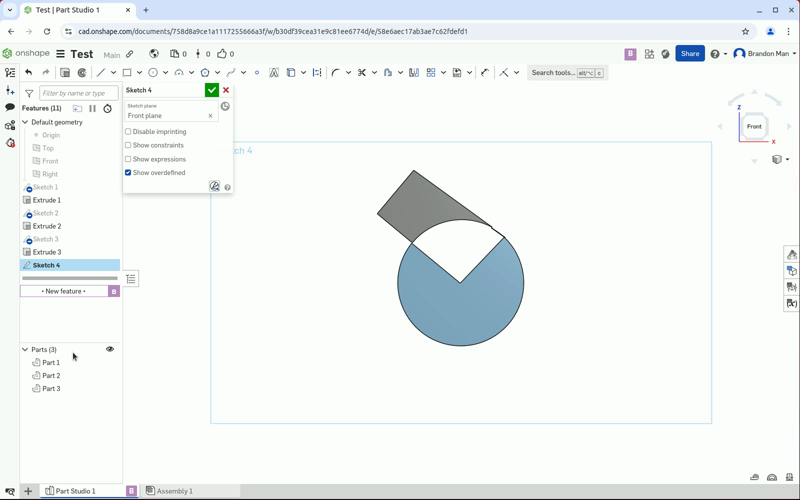
key(y)
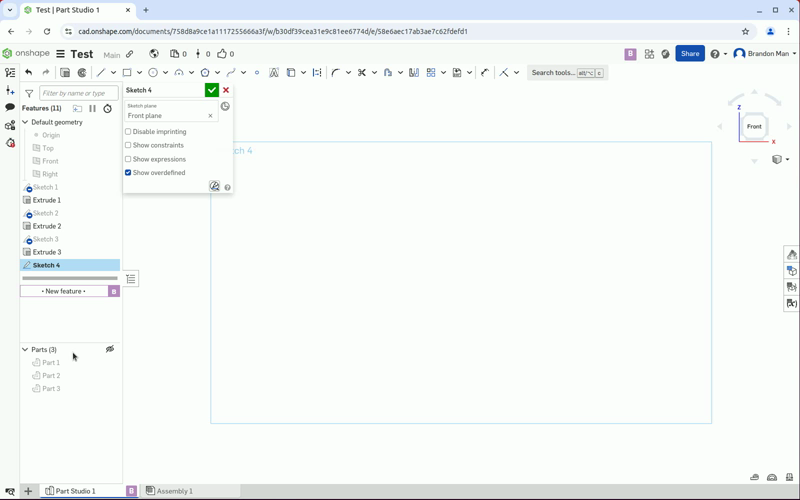
key(l)
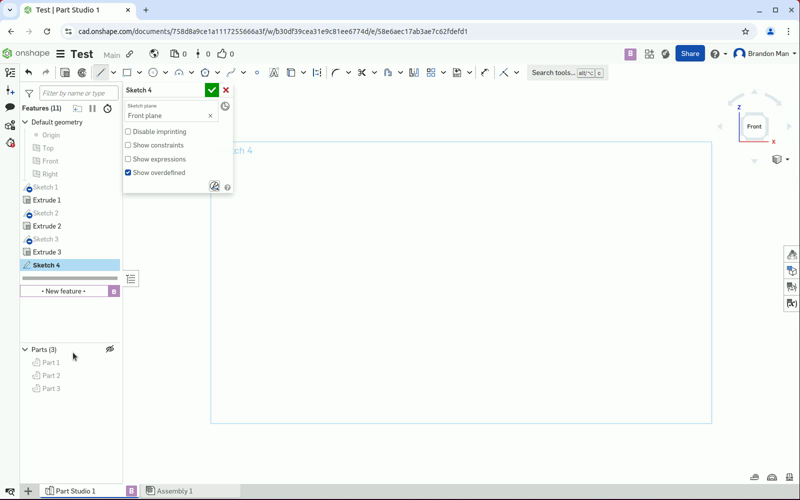
key_down(shift)
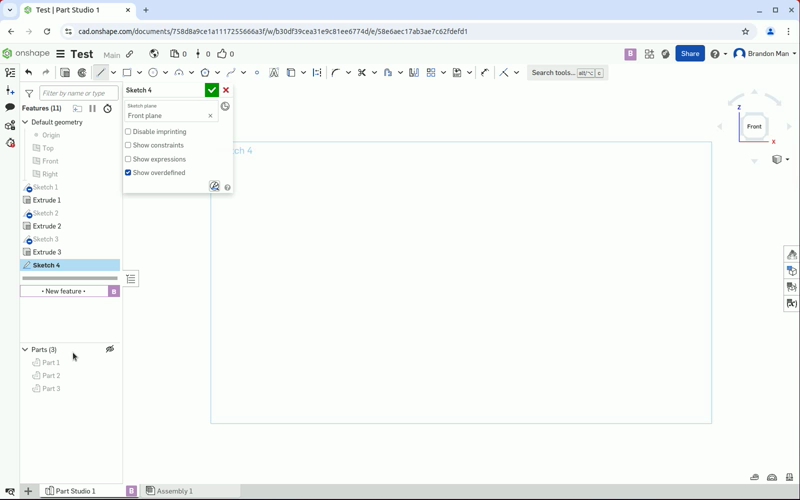
mouse_move(411, 243)
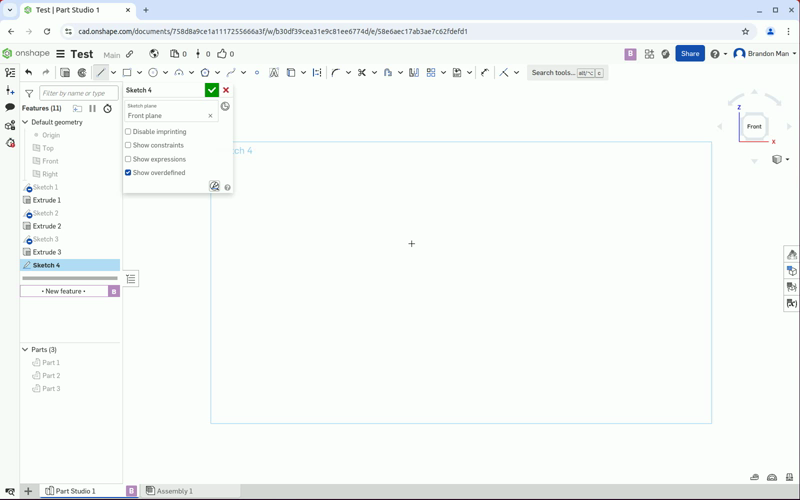
click(411, 243)
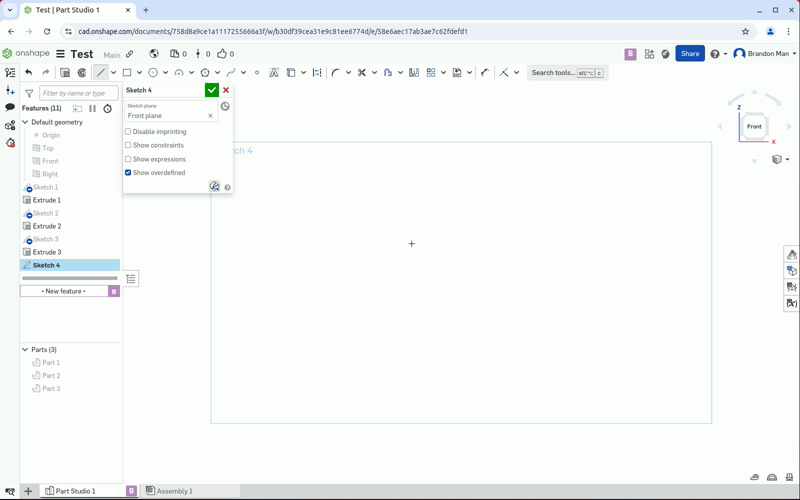
key_up(shift)
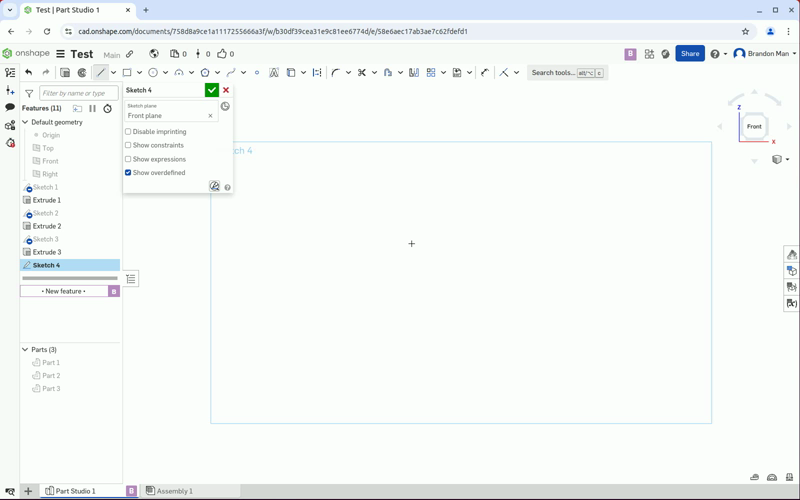
key_down(shift)
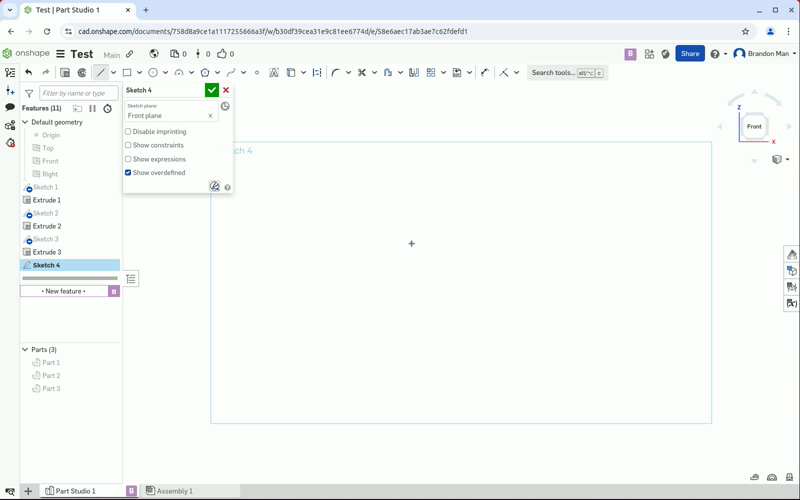
mouse_move(460, 282)
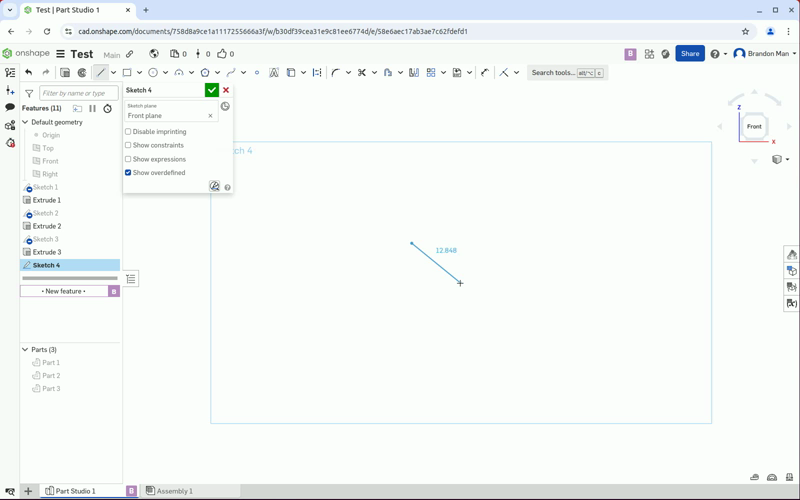
click(460, 282)
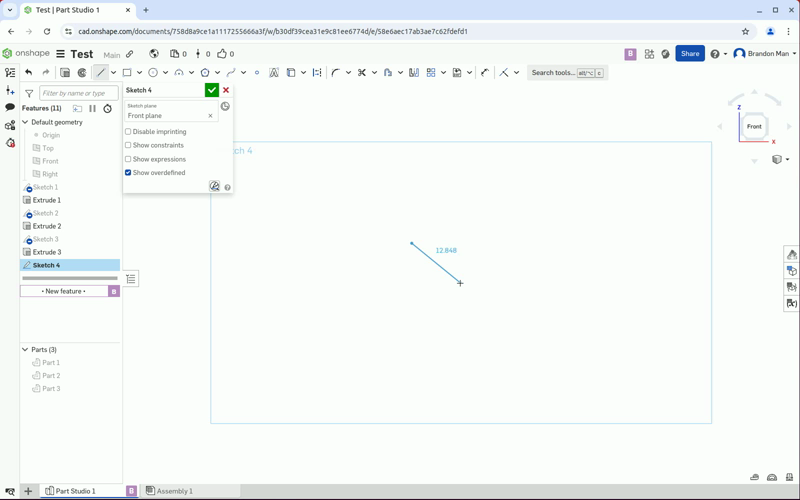
key_up(shift)
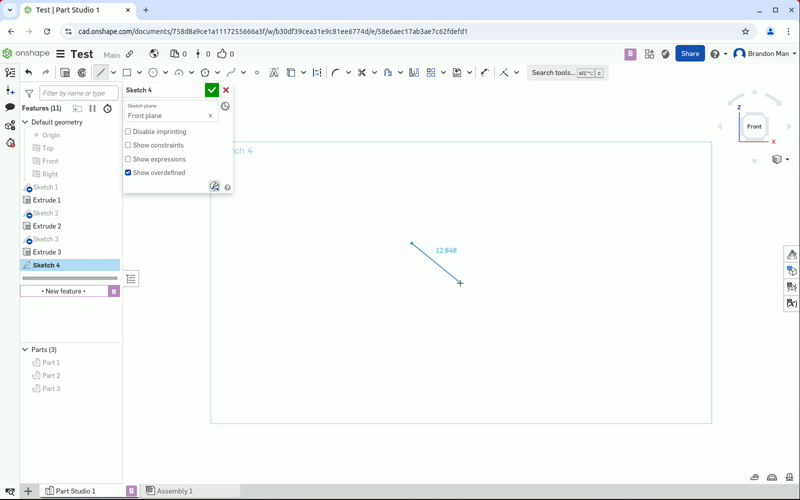
key_down(shift)
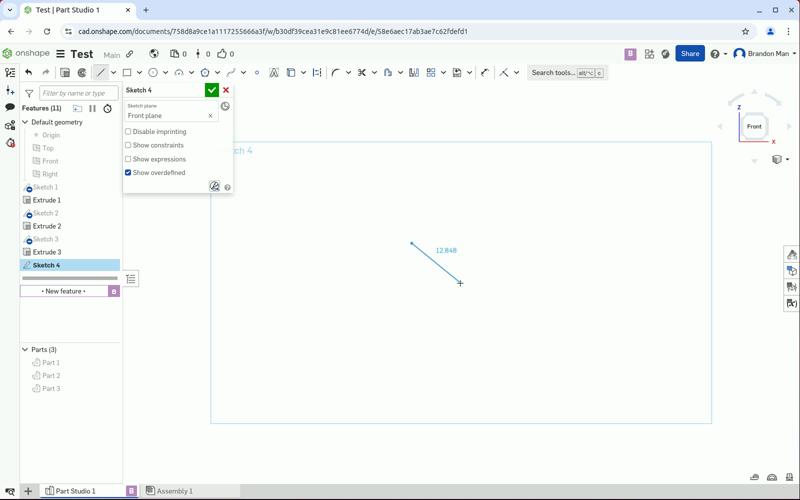
mouse_move(504, 237)
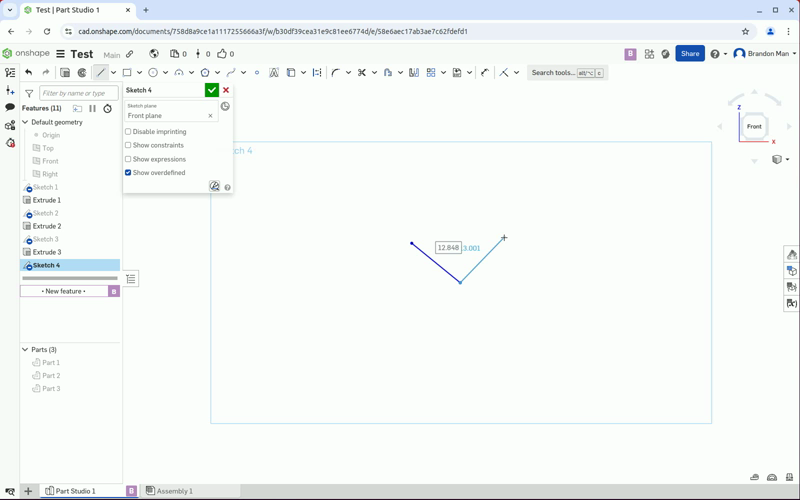
click(504, 237)
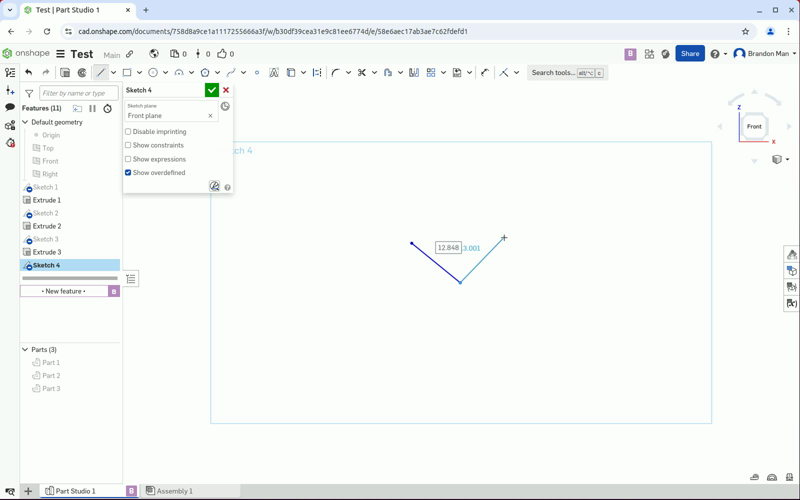
key_up(shift)
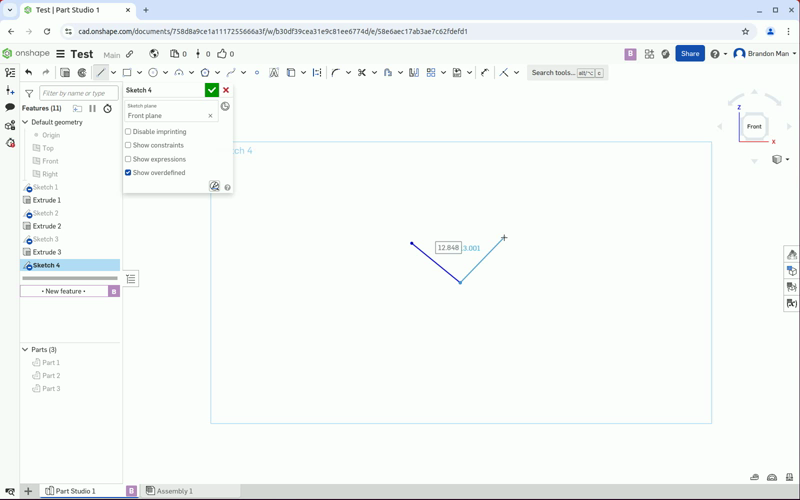
key_down(shift)
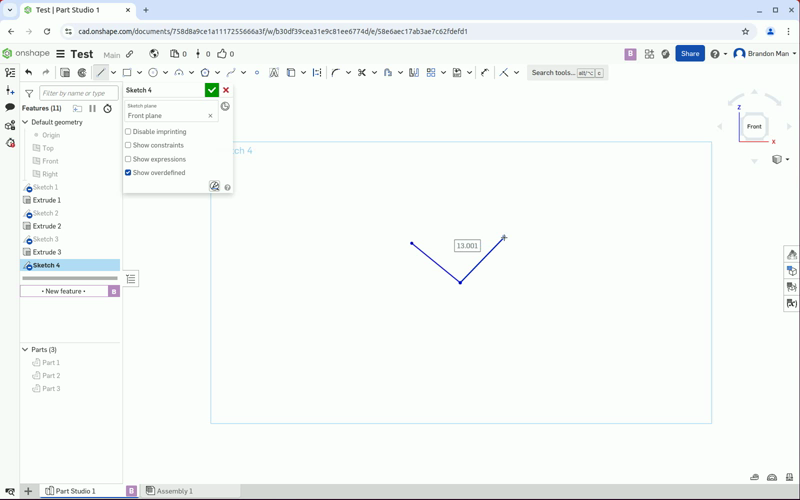
mouse_move(534, 237)
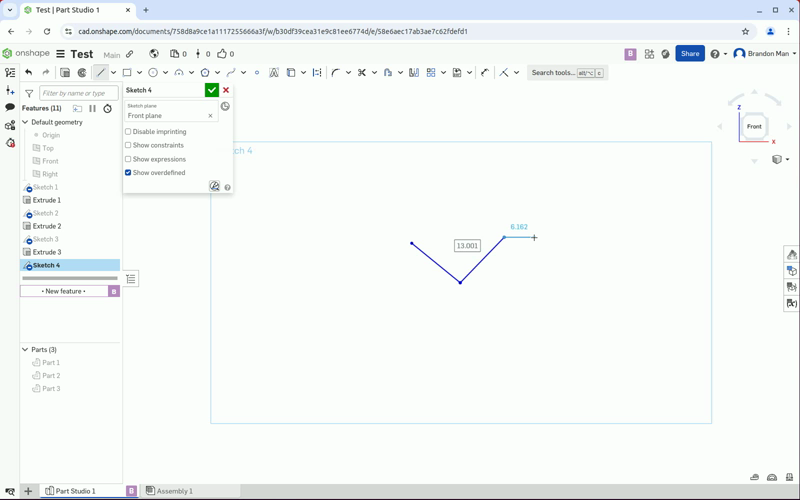
mouse_move(491, 227)
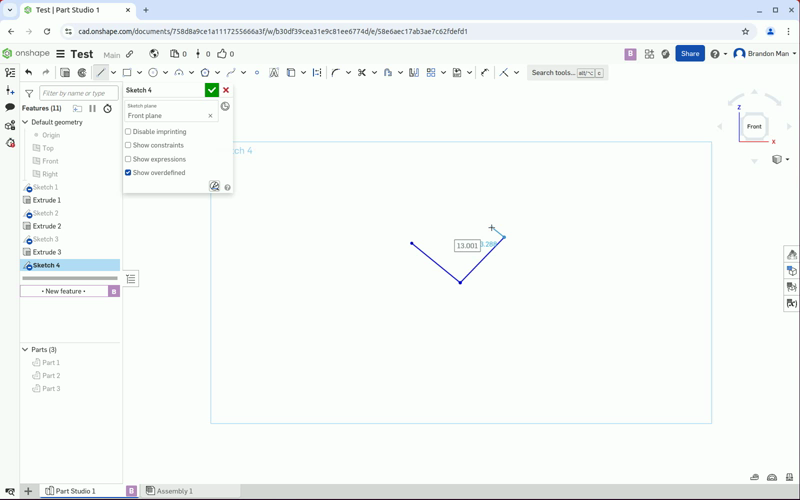
click(491, 227)
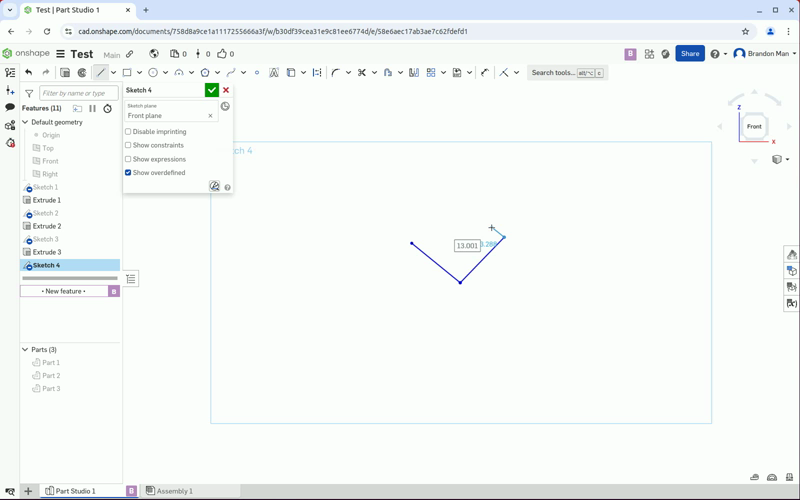
key_up(shift)
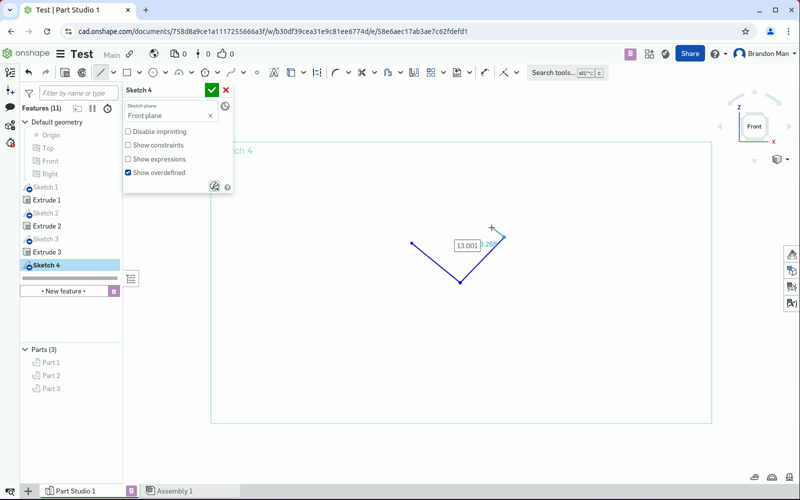
key(esc)
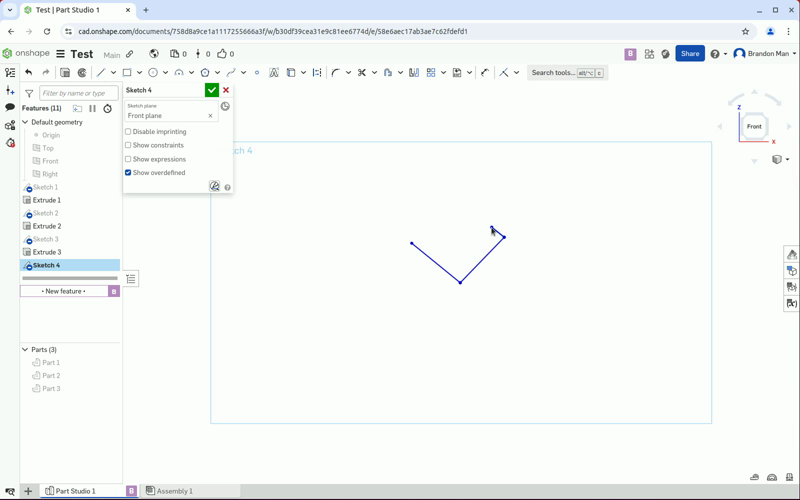
key(a)
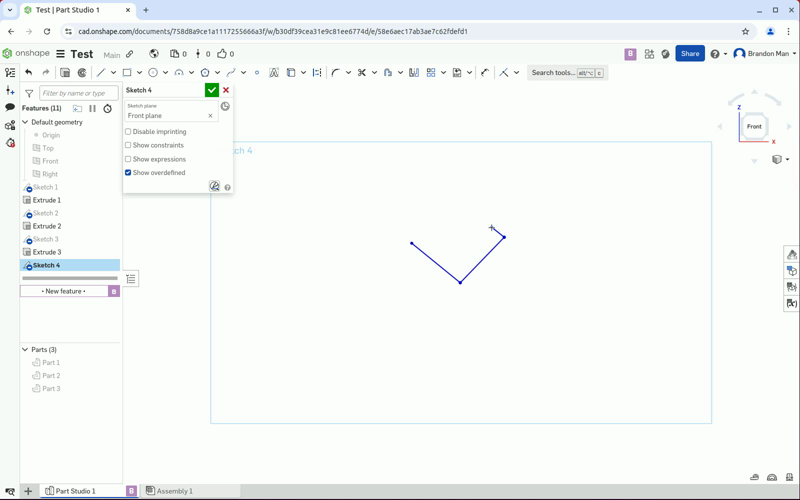
mouse_move(491, 227)
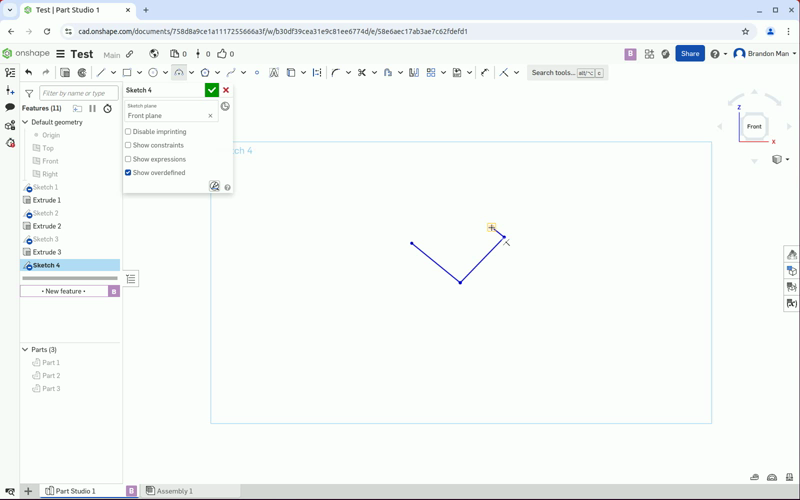
click(491, 227)
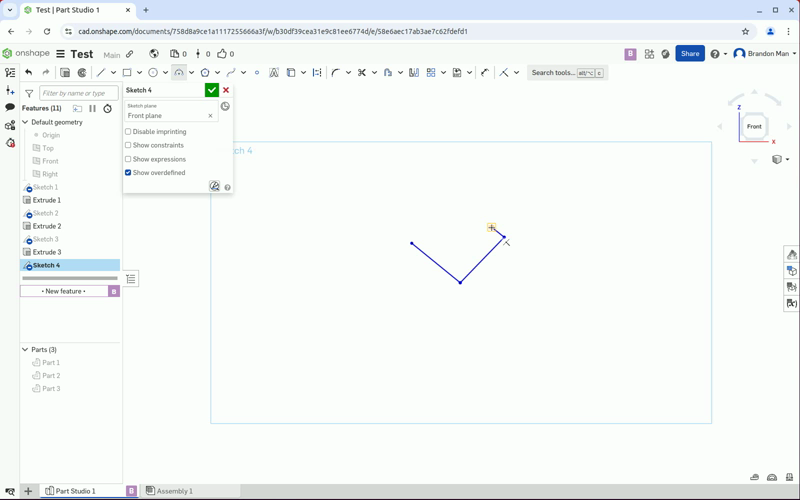
mouse_move(411, 243)
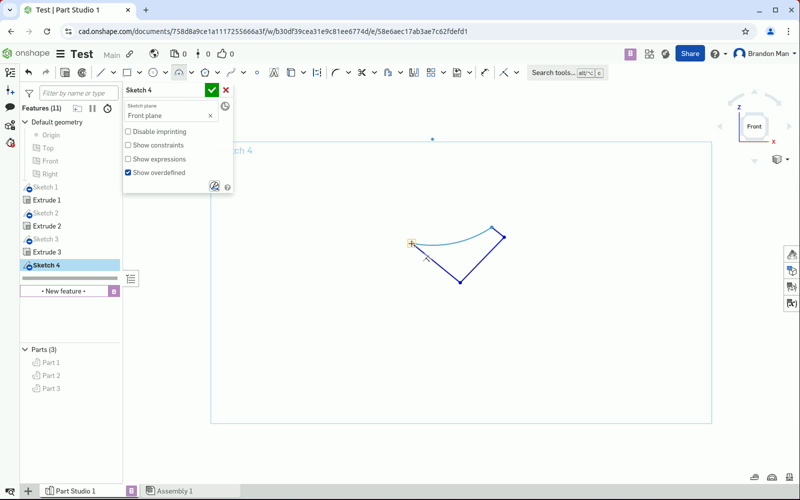
click(411, 243)
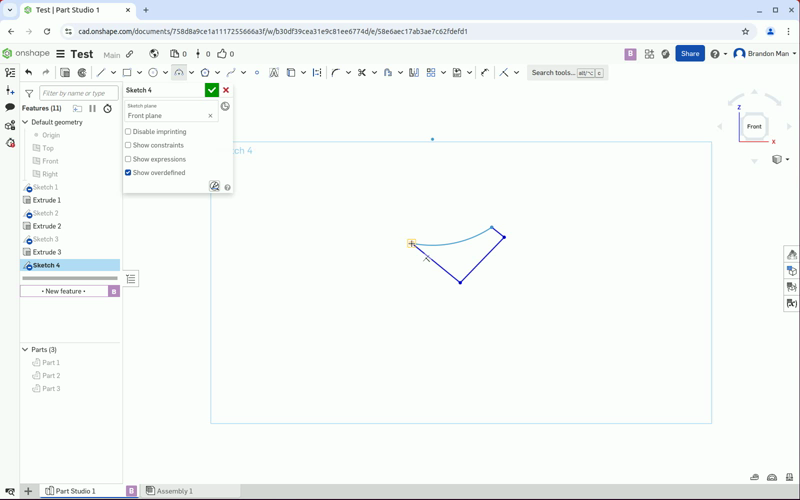
key_down(shift)
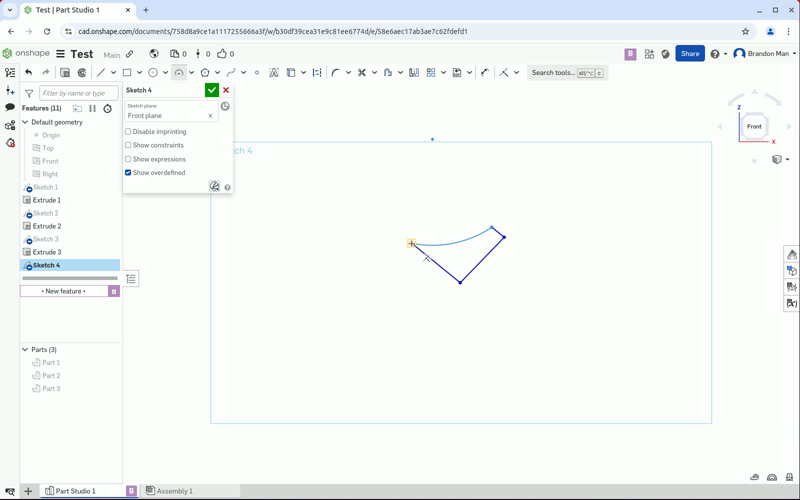
mouse_move(448, 220)
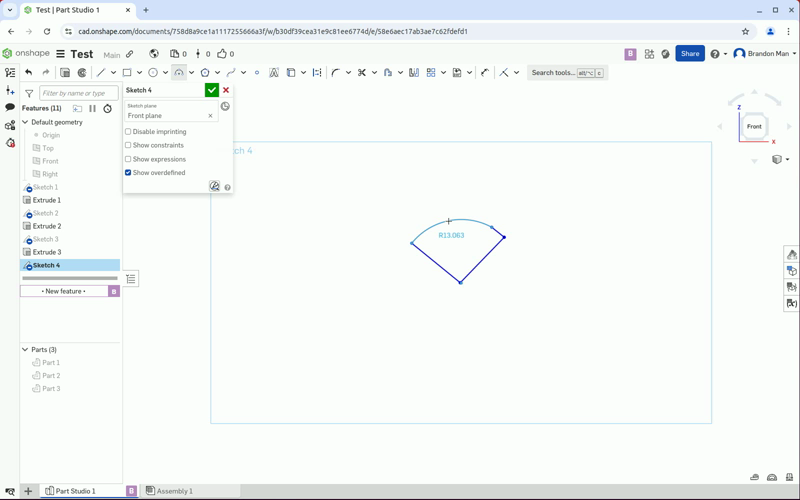
click(448, 220)
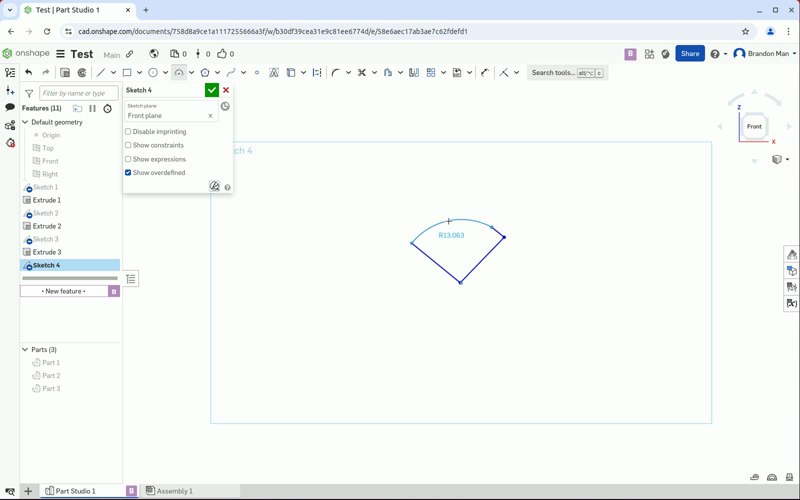
key_up(shift)
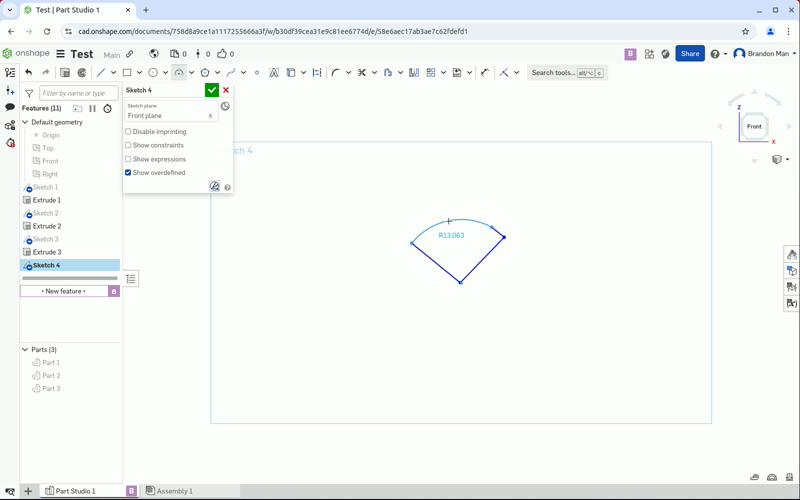
key(esc)
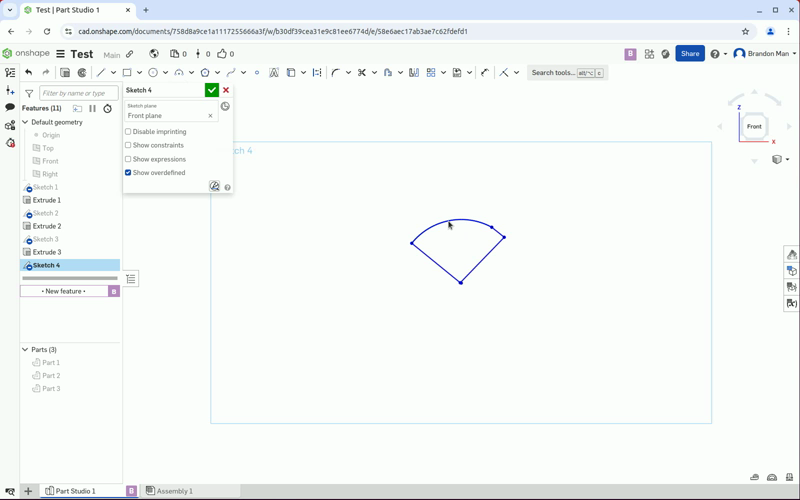
mouse_move(435, 230)
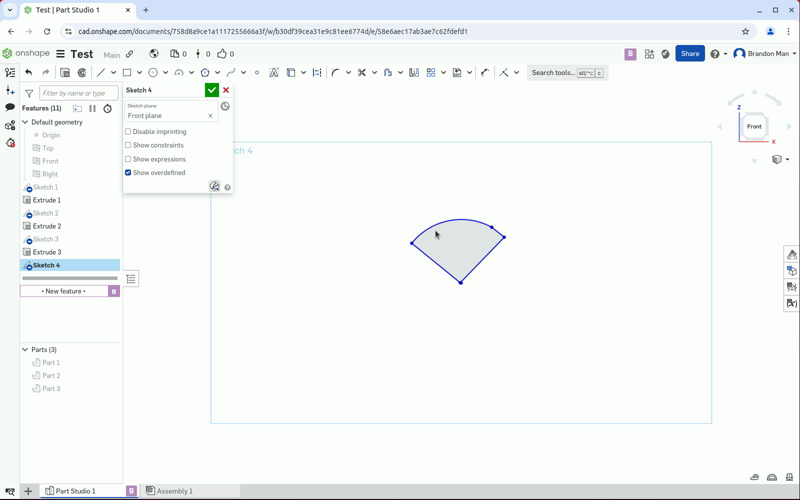
click(435, 230)
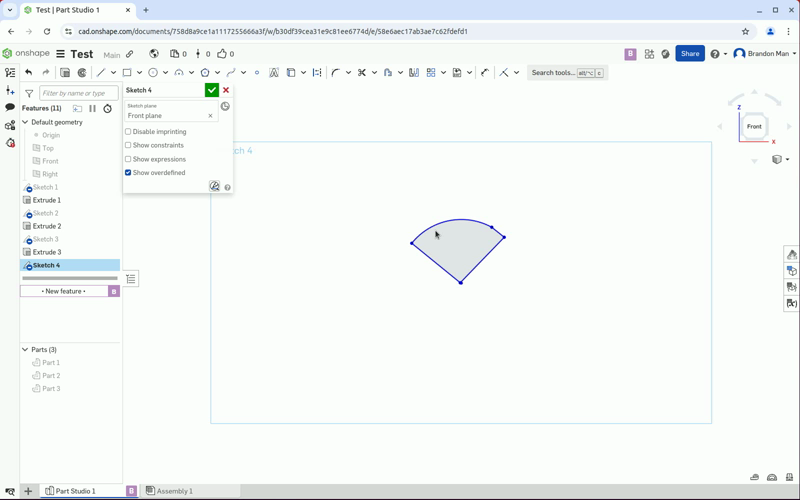
mouse_move(73, 352)
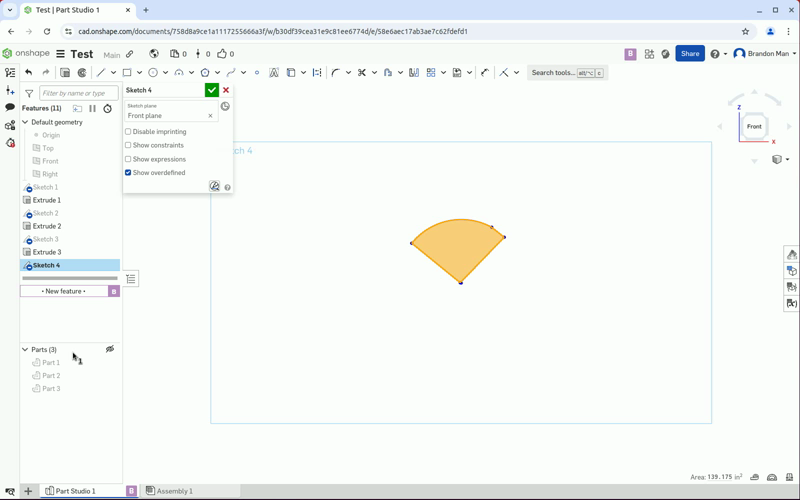
key(shift+y)
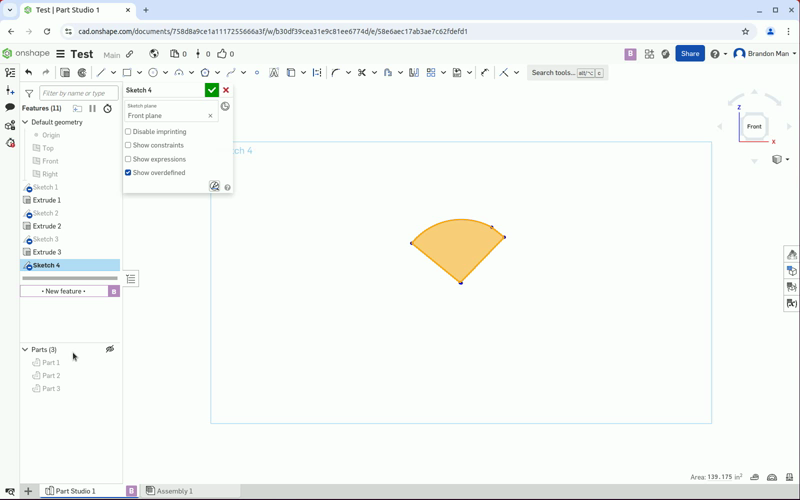
key(shift+e)
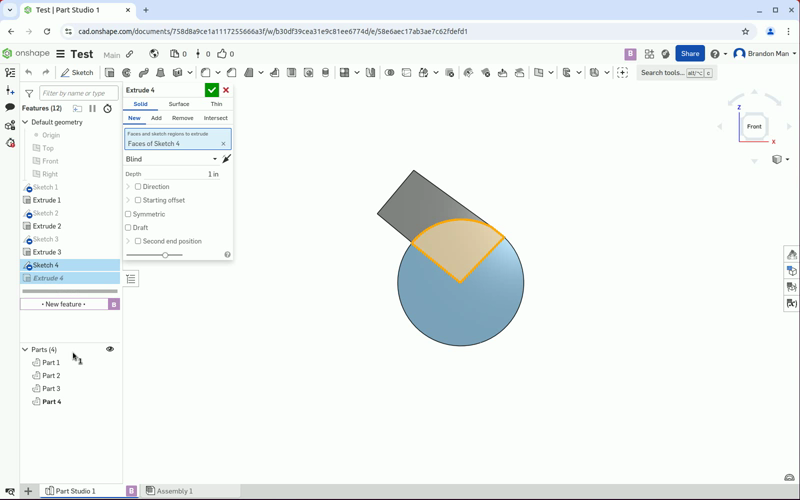
mouse_move(143, 106)
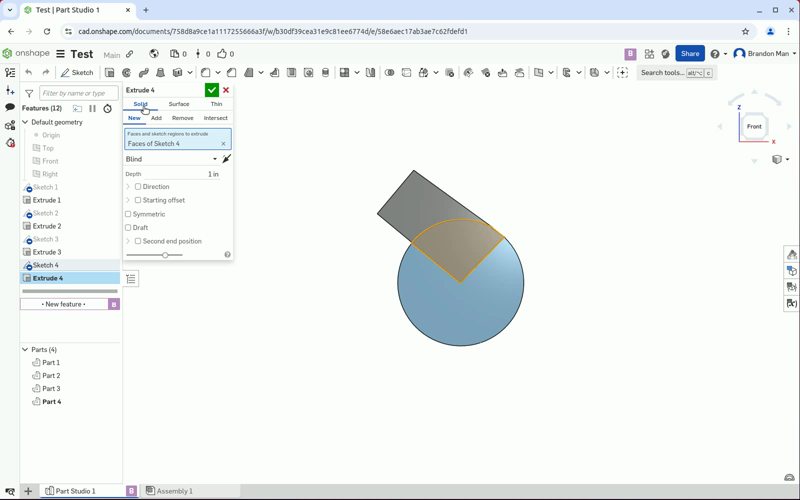
click(143, 106)
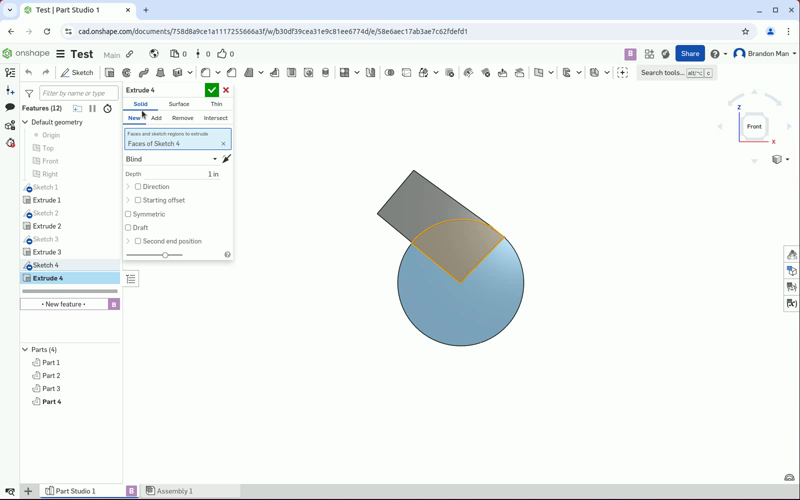
mouse_move(137, 120)
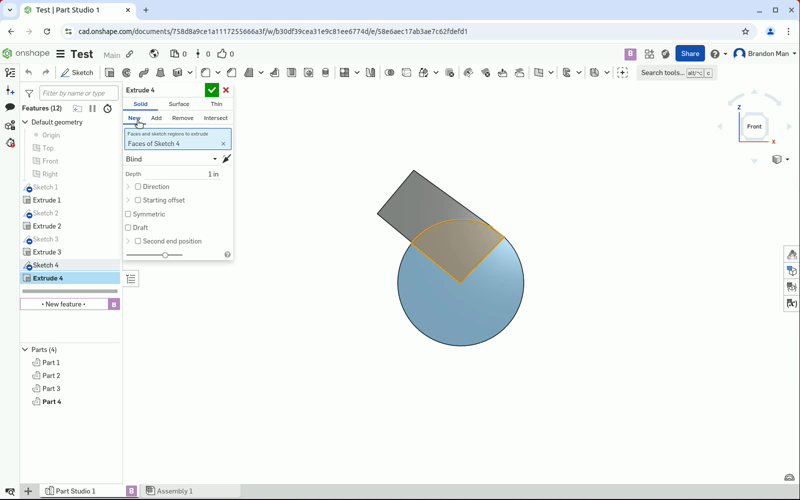
click(137, 120)
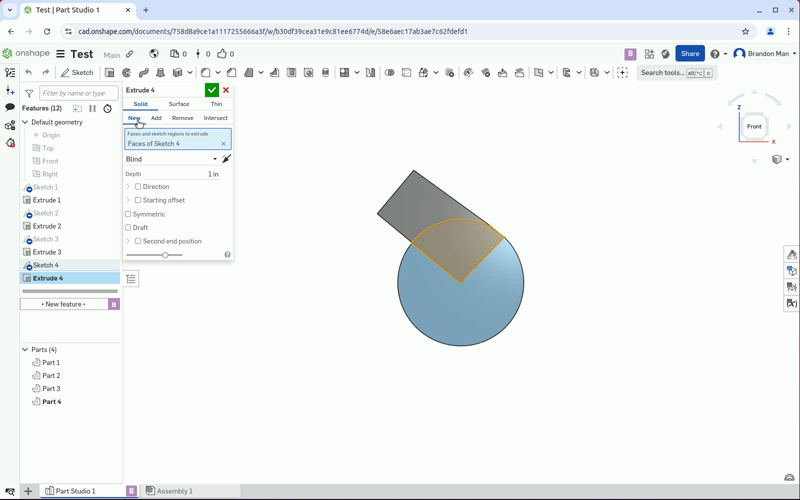
key(tab, 4)
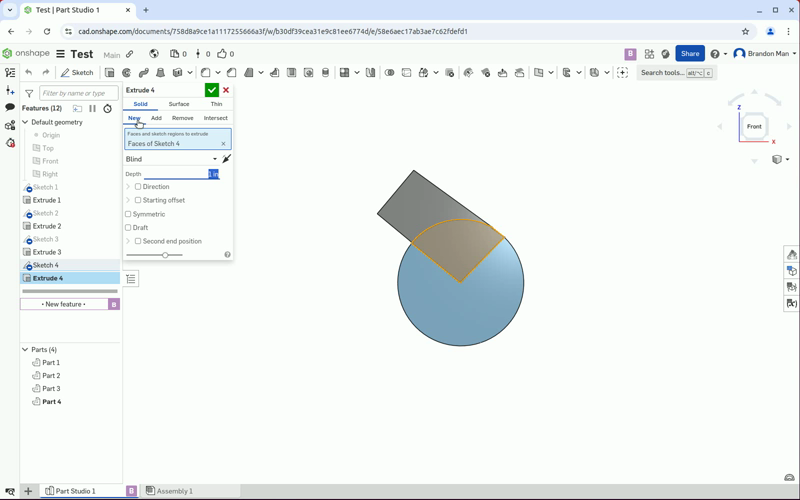
text(7.462)
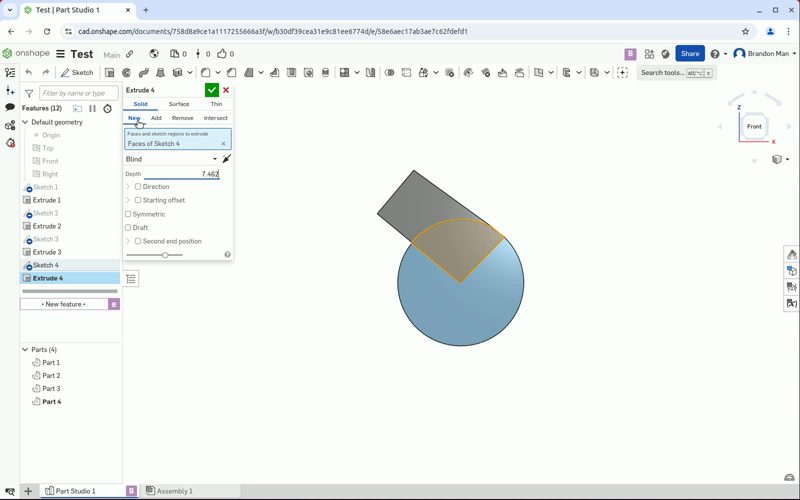
key(enter)
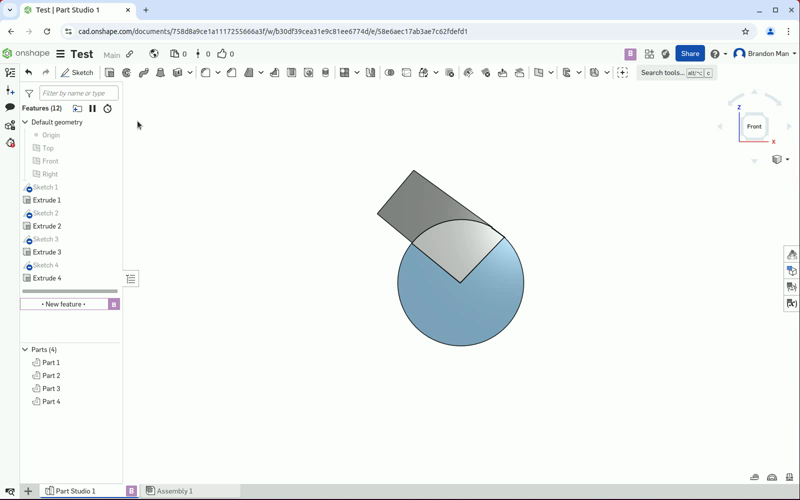
key(shift+h)
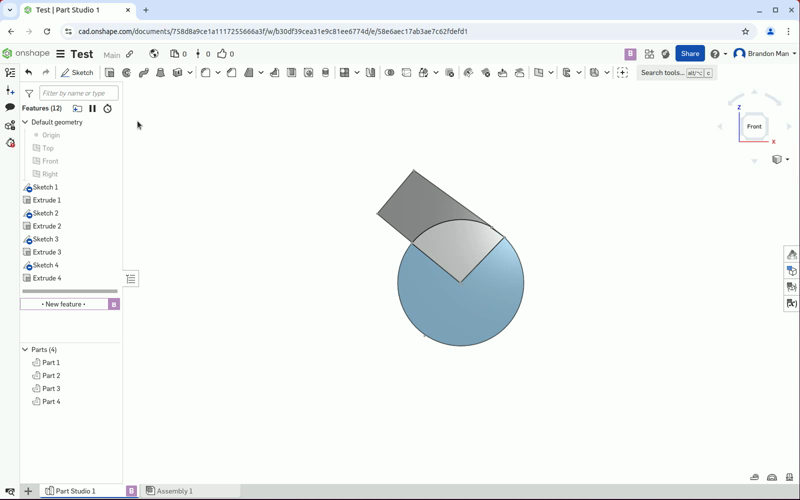
key(shift+h)
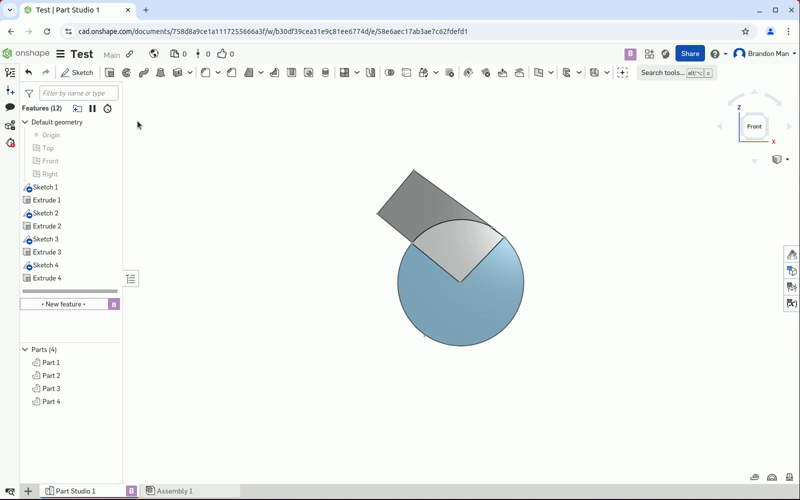
key(shift+7)
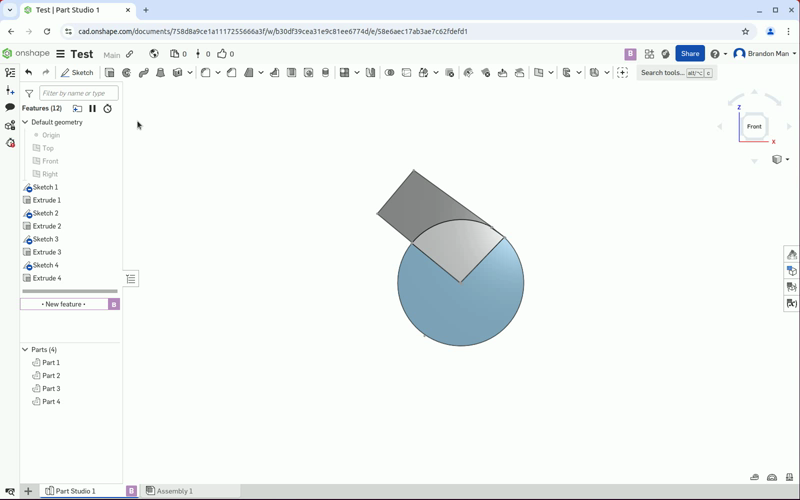
key(left, 2)
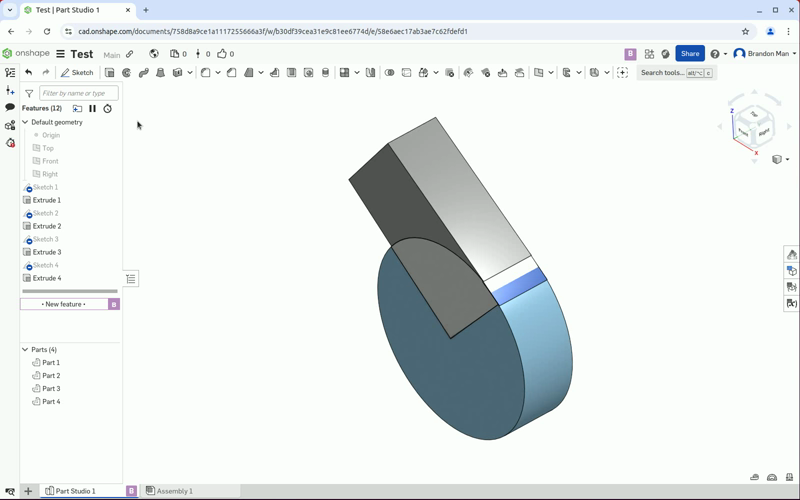
key(down, 2)
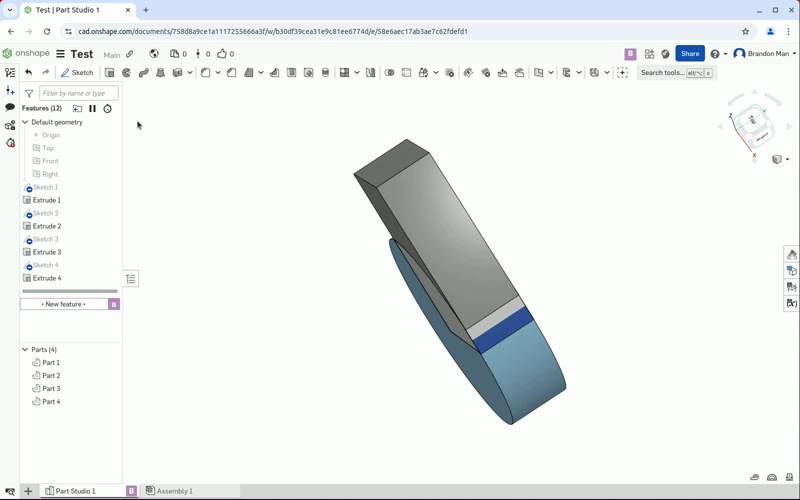
key(up, 2)
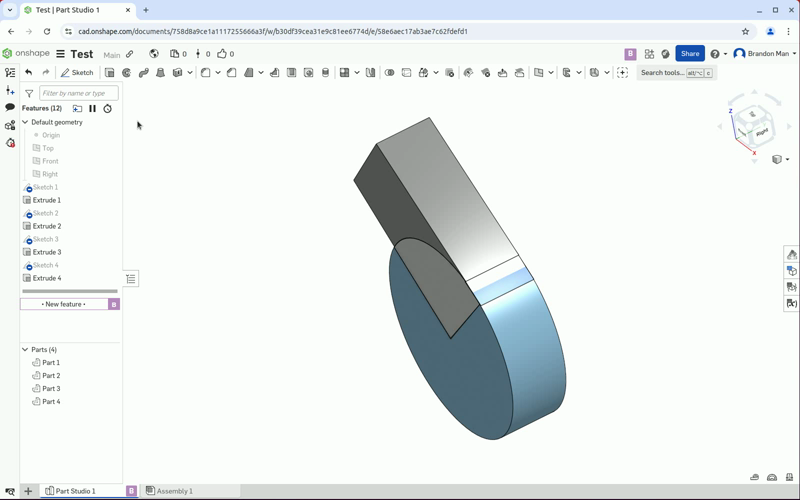
key(right, 2)
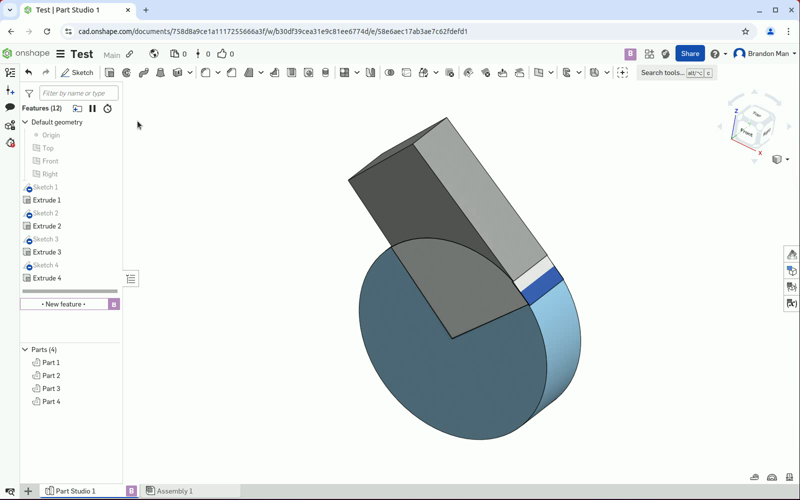
mouse_move(73, 189)
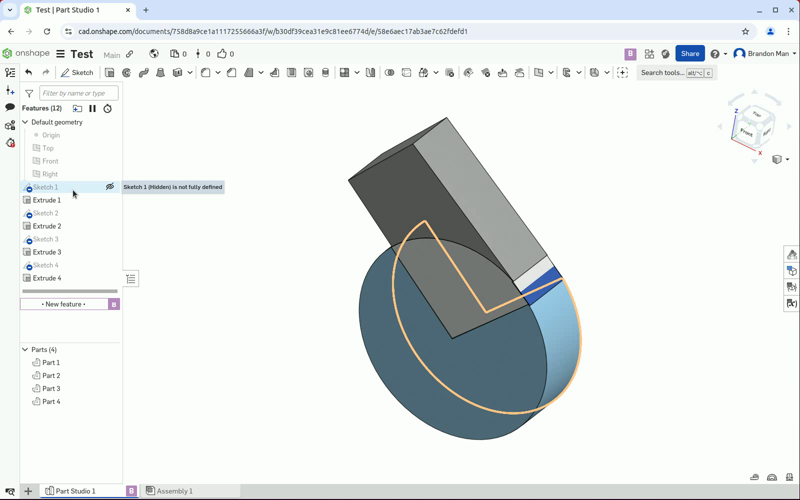
click(73, 189)